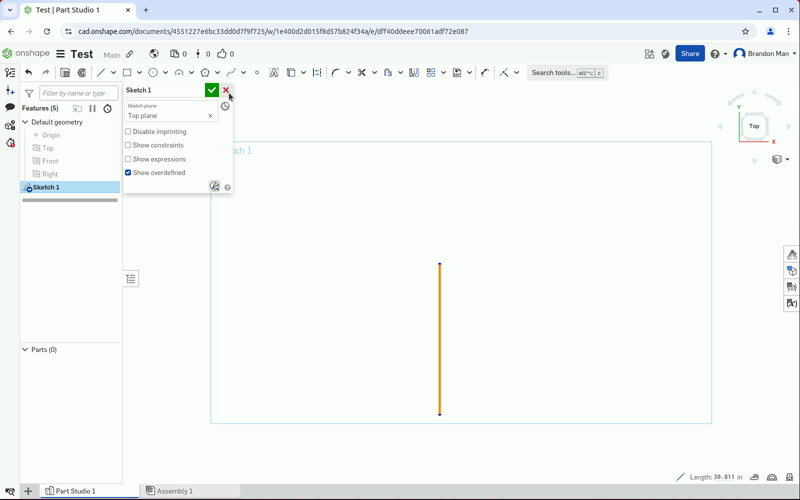
key(shift+h)
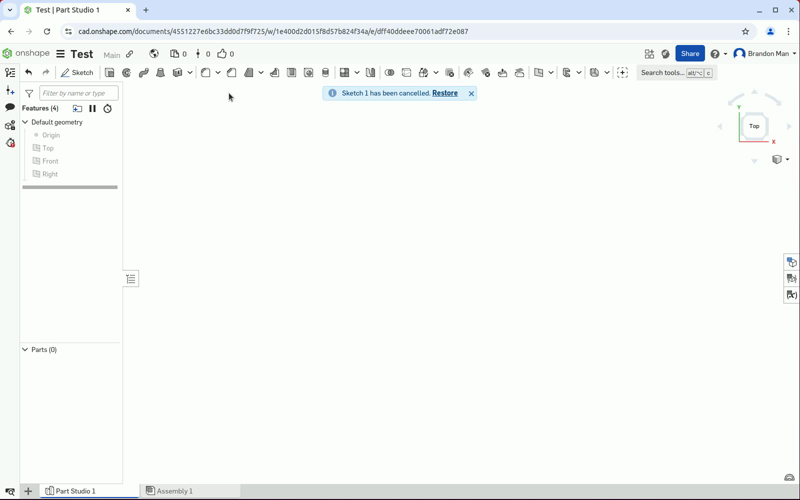
mouse_move(73, 352)
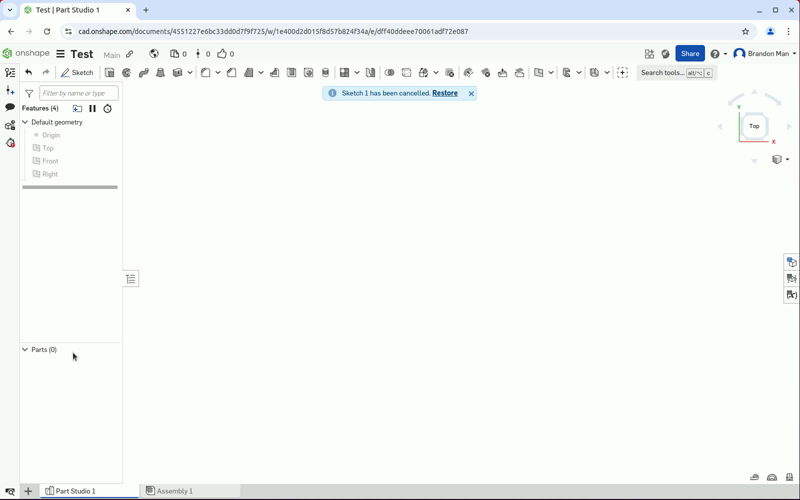
key(y)
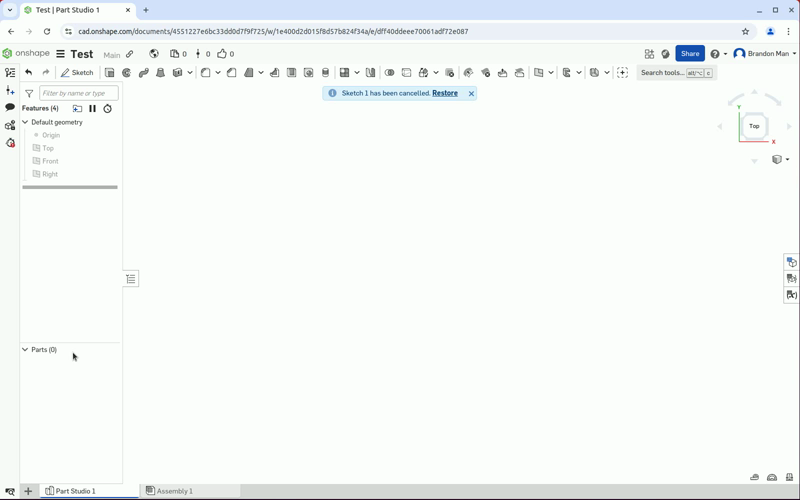
key(shift+p)
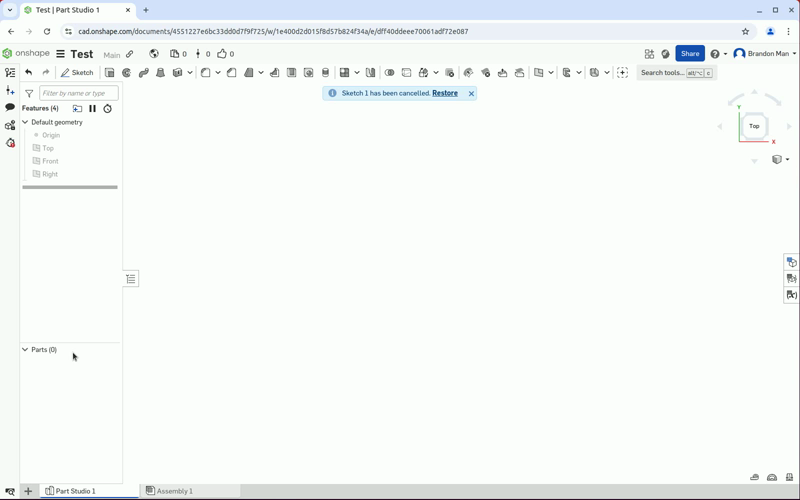
key(space)
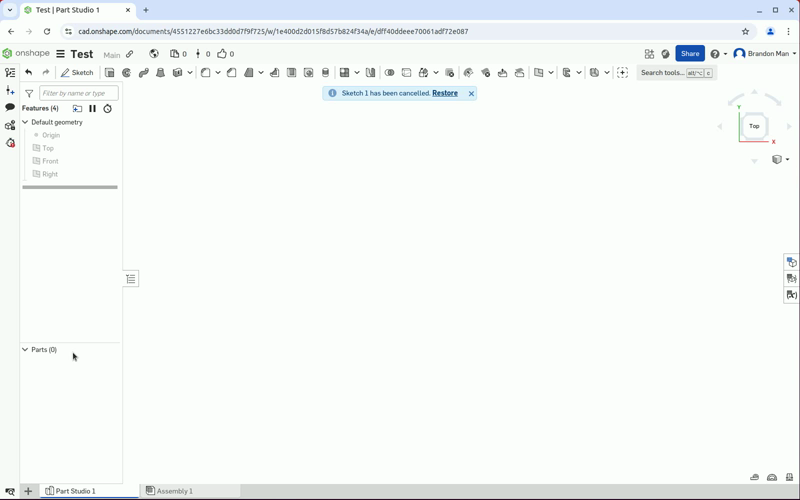
key_down(shift)
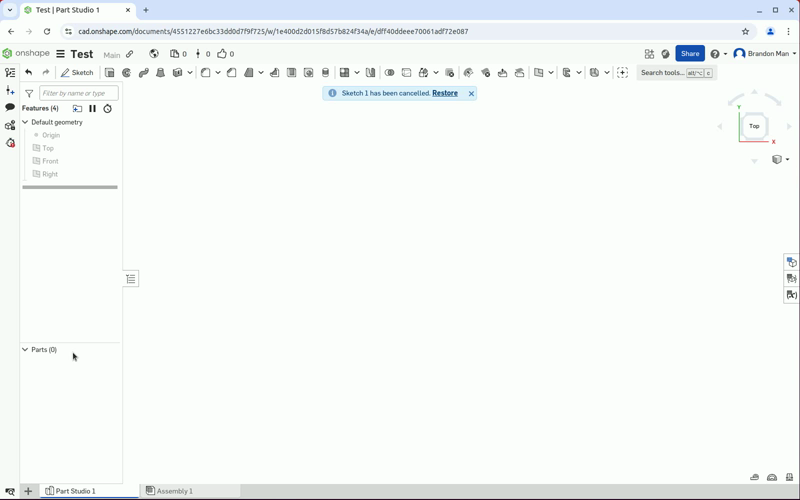
key(up)
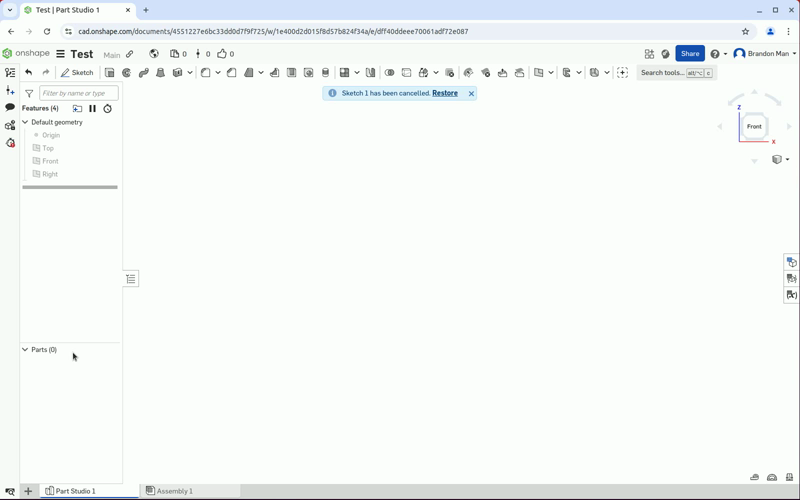
key_up(shift)
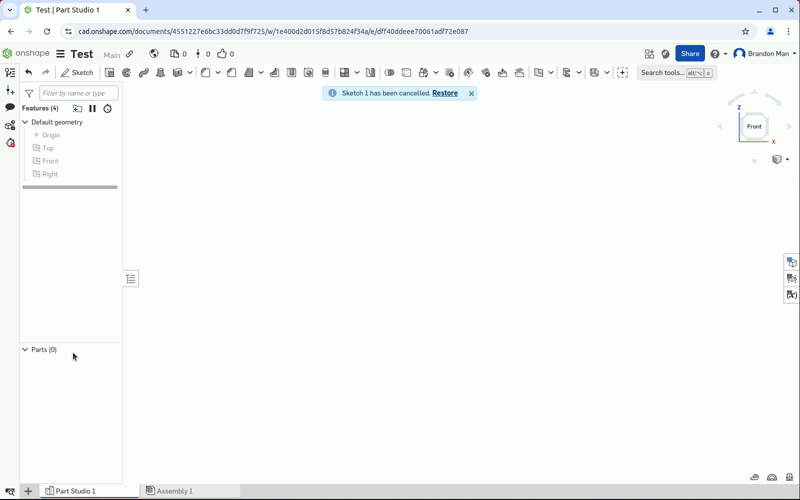
key(space)
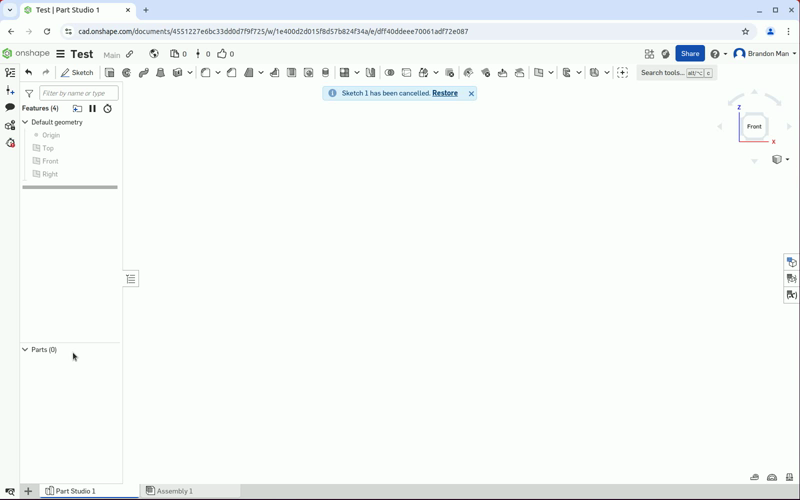
key_down(shift)
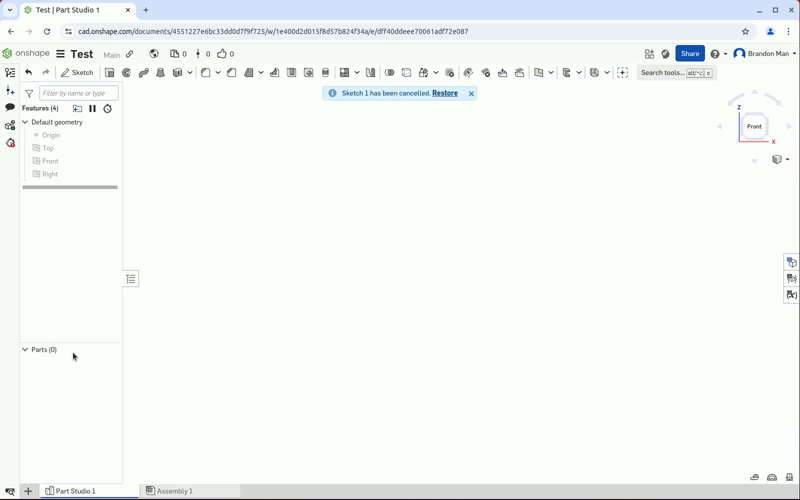
key(left)
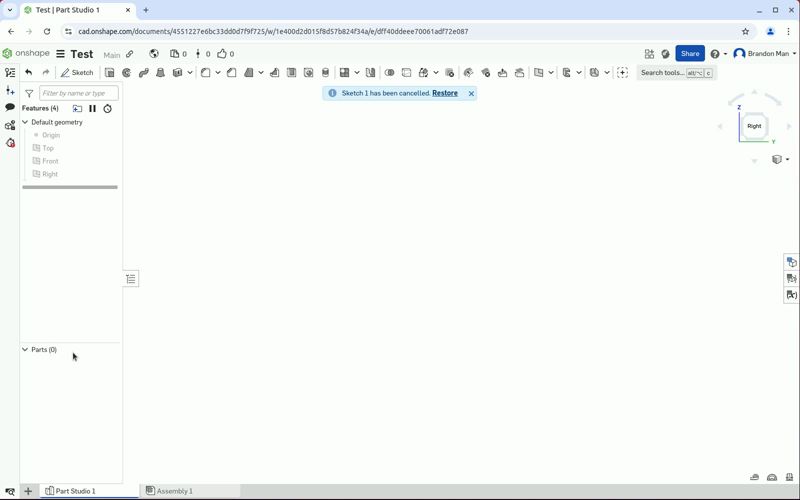
key_up(shift)
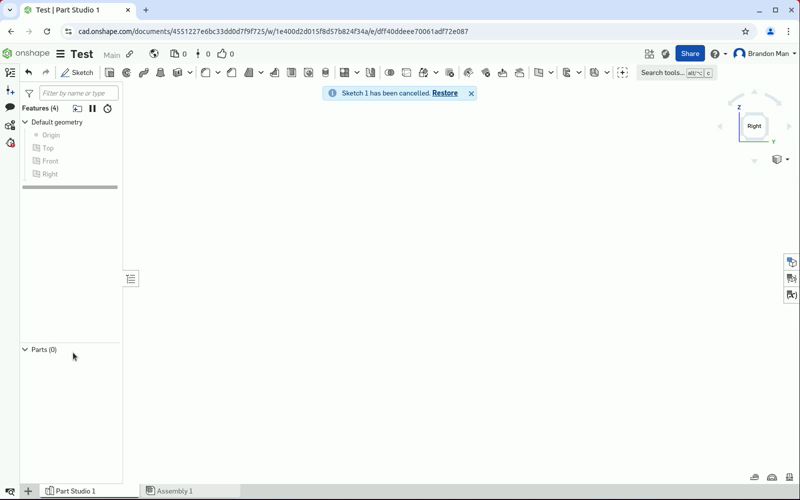
mouse_move(73, 352)
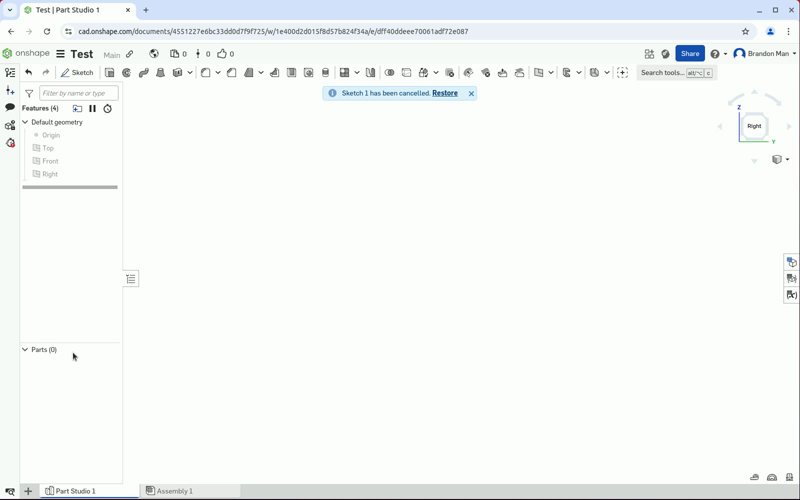
key(shift+y)
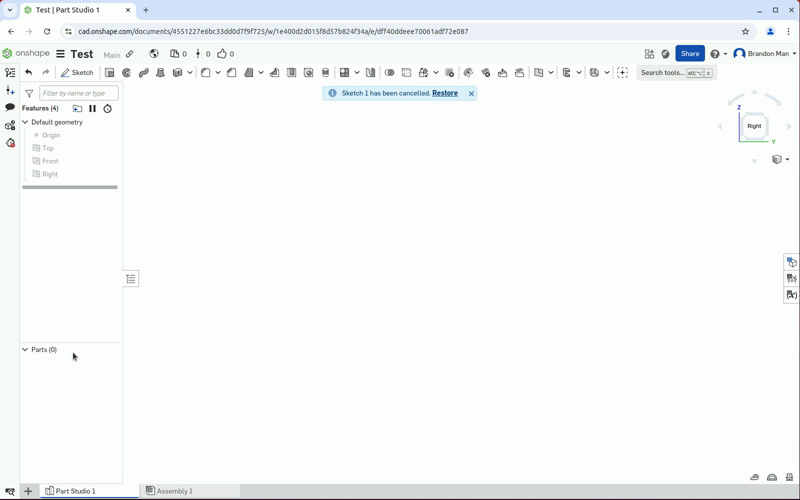
key(shift+s)
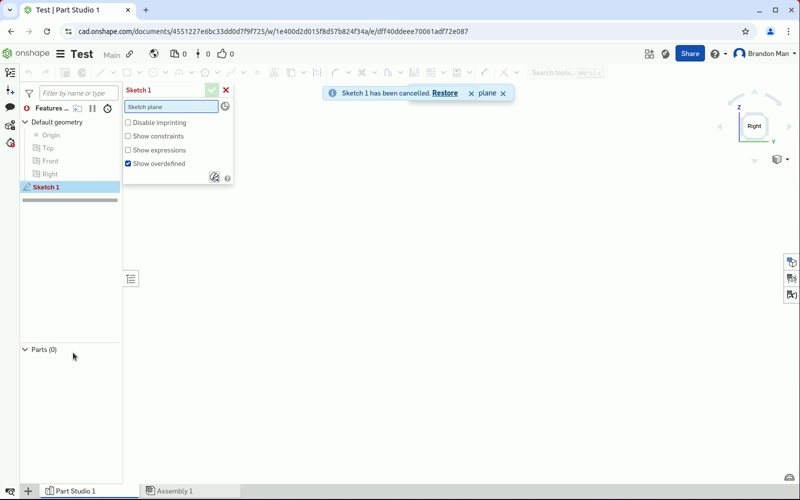
mouse_move(73, 176)
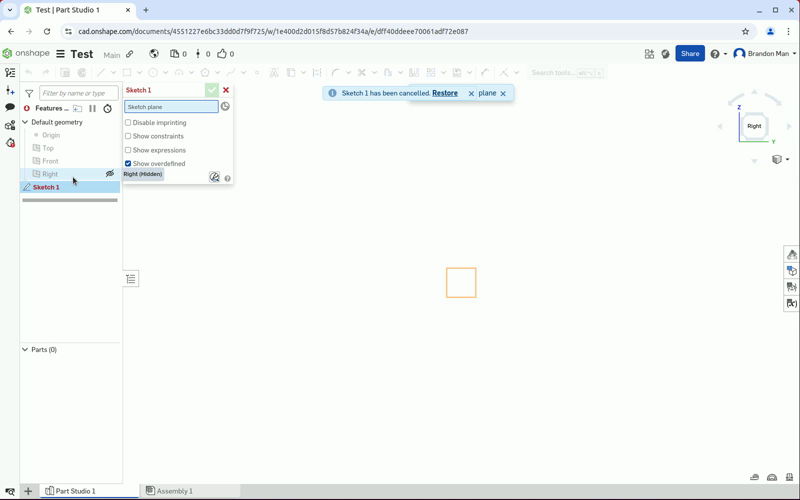
click(73, 176)
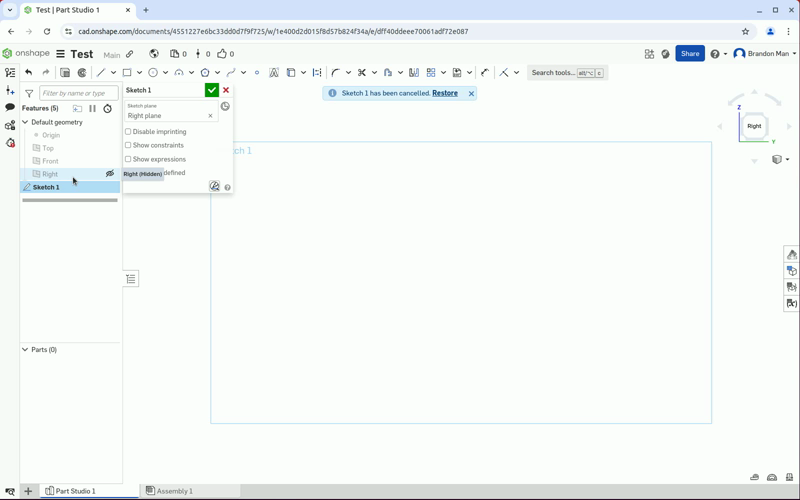
mouse_move(73, 352)
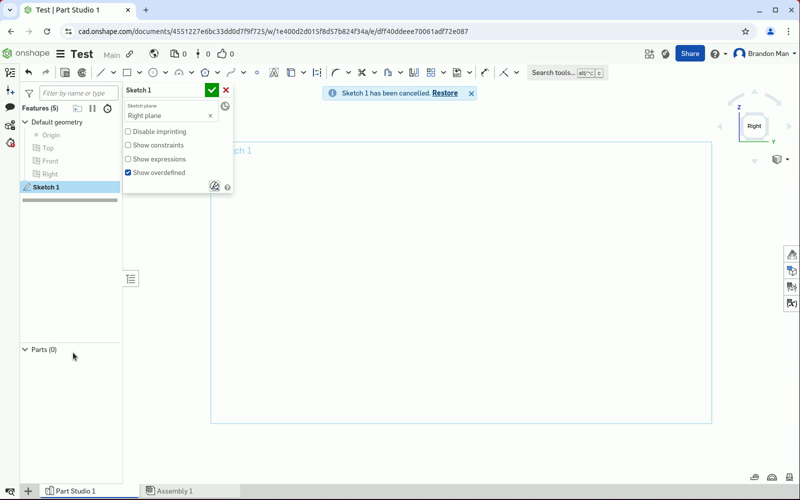
key(y)
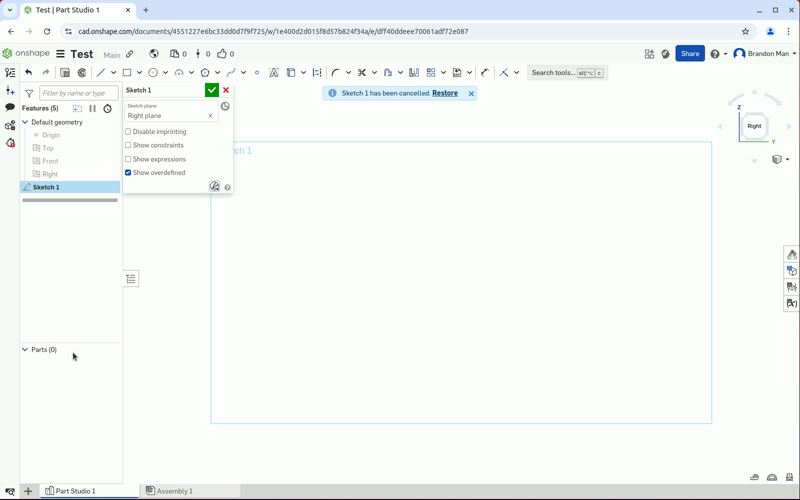
key(c)
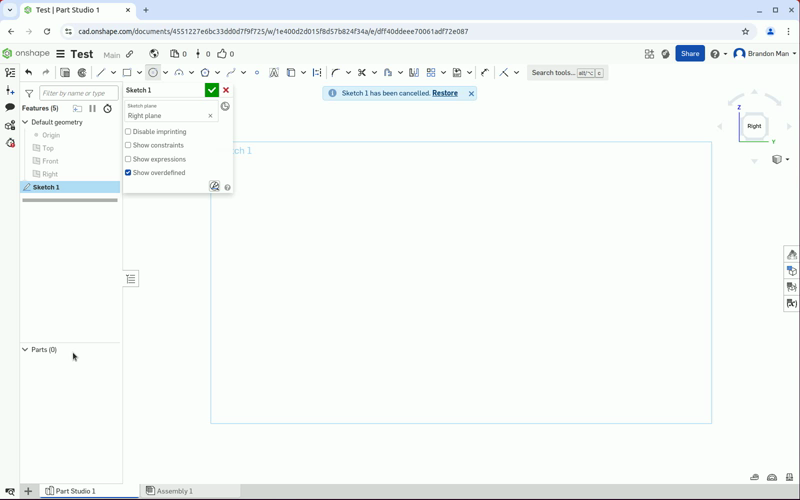
key_down(shift)
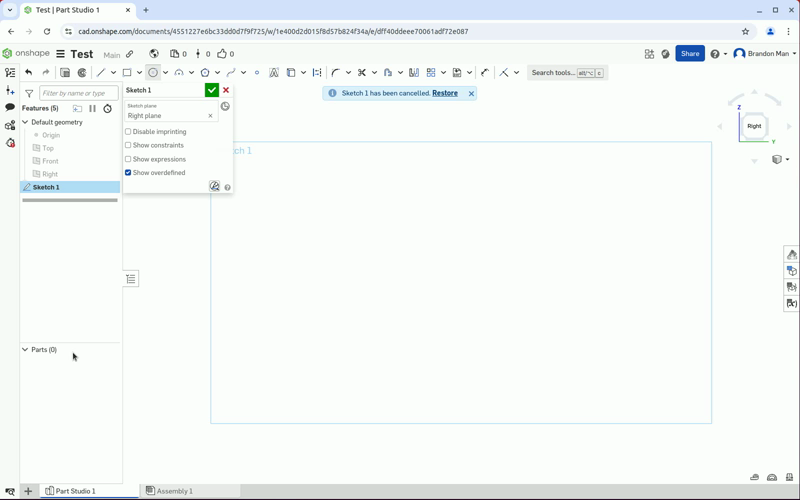
mouse_move(461, 282)
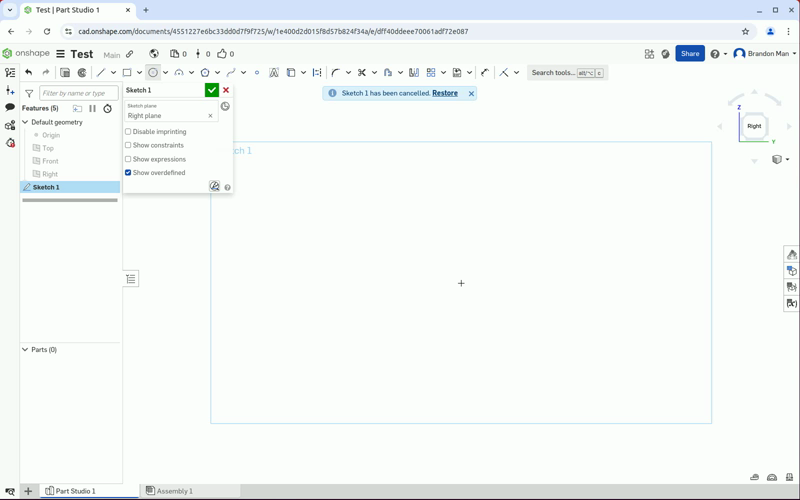
click(461, 282)
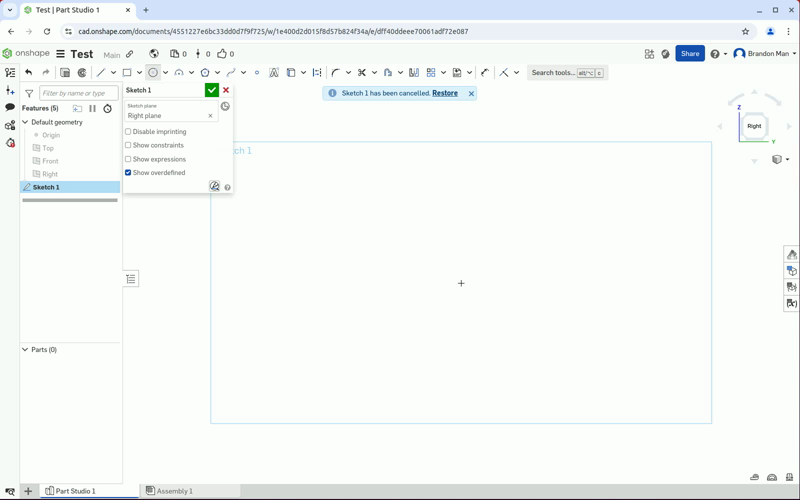
key_up(shift)
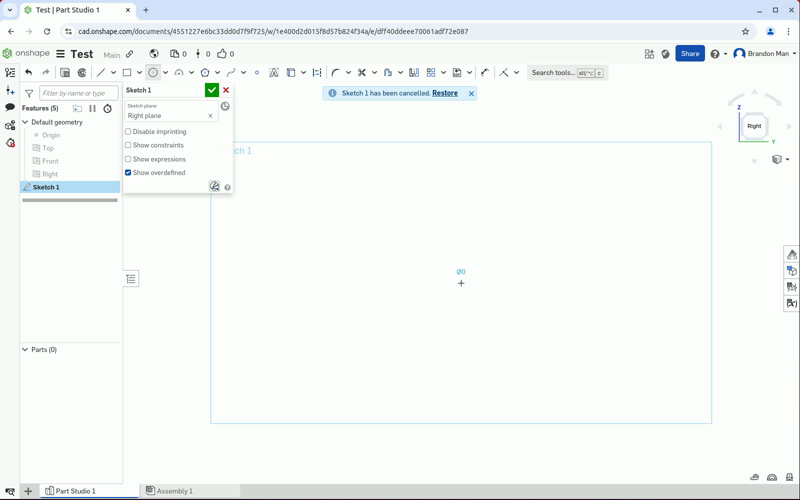
mouse_move(463, 282)
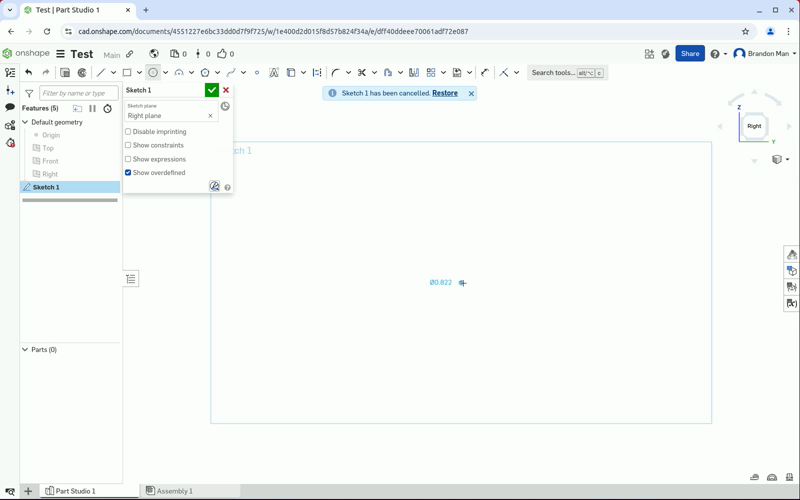
scroll(6)
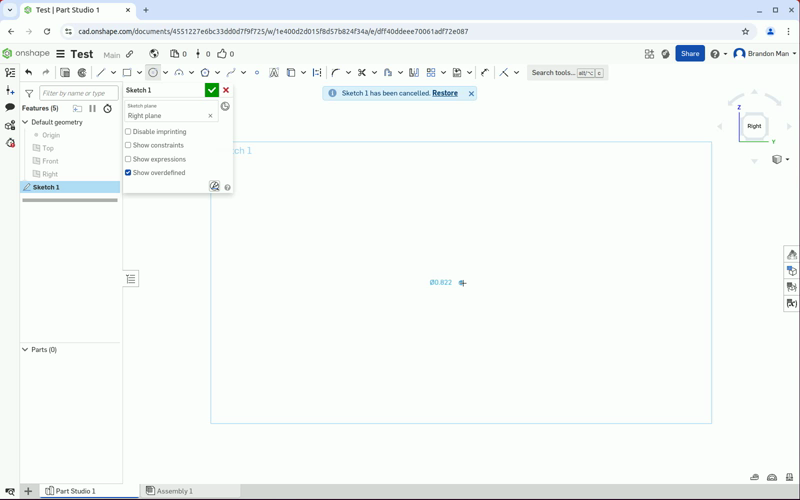
scroll(6)
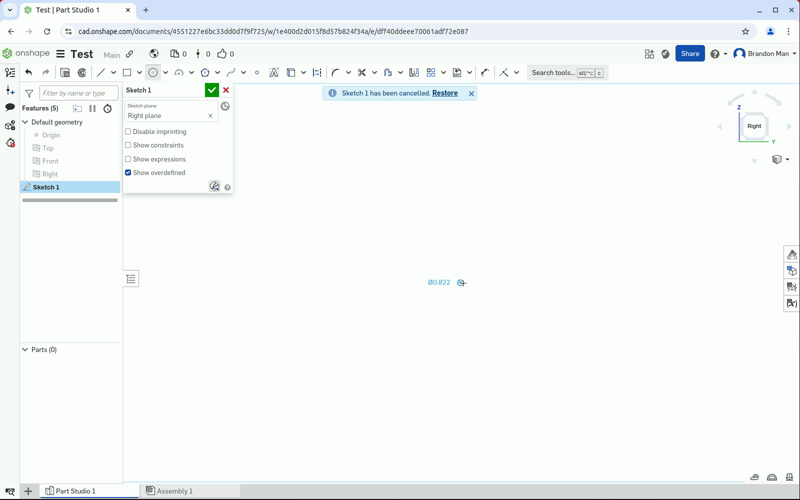
scroll(6)
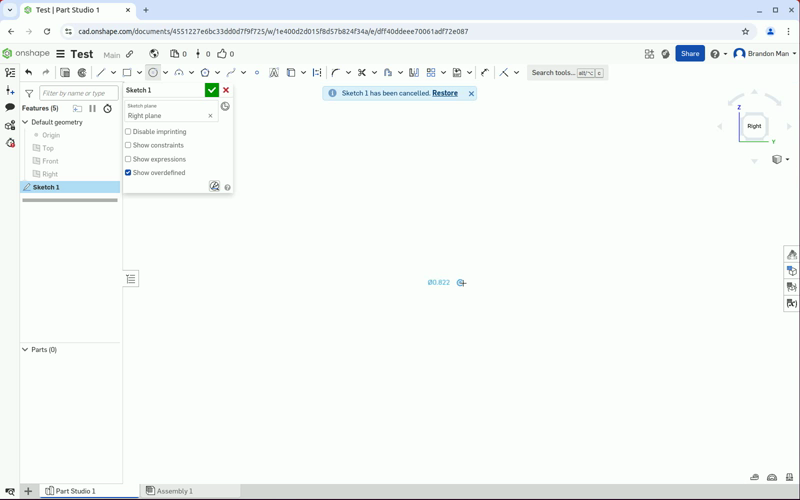
scroll(6)
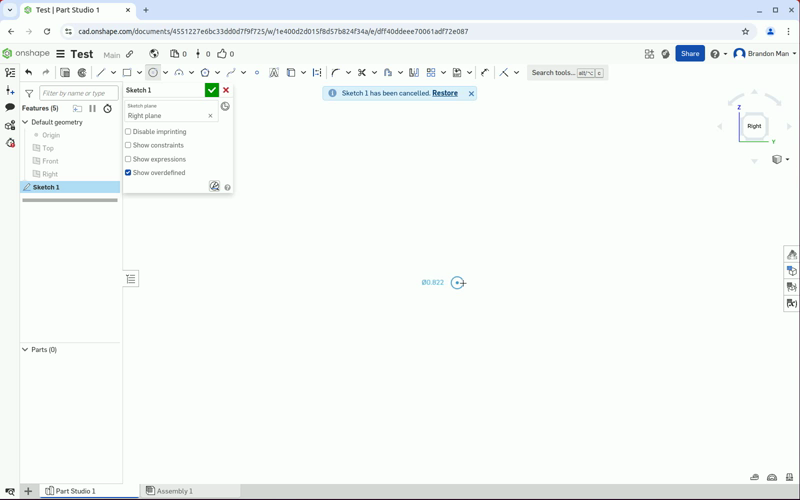
scroll(6)
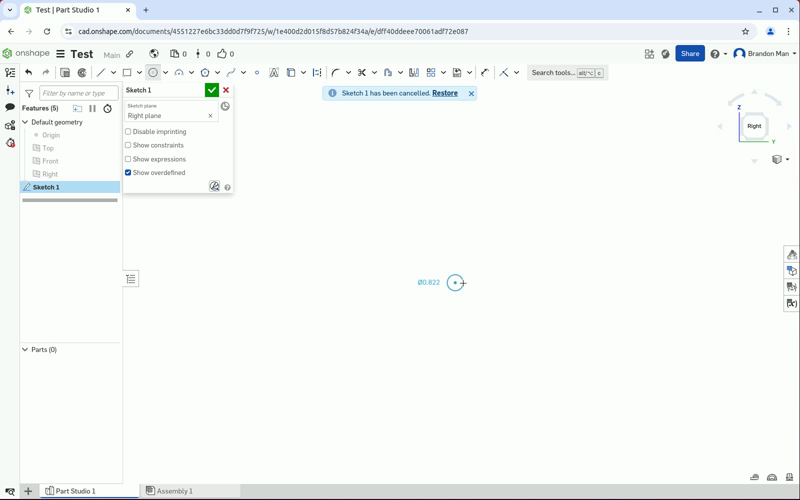
scroll(6)
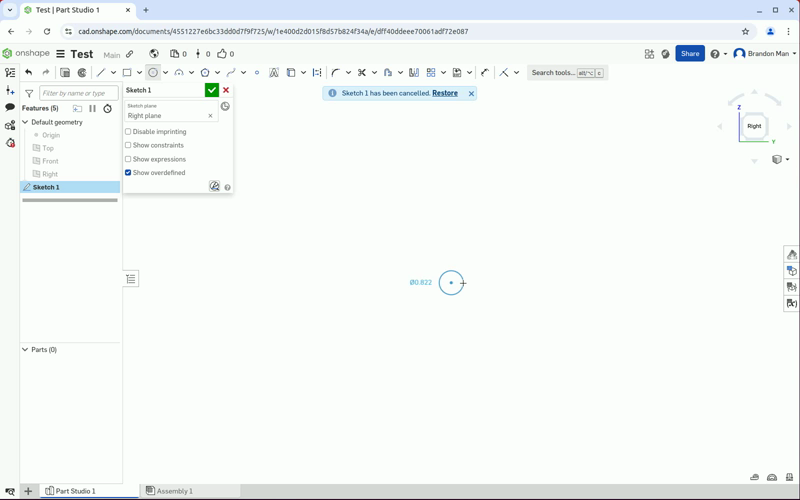
scroll(6)
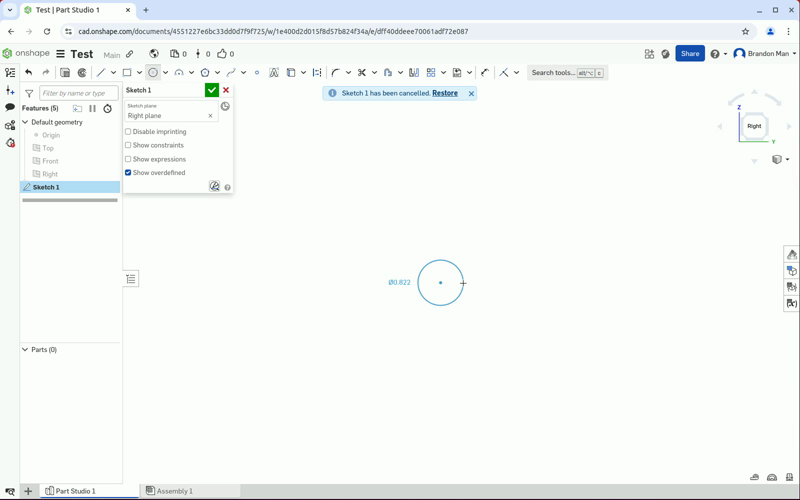
click(463, 282)
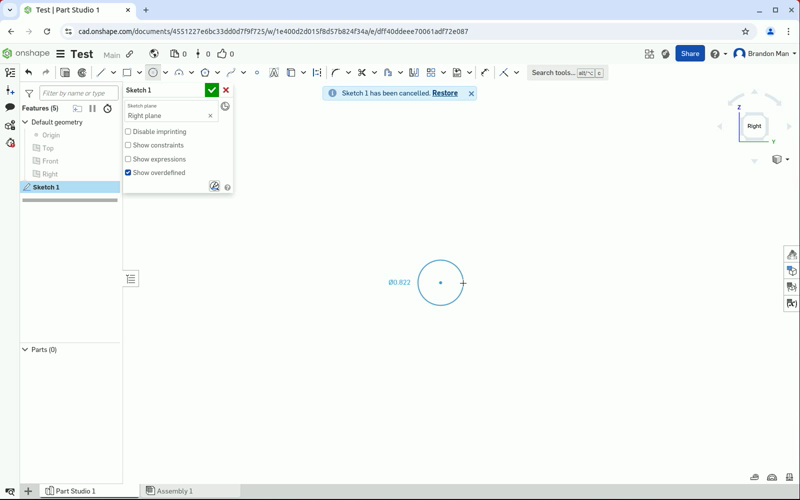
scroll(-6)
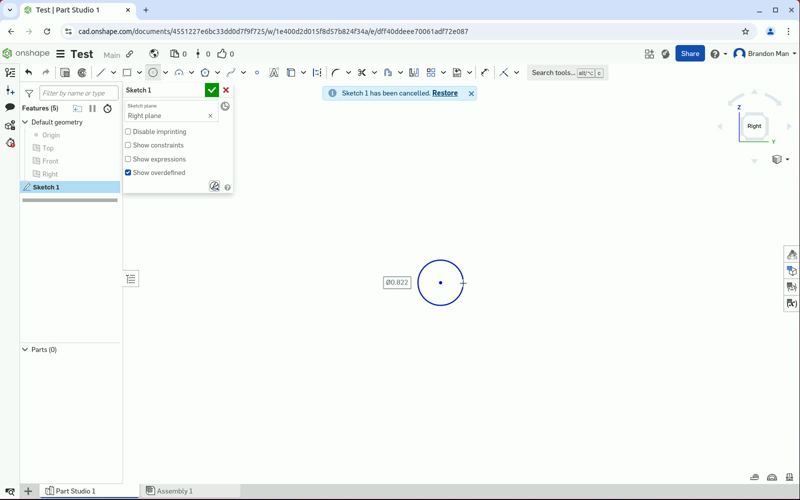
scroll(-6)
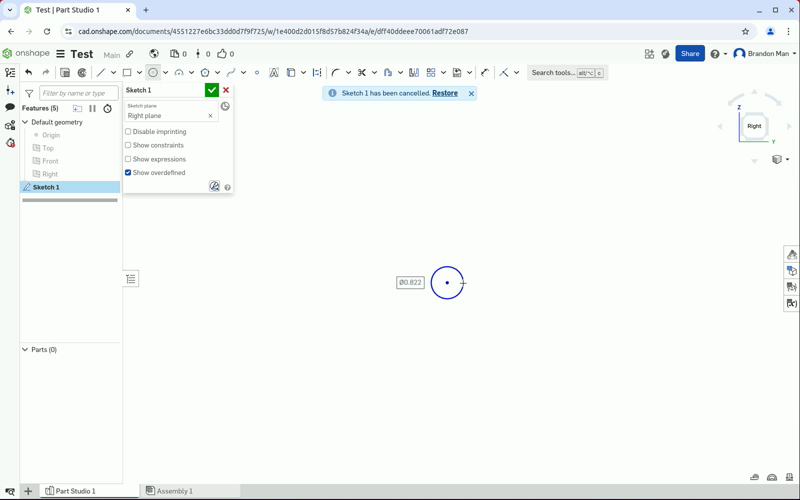
scroll(-6)
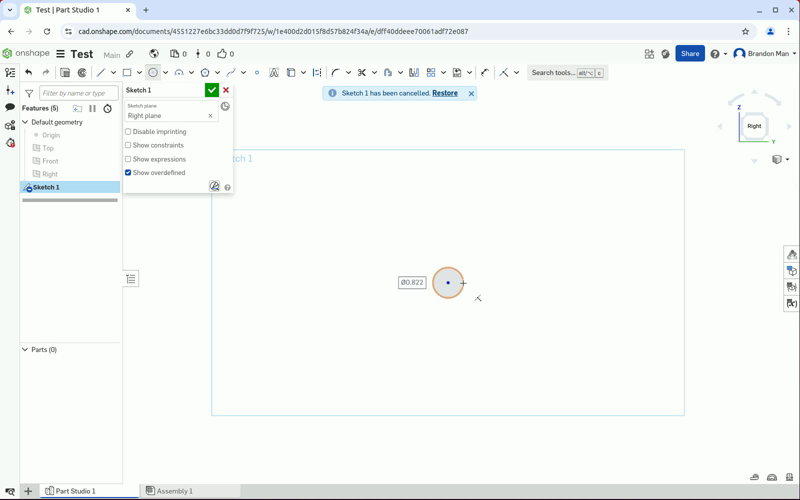
scroll(-6)
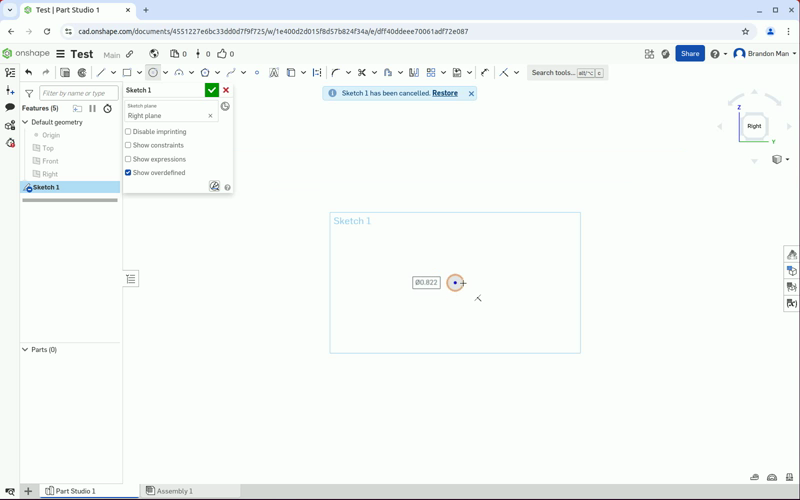
scroll(-6)
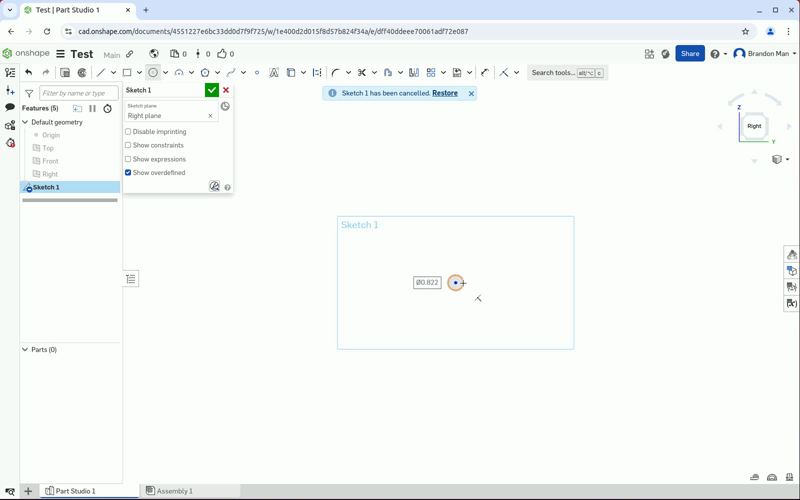
scroll(-6)
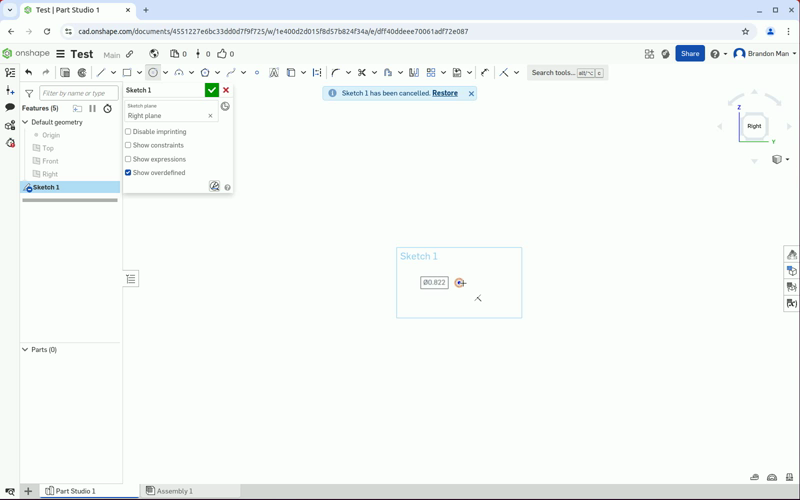
scroll(-6)
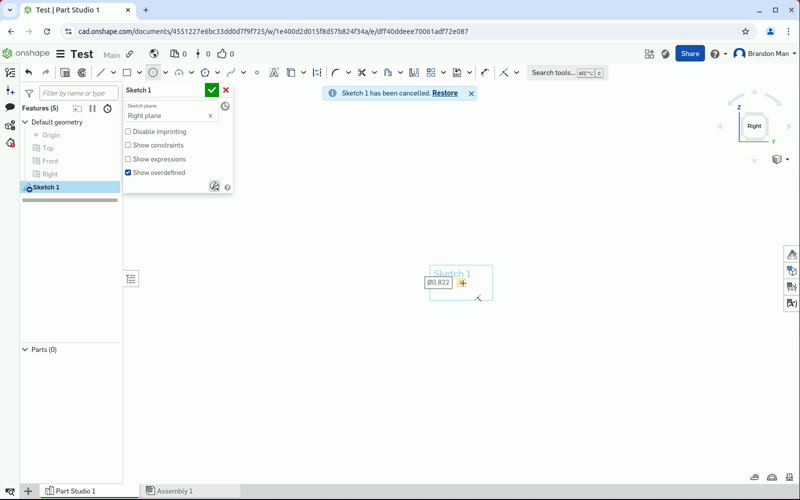
key(esc)
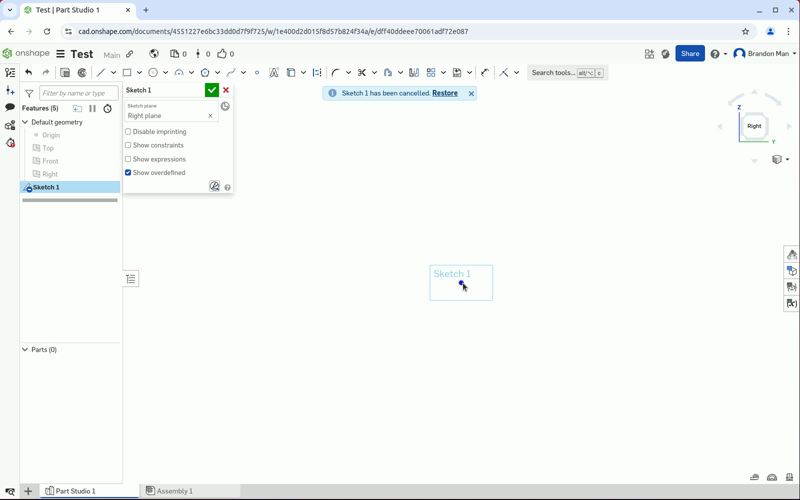
mouse_move(463, 283)
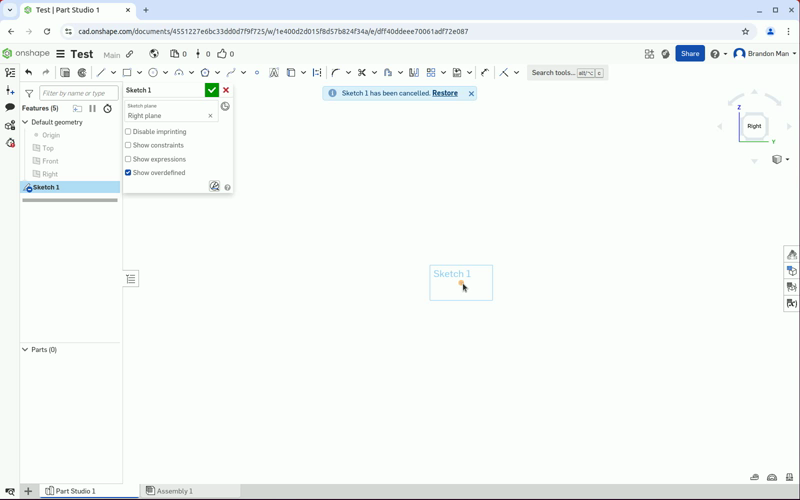
scroll(6)
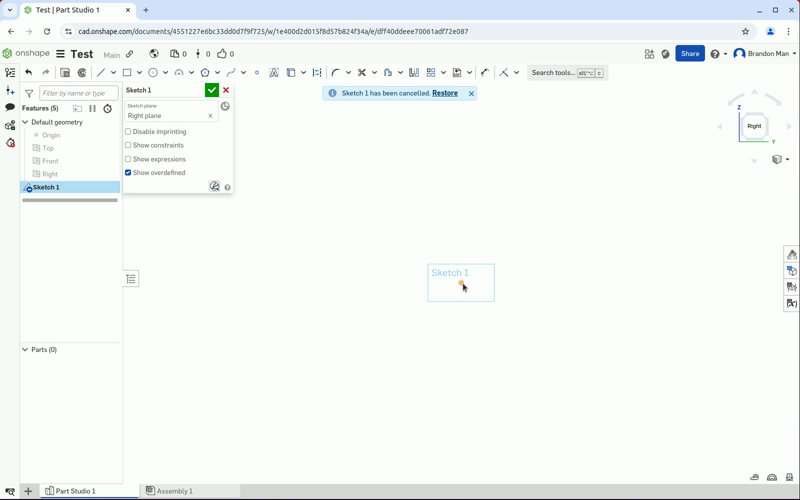
scroll(6)
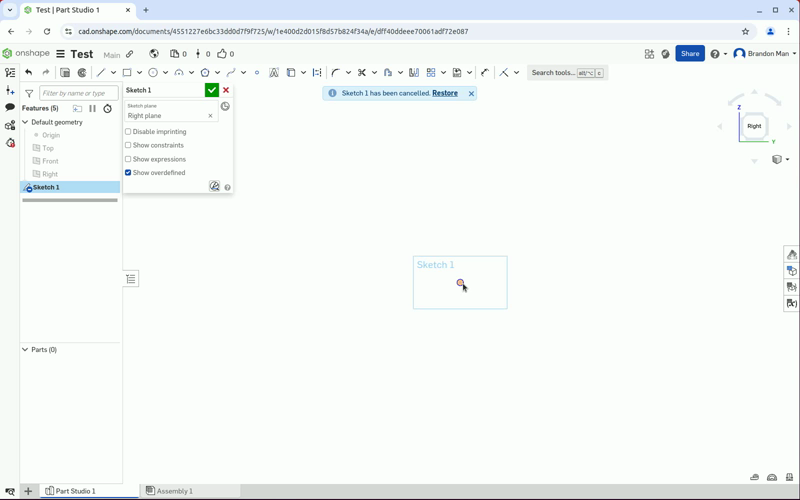
scroll(6)
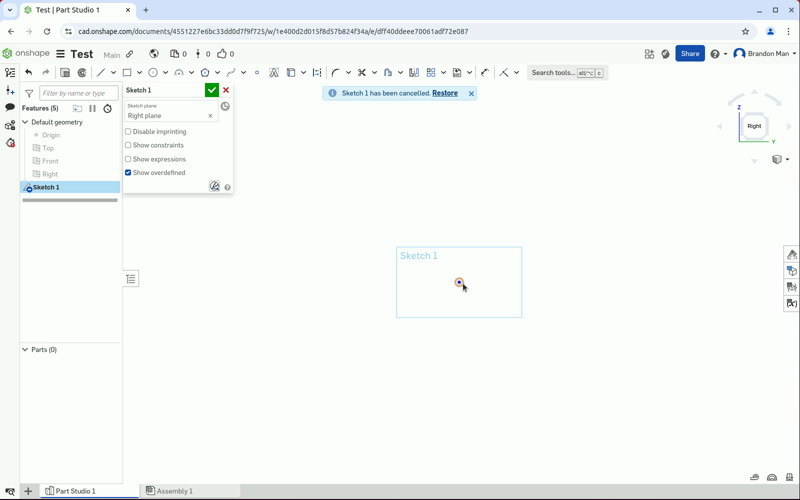
scroll(6)
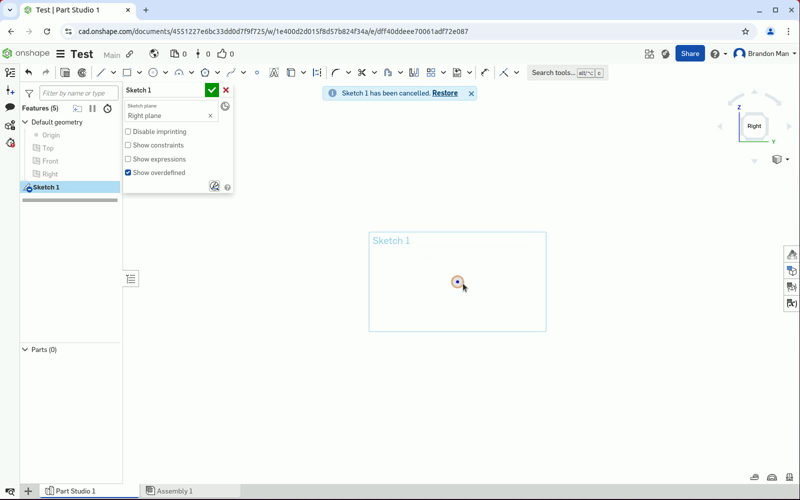
scroll(6)
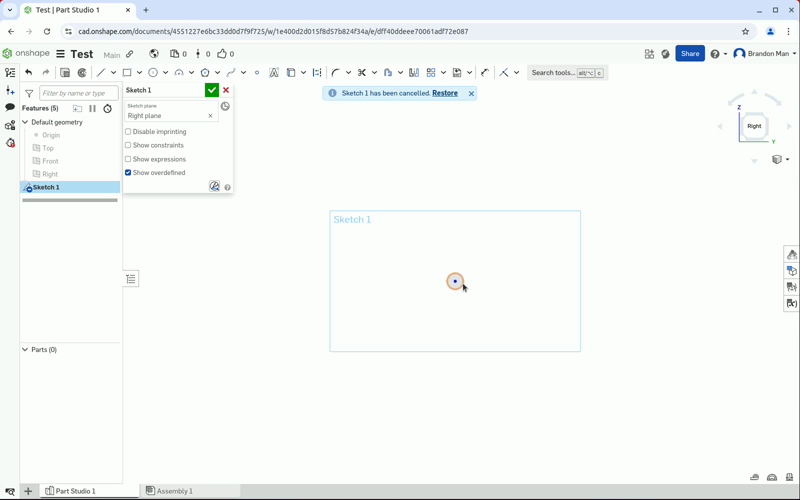
scroll(6)
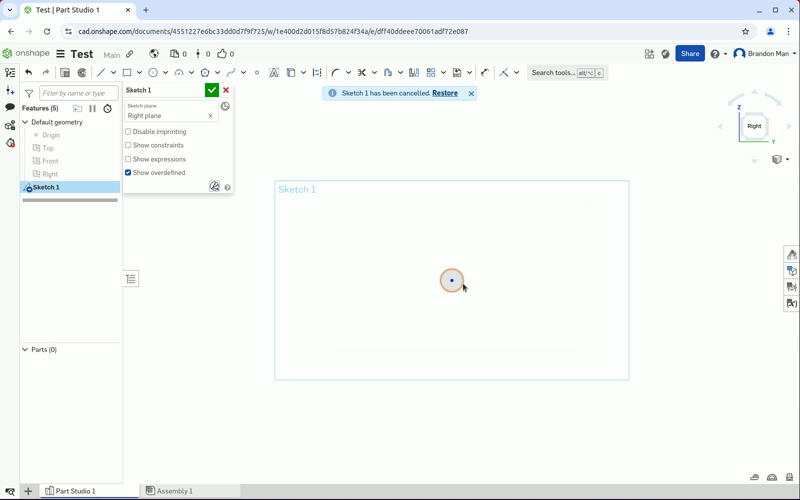
scroll(6)
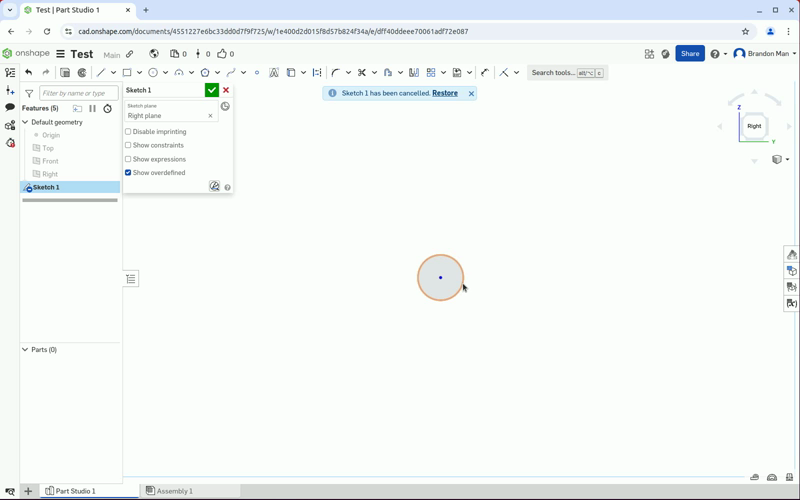
click(463, 283)
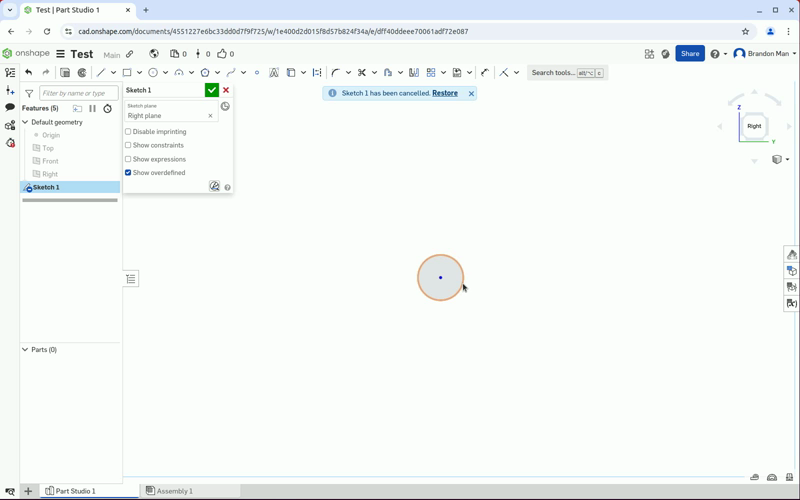
scroll(-6)
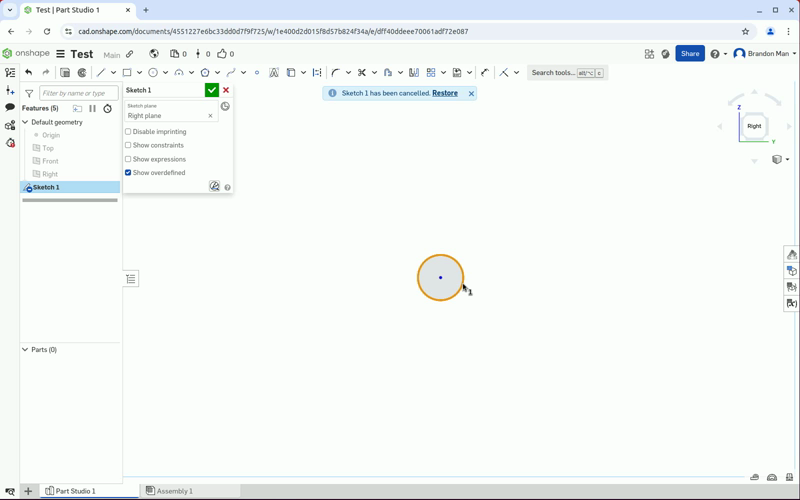
scroll(-6)
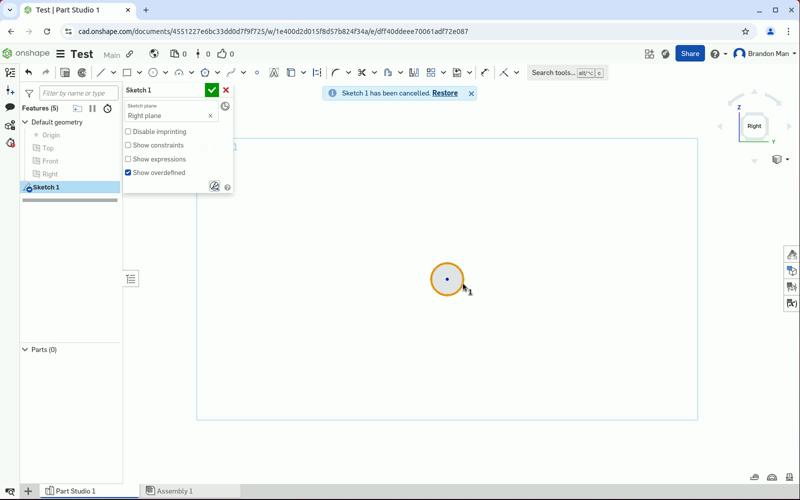
scroll(-6)
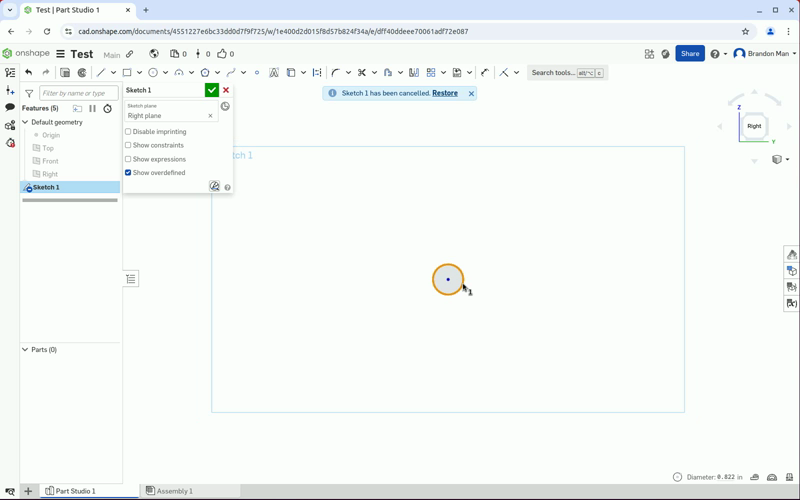
scroll(-6)
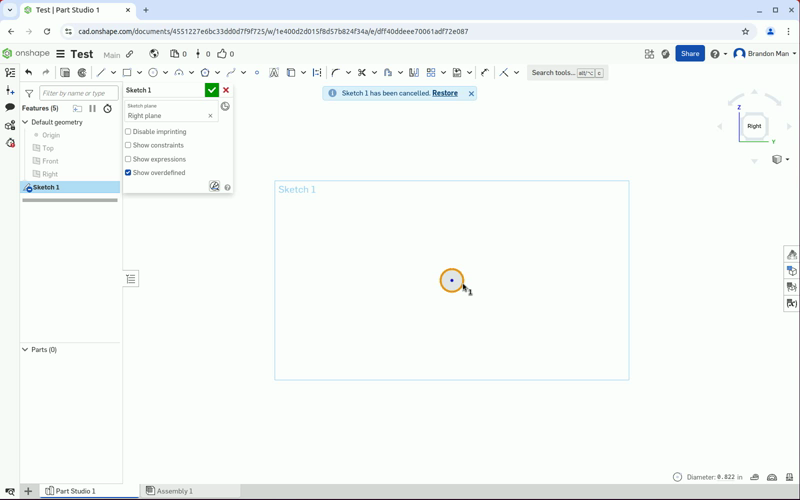
scroll(-6)
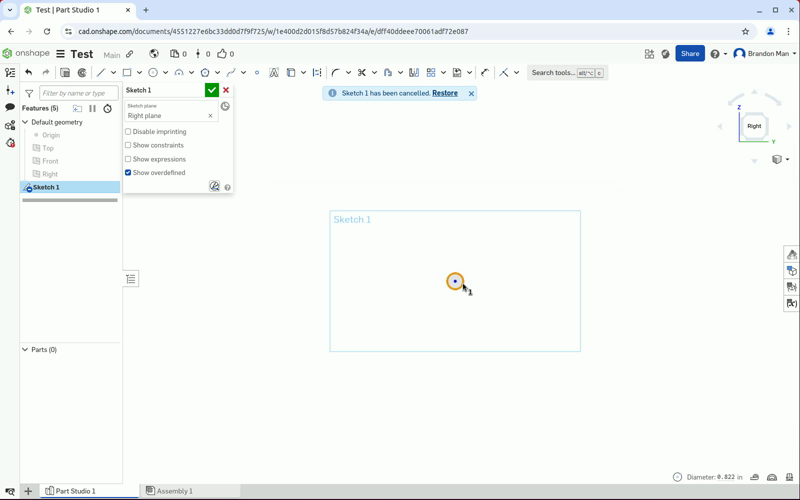
scroll(-6)
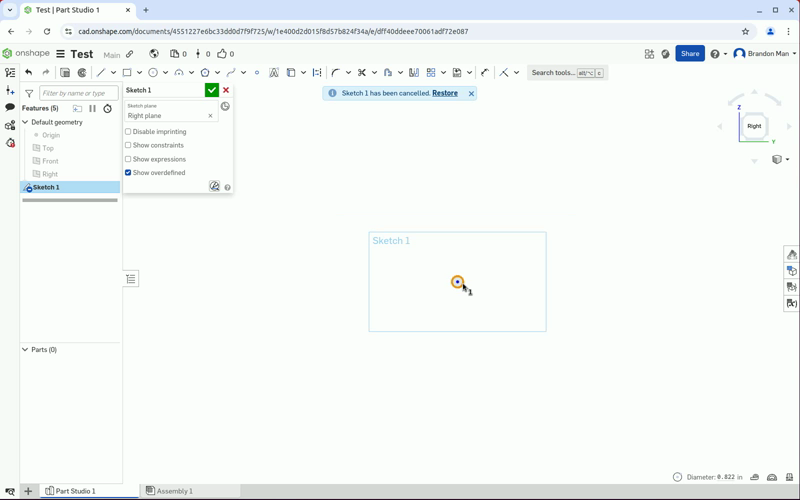
scroll(-6)
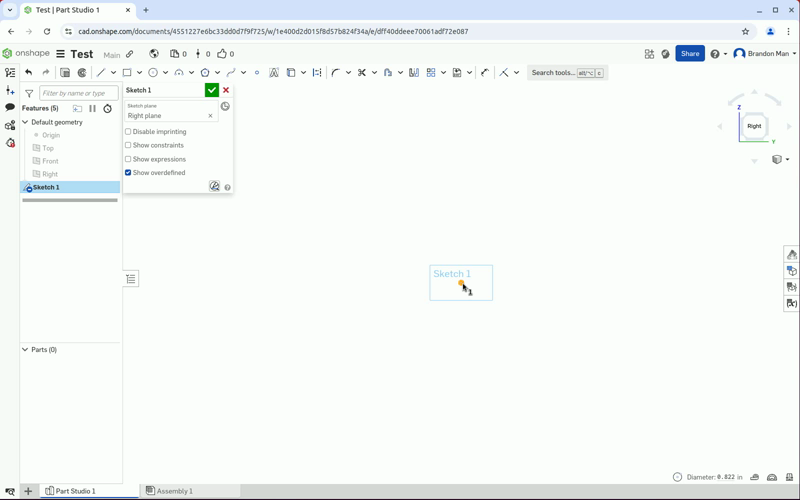
mouse_move(73, 352)
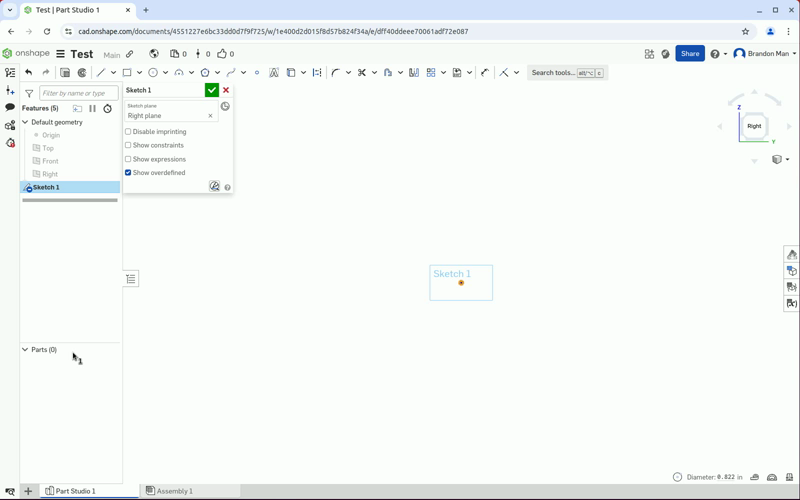
key(shift+y)
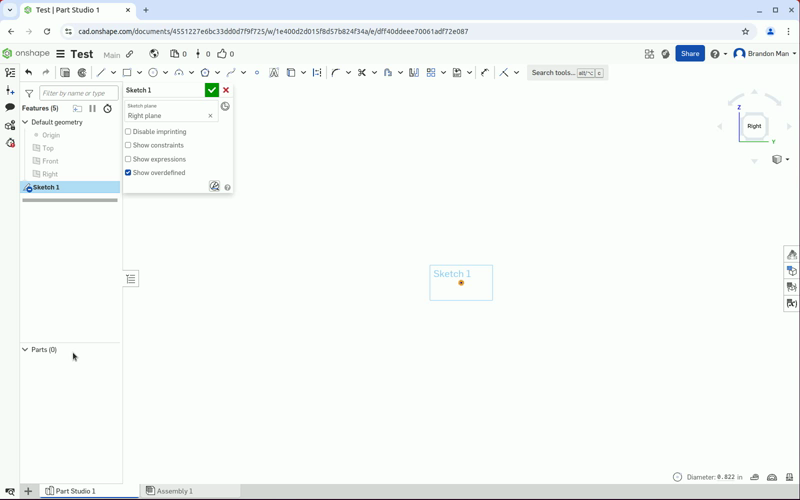
key(shift+e)
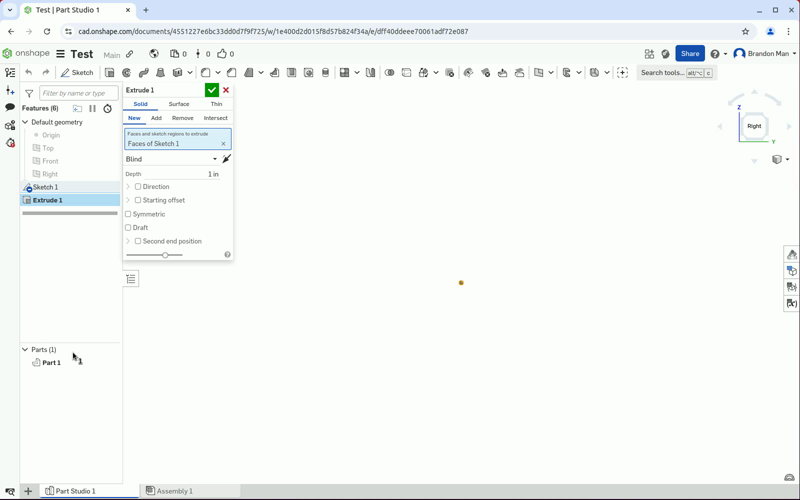
mouse_move(143, 106)
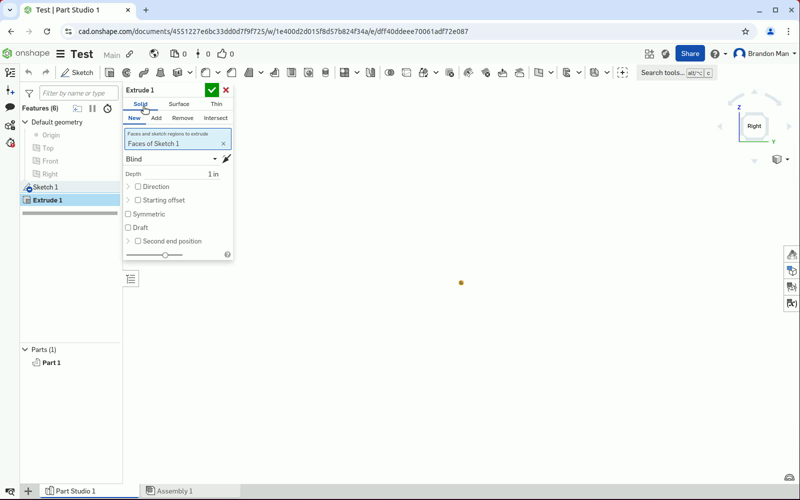
click(143, 106)
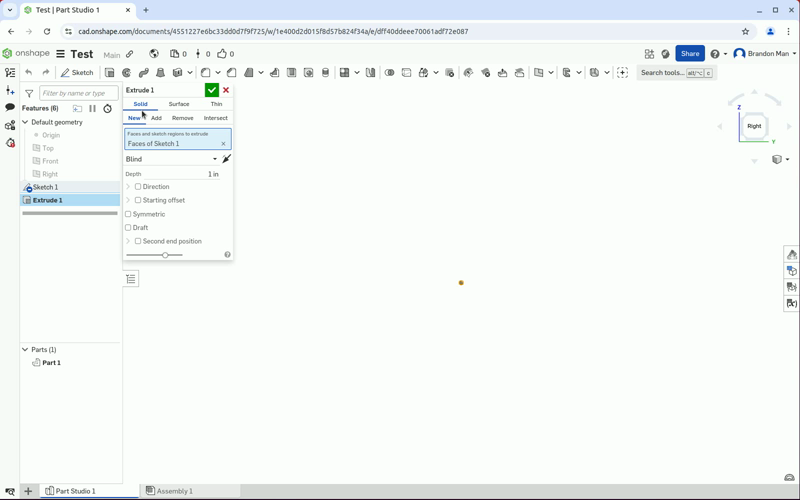
mouse_move(137, 120)
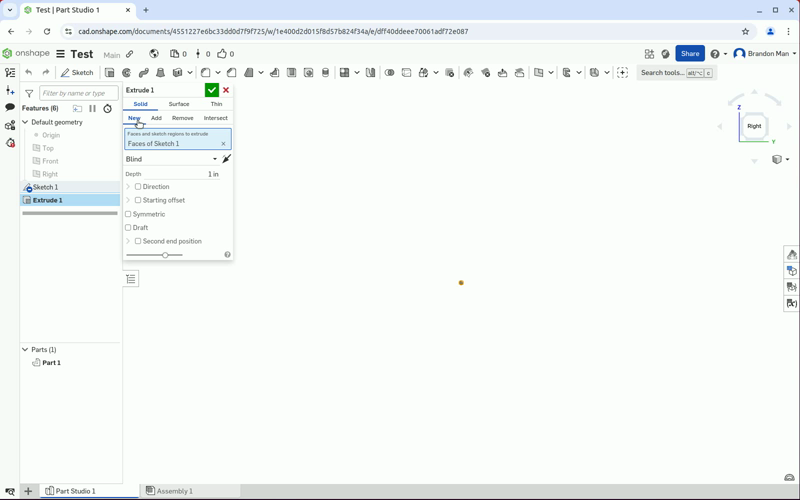
click(137, 120)
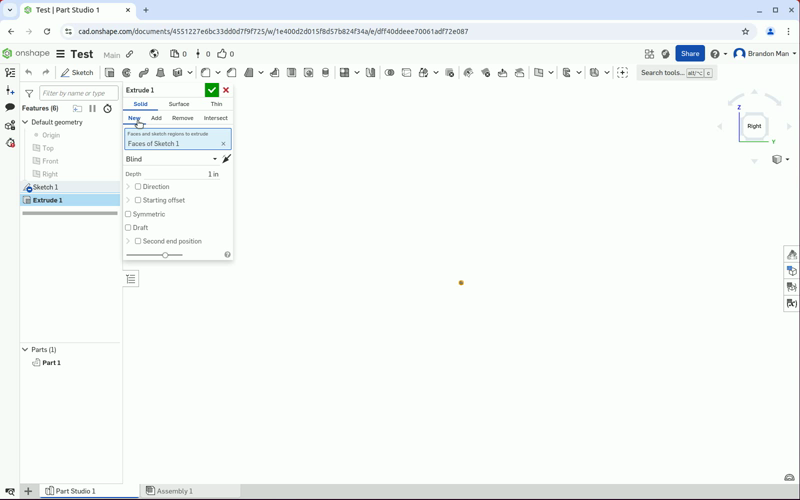
key(tab, 4)
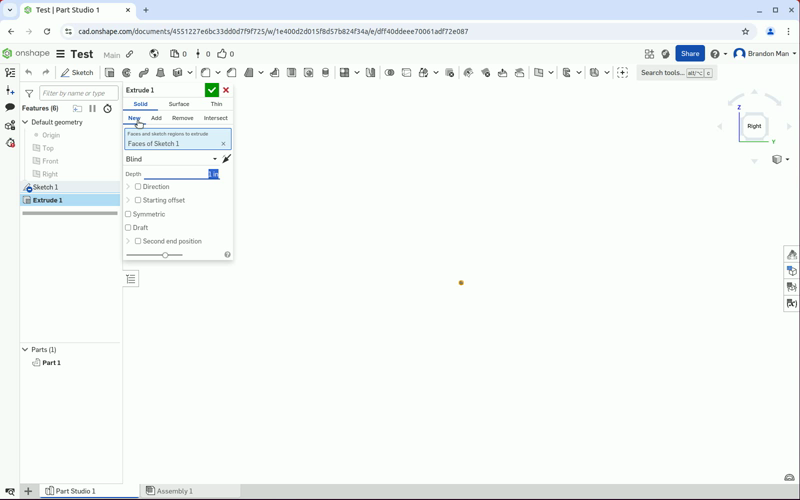
text(-23.108)
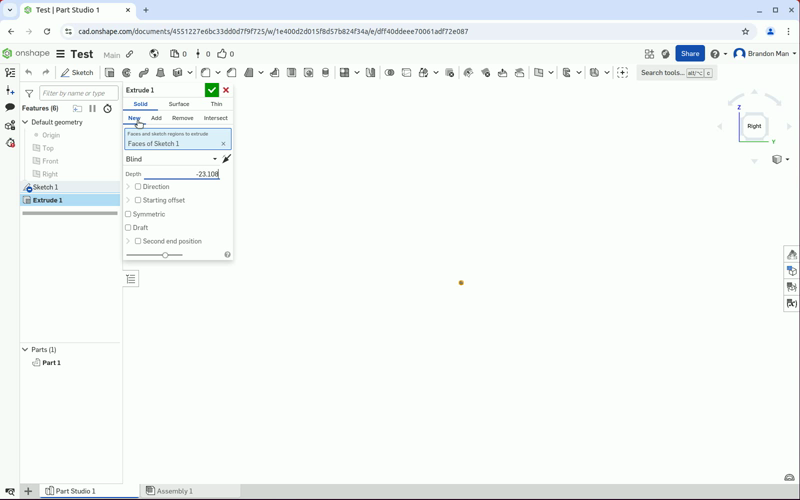
key(enter)
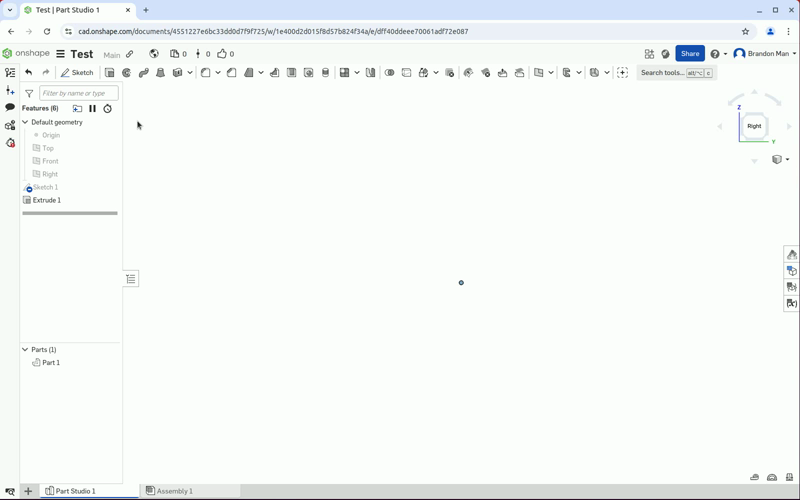
key(shift+h)
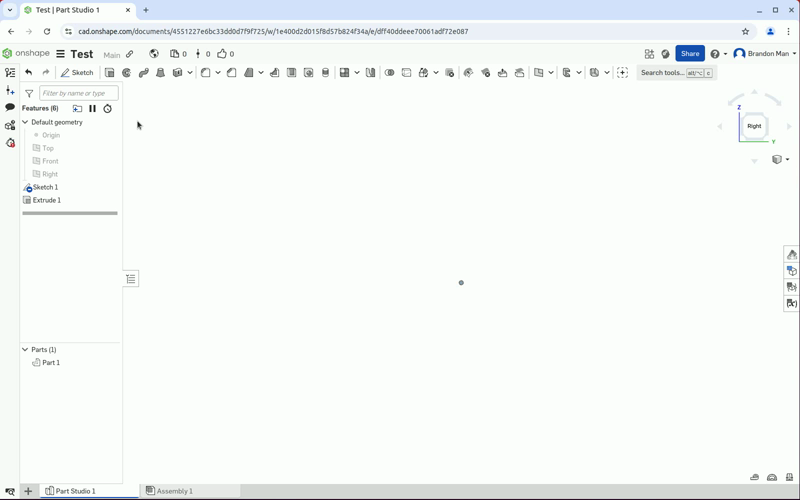
key(shift+h)
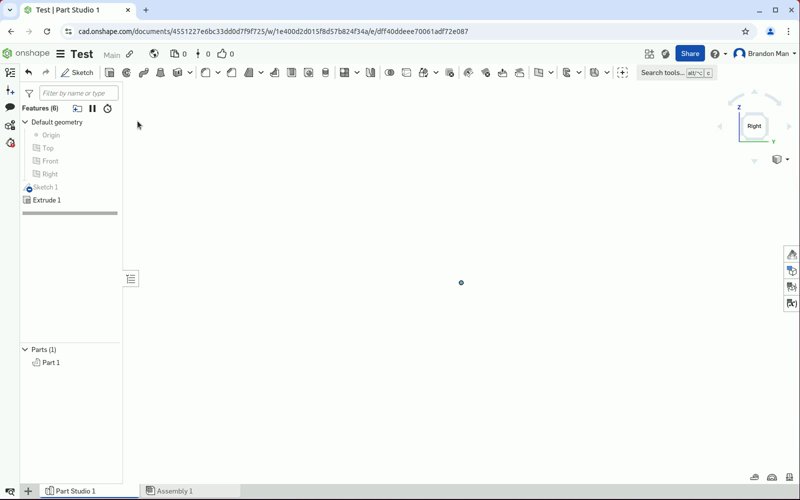
mouse_move(73, 189)
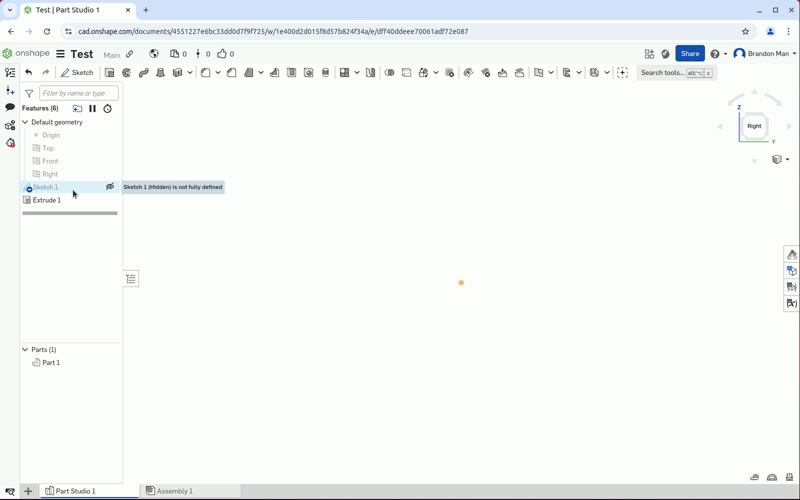
click(73, 189)
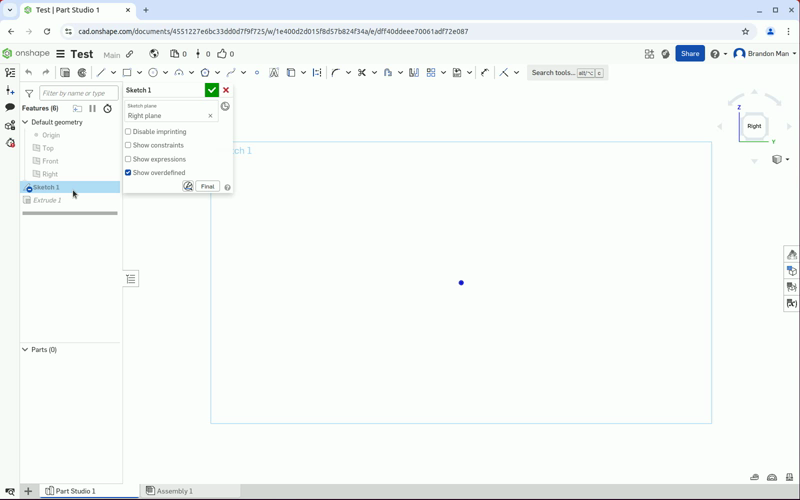
mouse_move(229, 92)
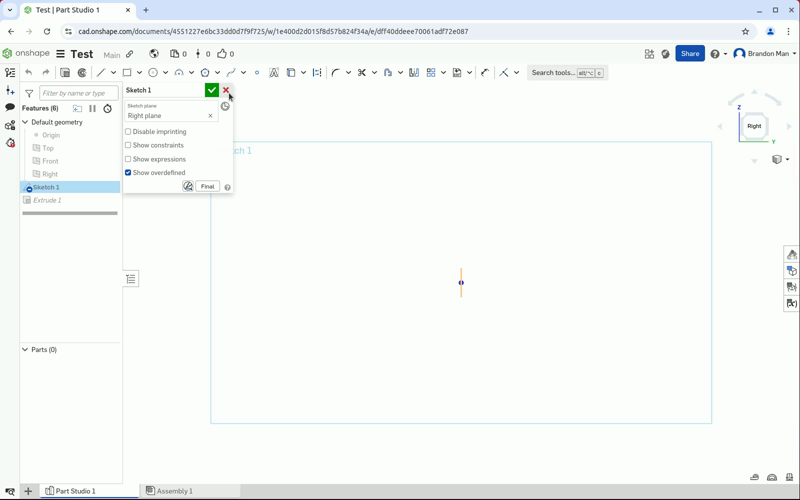
click(229, 92)
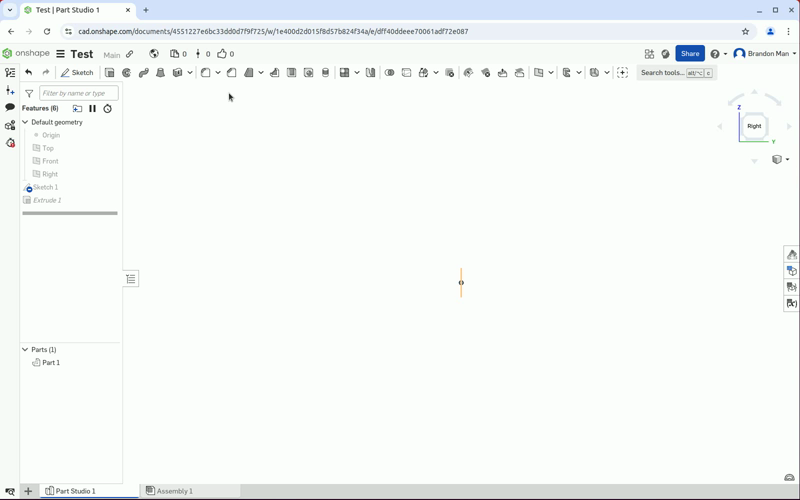
mouse_move(73, 352)
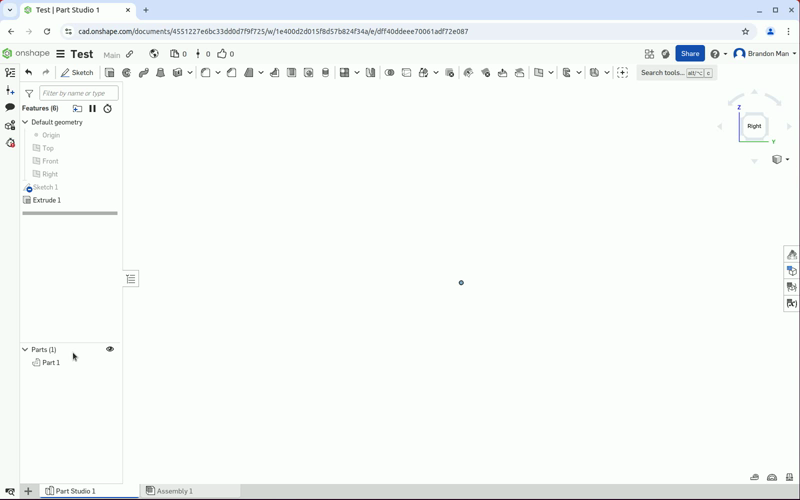
key(y)
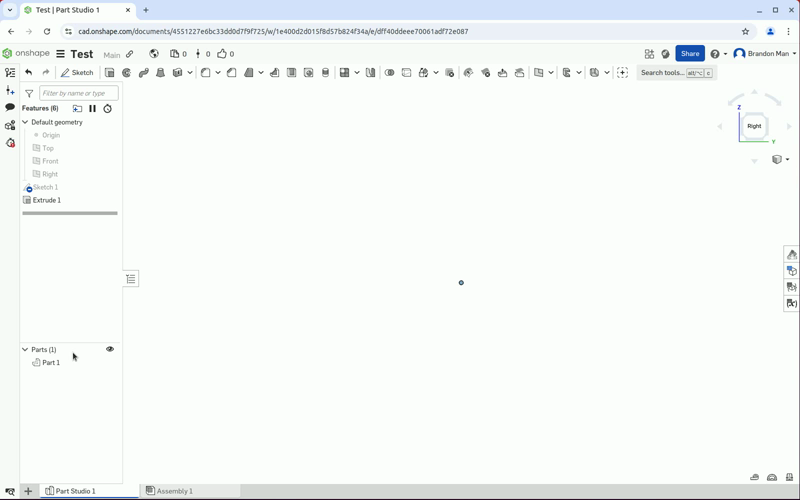
key(shift+p)
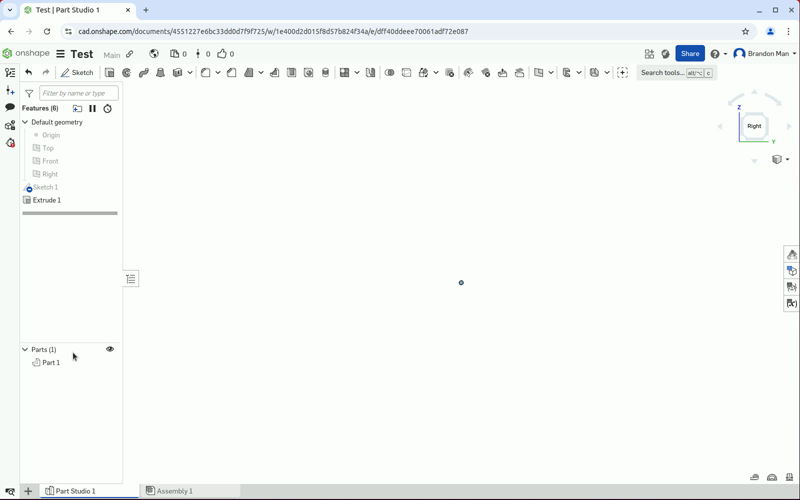
key(space)
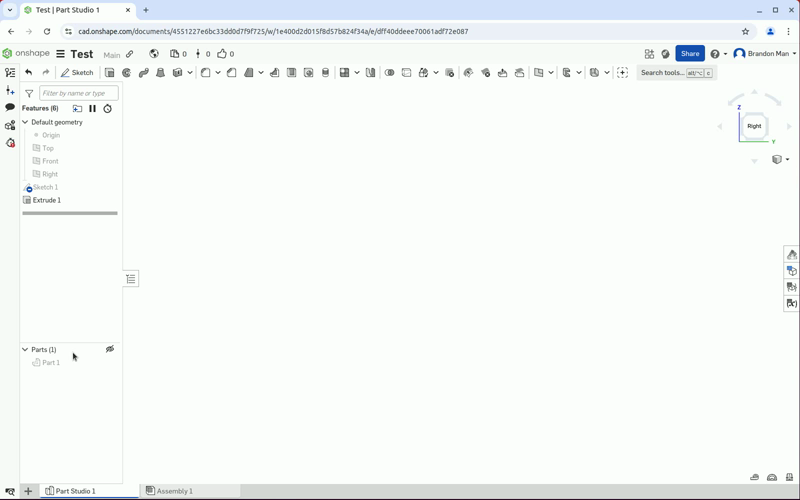
key_down(shift)
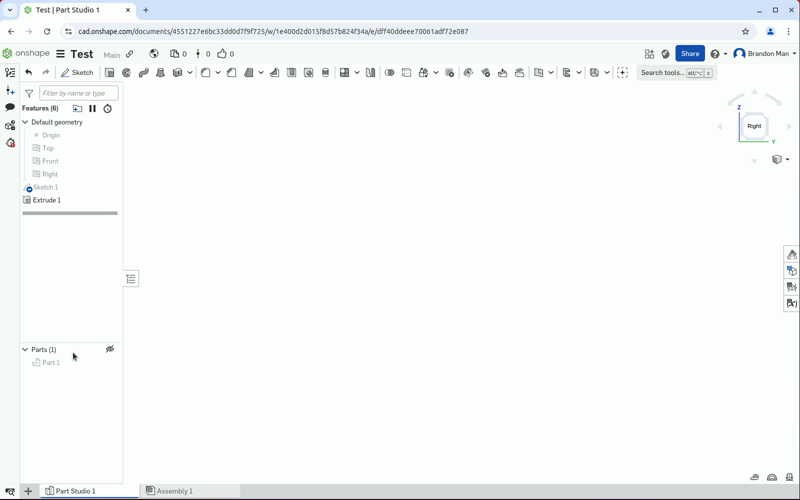
key(right)
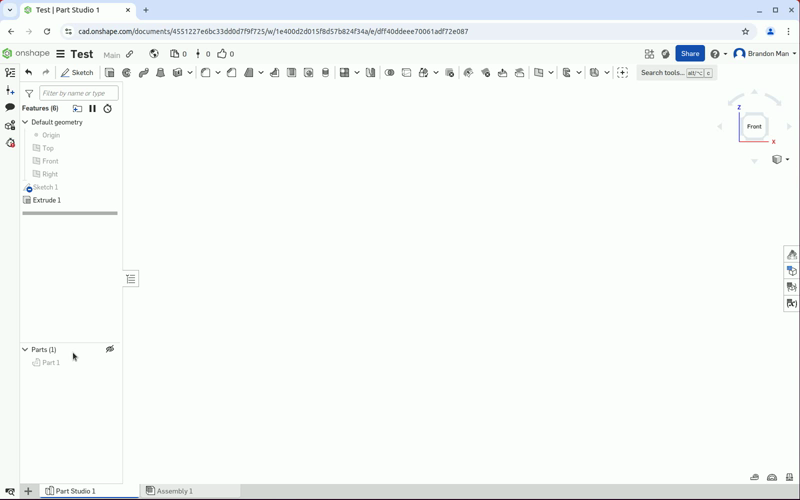
key_up(shift)
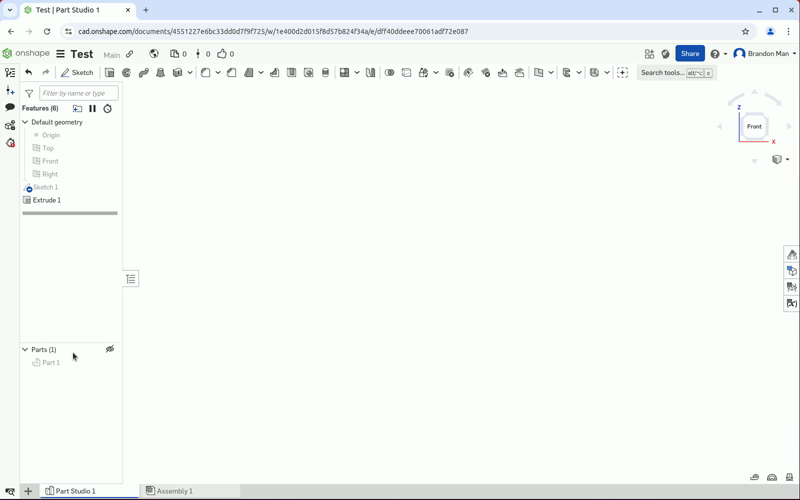
key(space)
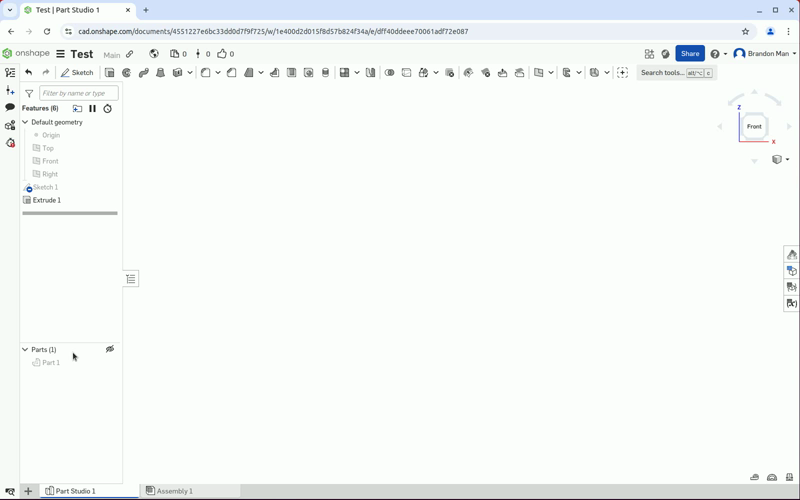
key_down(shift)
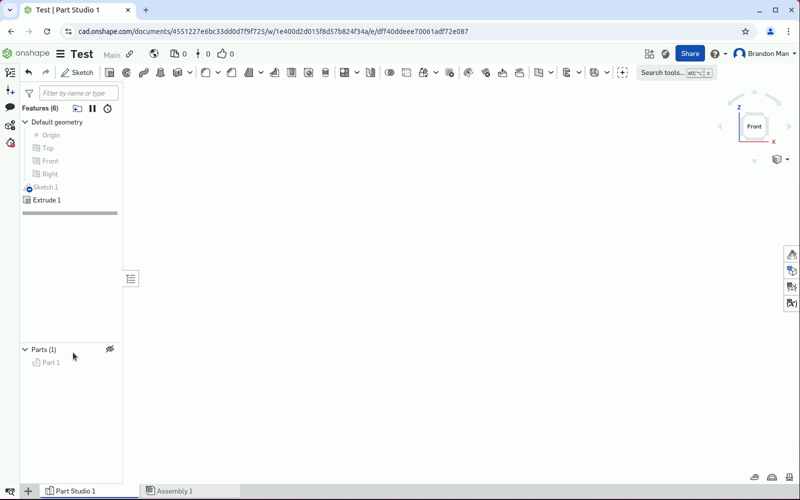
key(down)
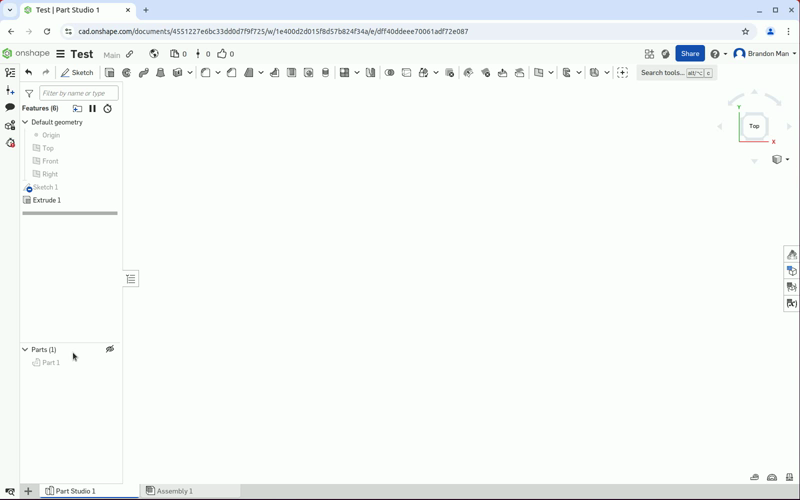
key_up(shift)
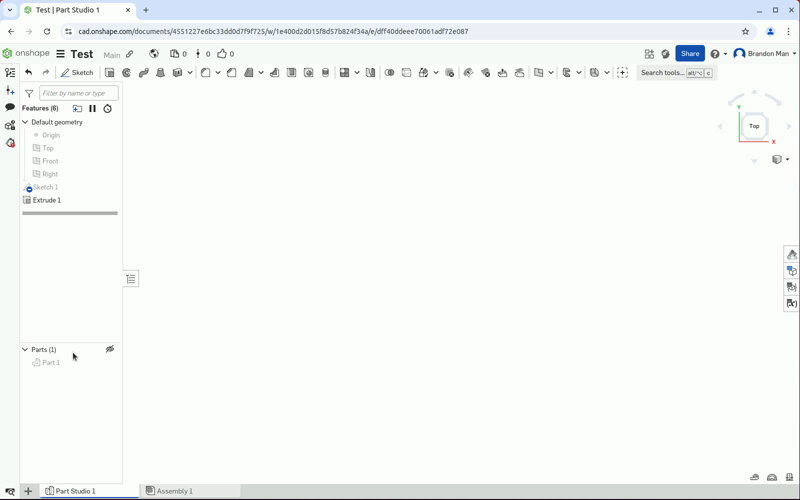
mouse_move(73, 352)
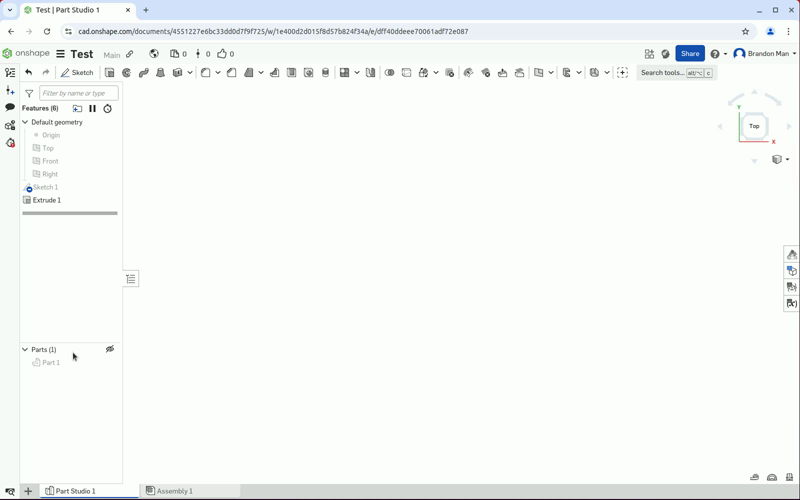
key(shift+y)
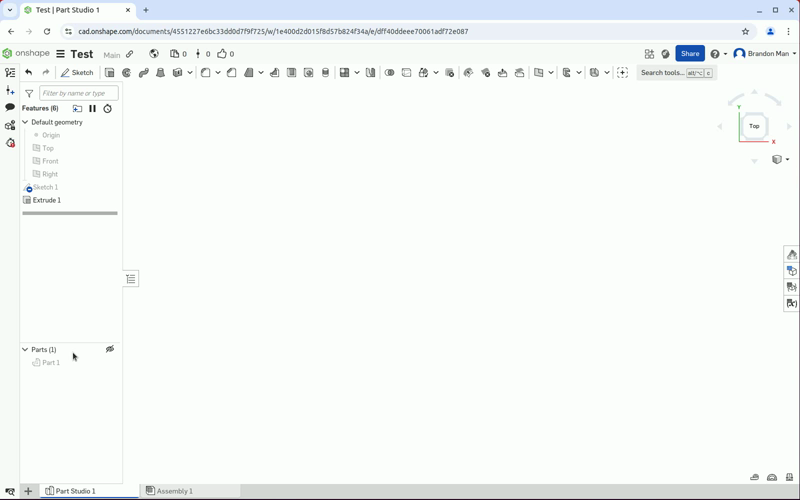
key(shift+s)
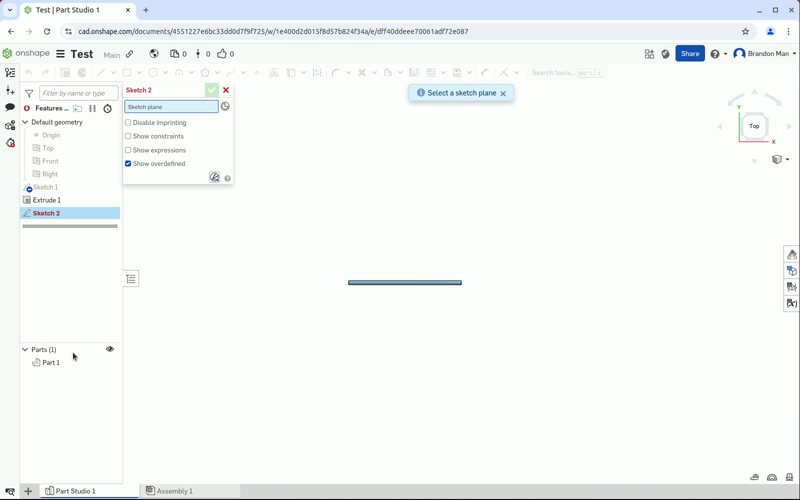
mouse_move(73, 150)
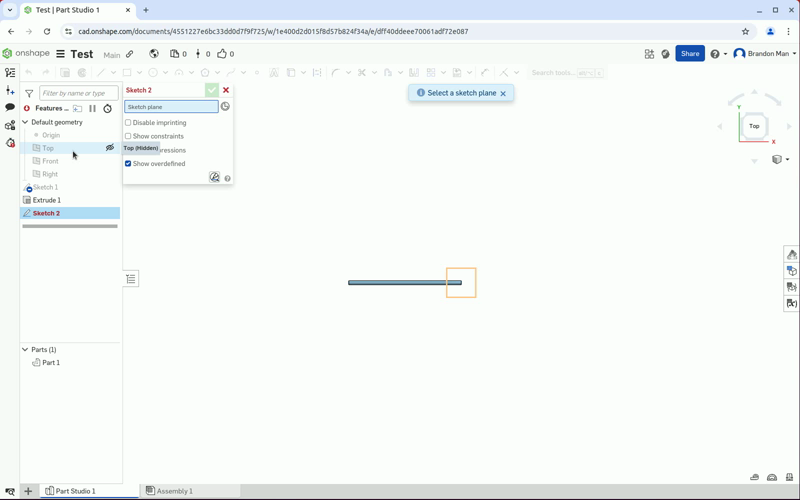
click(73, 150)
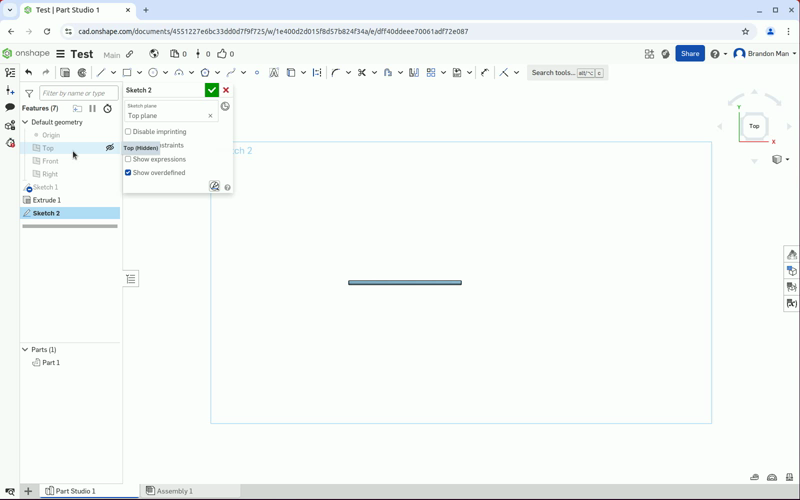
mouse_move(73, 352)
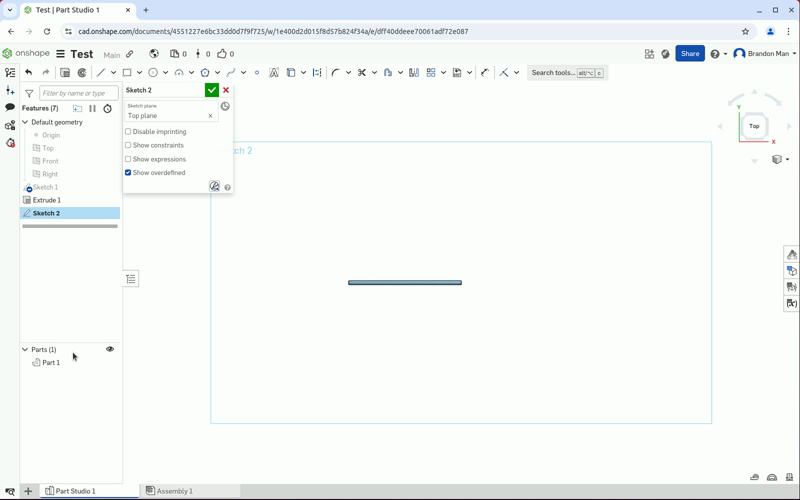
key(y)
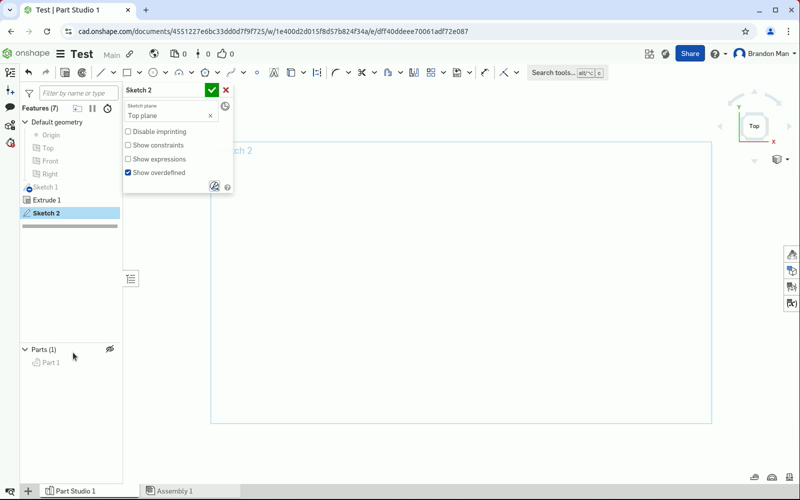
key(c)
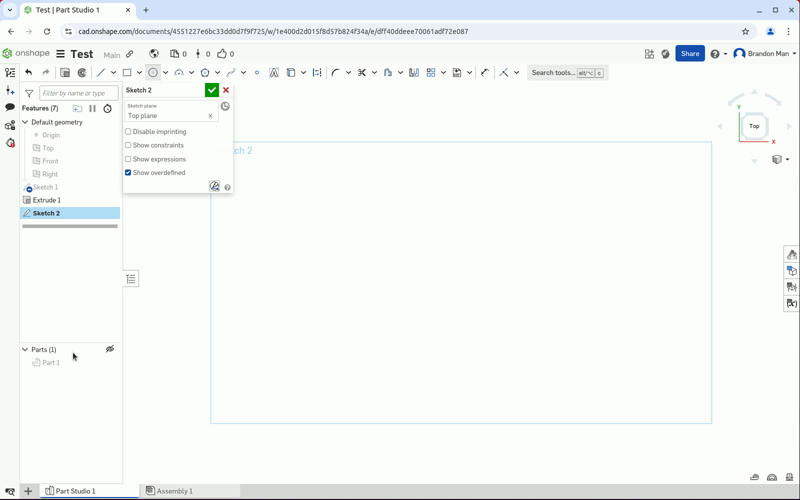
key_down(shift)
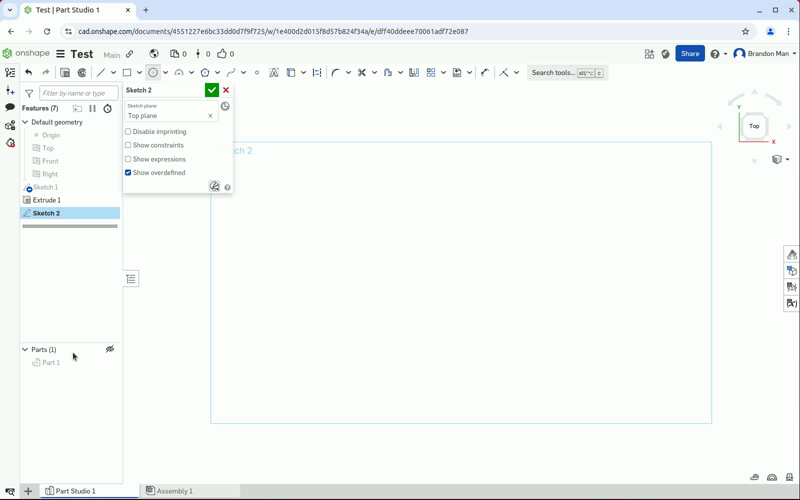
mouse_move(437, 282)
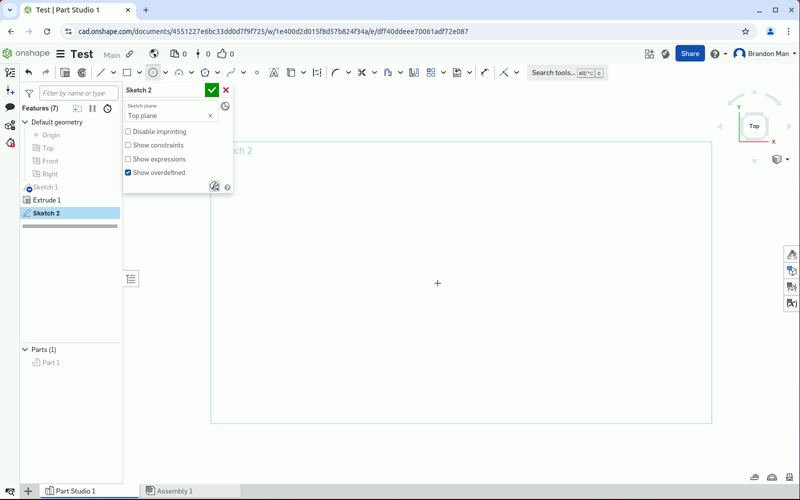
click(437, 282)
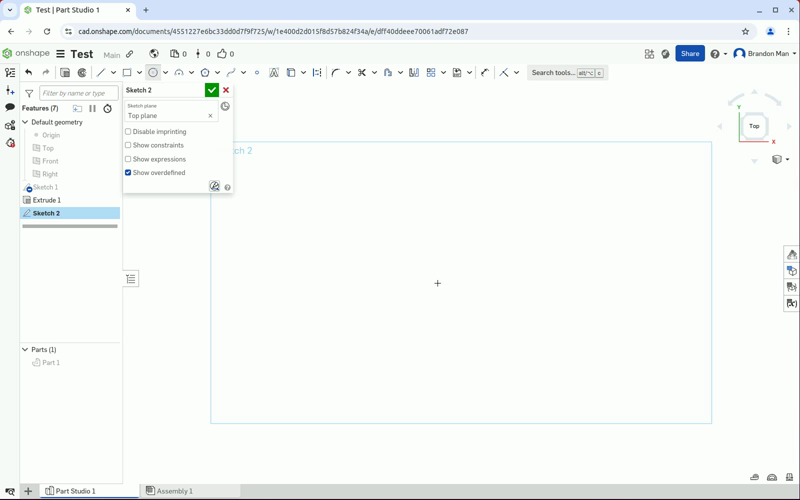
key_up(shift)
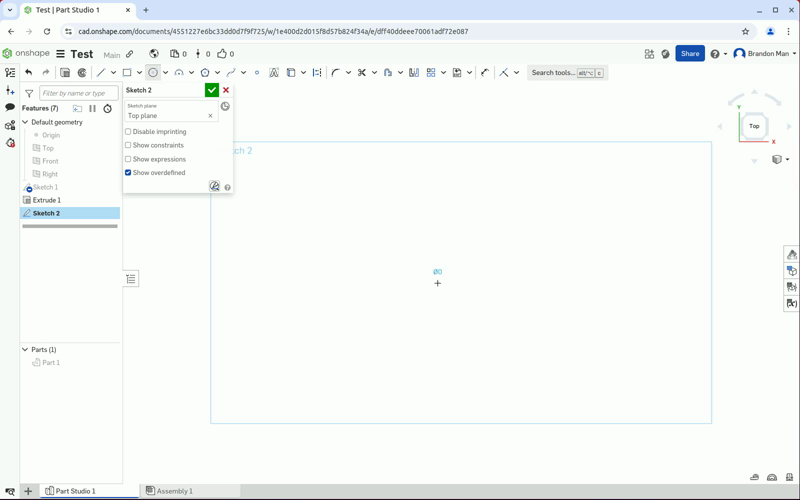
mouse_move(439, 282)
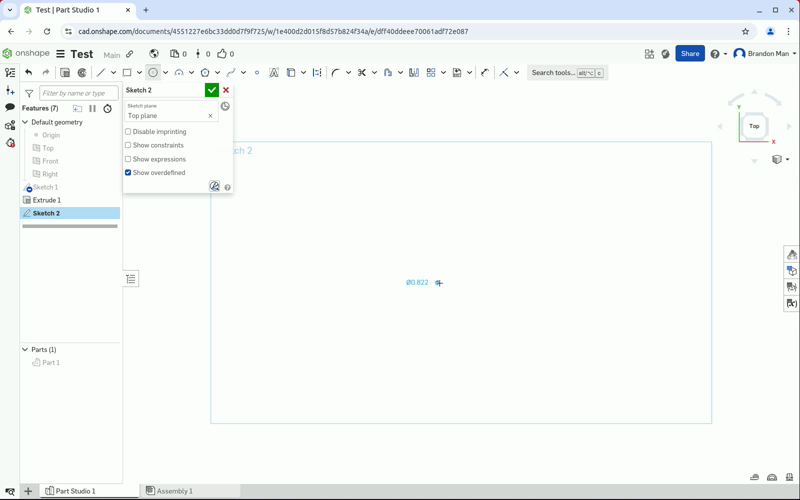
scroll(6)
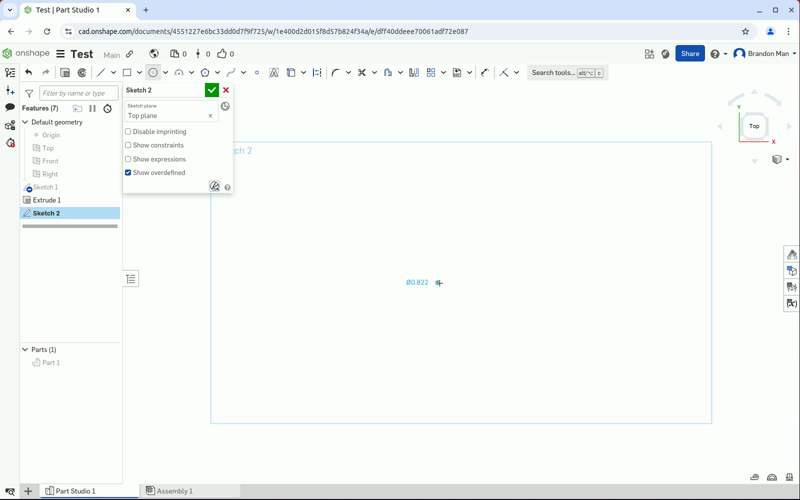
scroll(6)
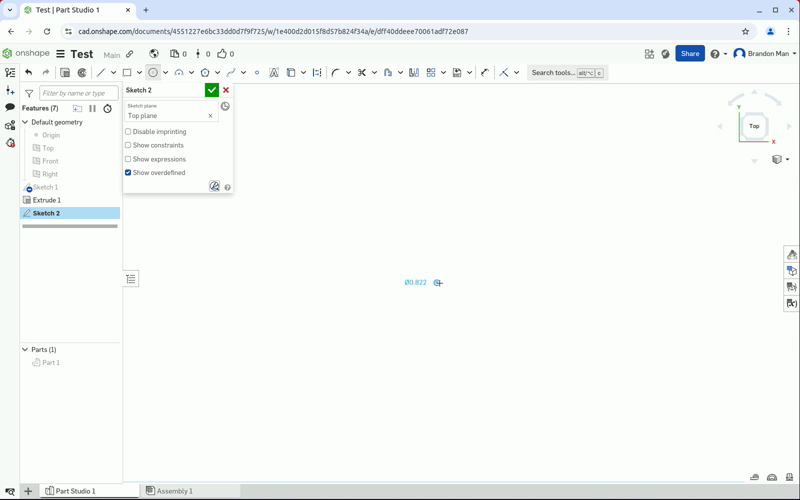
scroll(6)
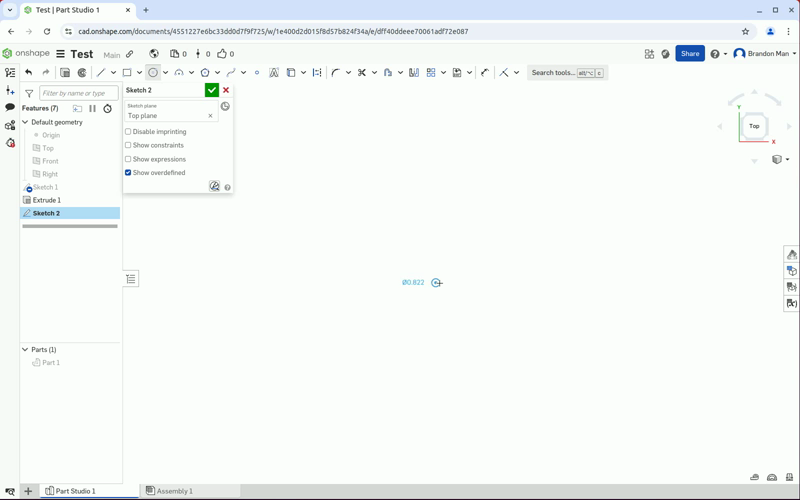
scroll(6)
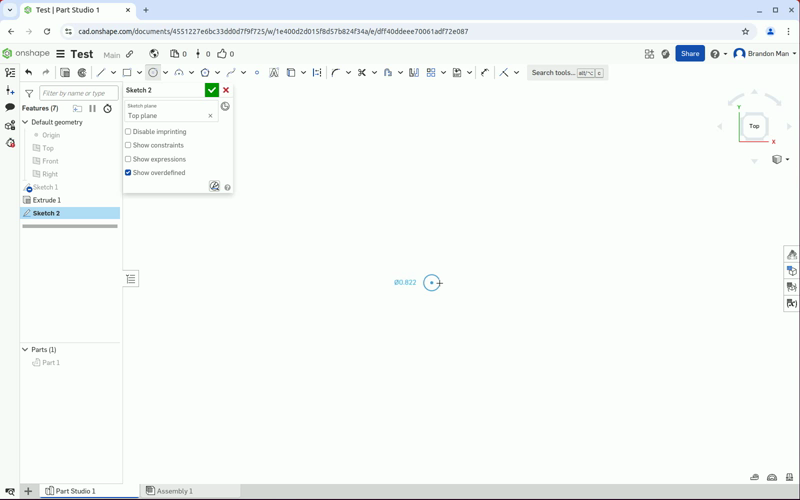
scroll(6)
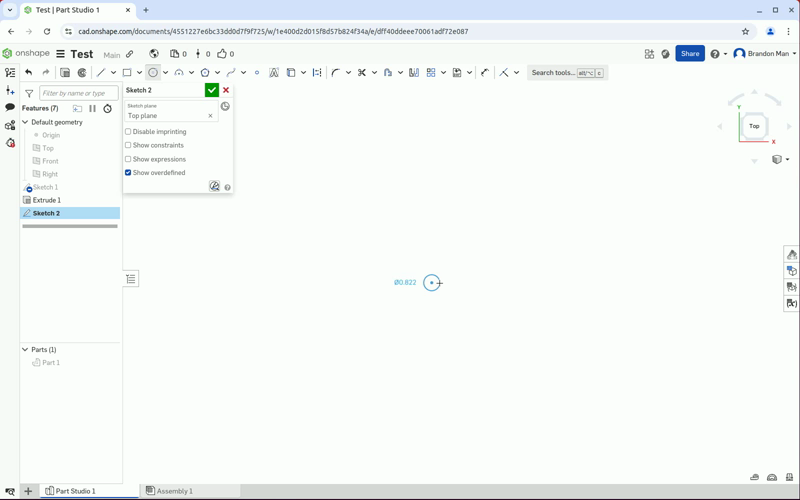
scroll(6)
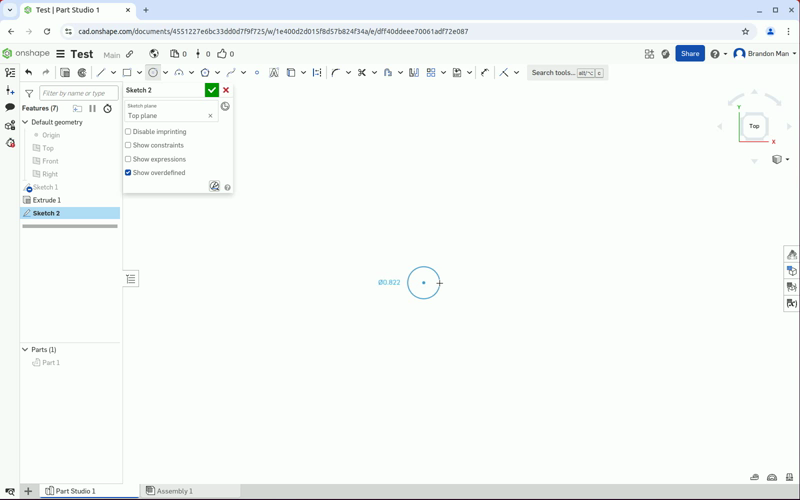
scroll(6)
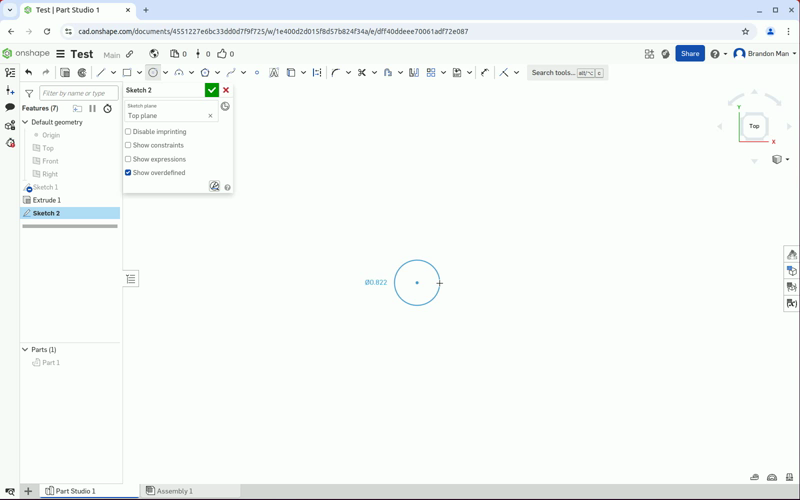
click(439, 282)
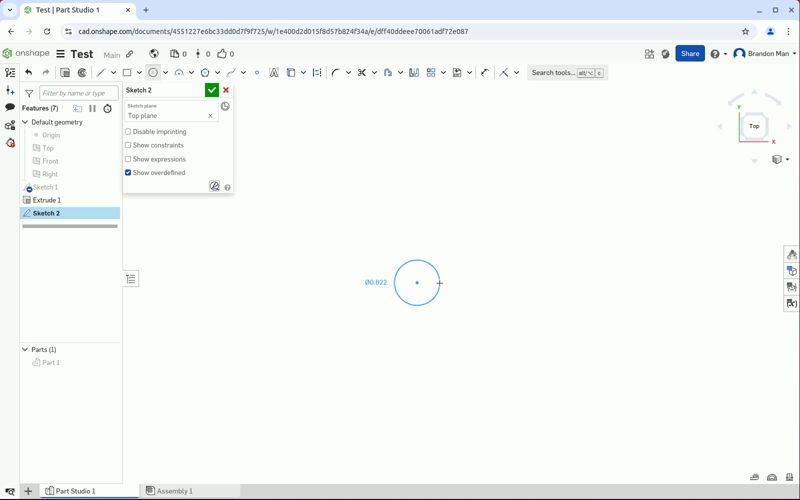
scroll(-6)
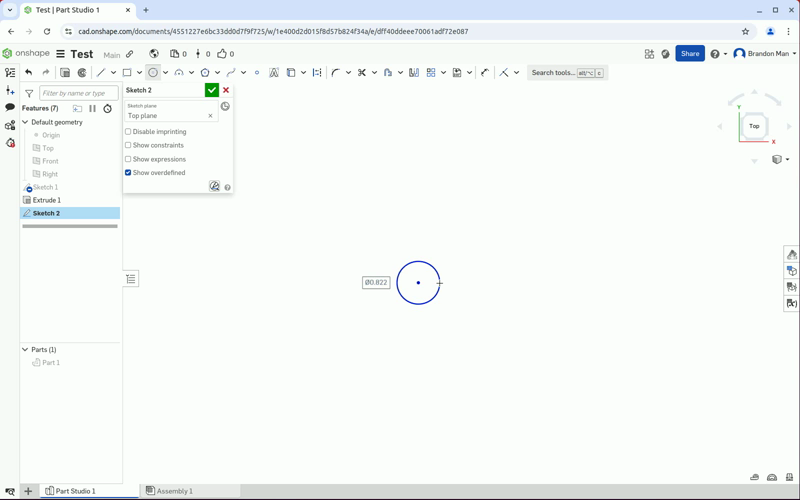
scroll(-6)
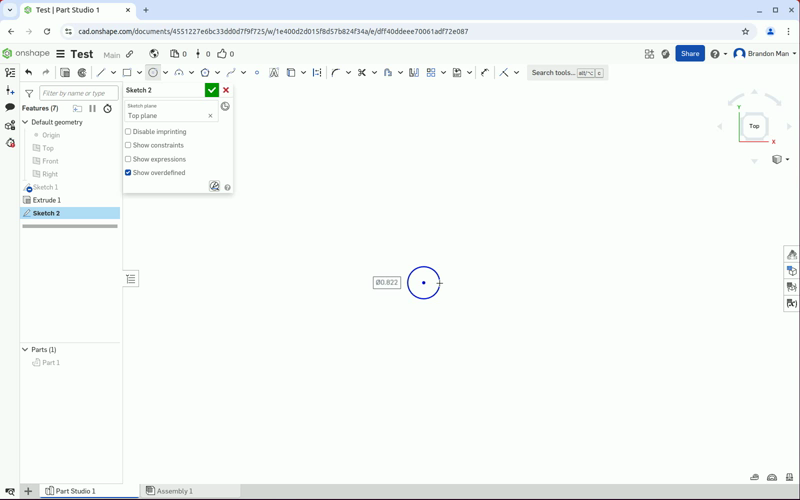
scroll(-6)
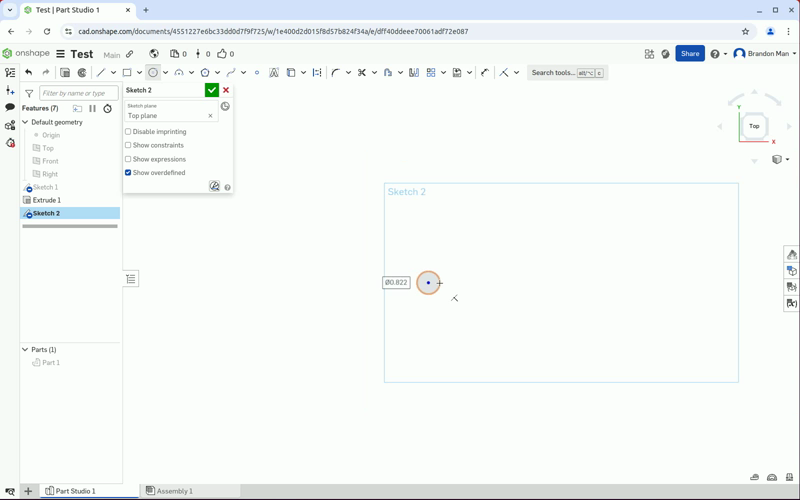
scroll(-6)
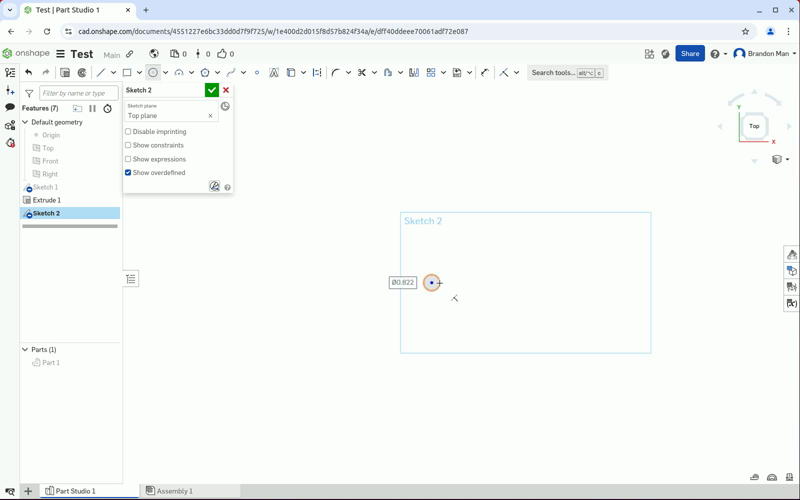
scroll(-6)
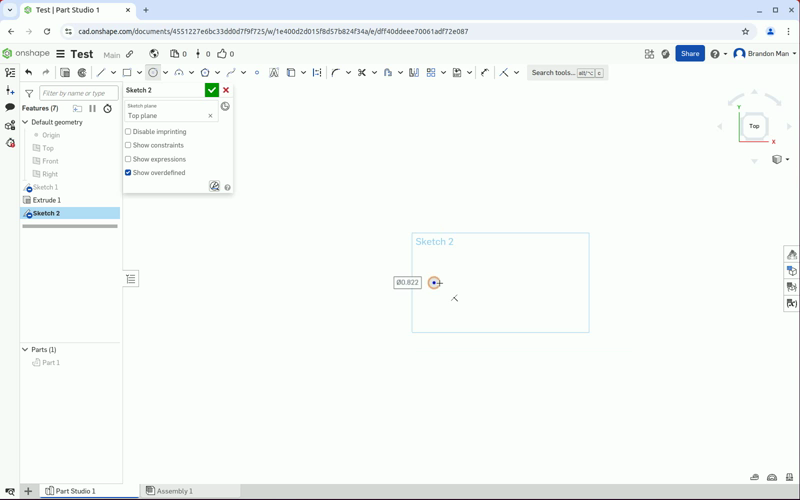
scroll(-6)
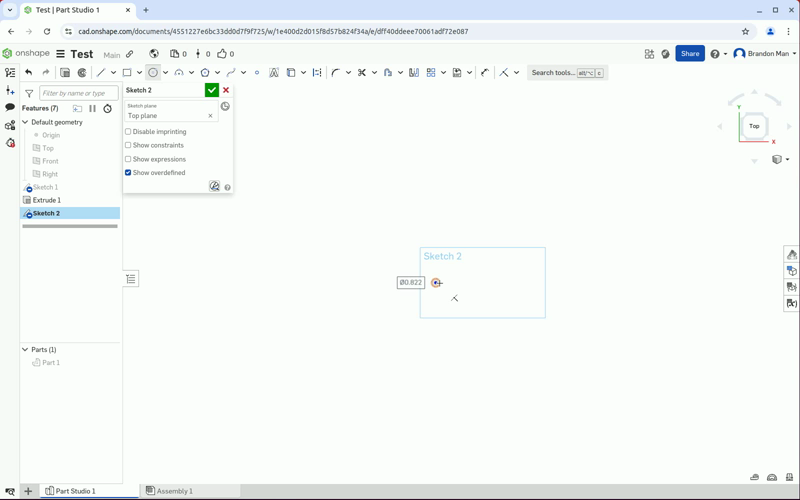
scroll(-6)
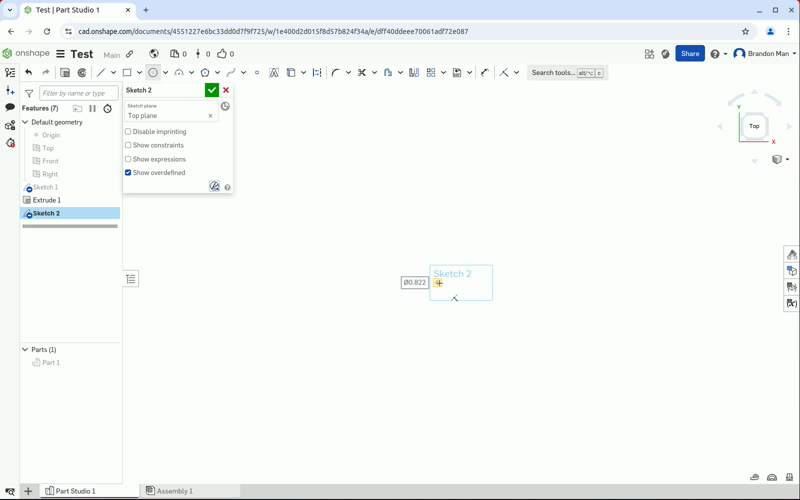
key(esc)
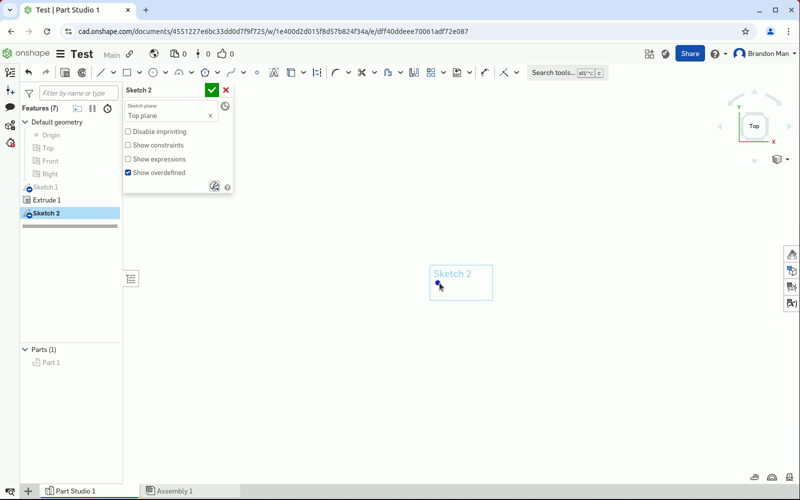
mouse_move(437, 283)
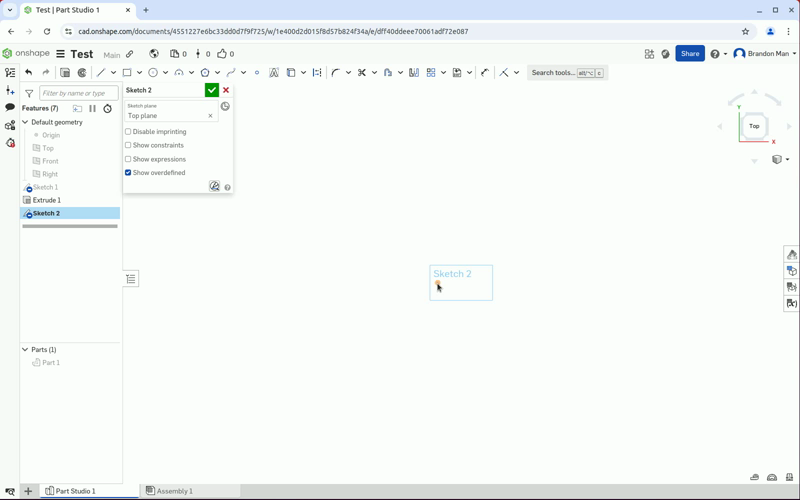
scroll(6)
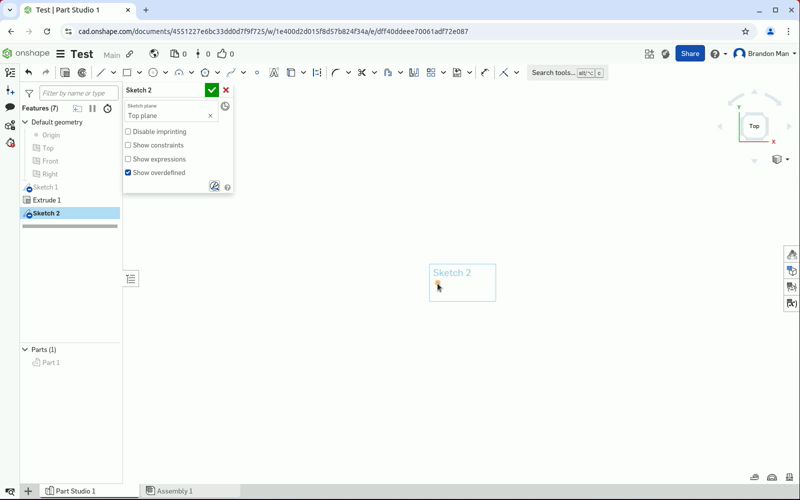
scroll(6)
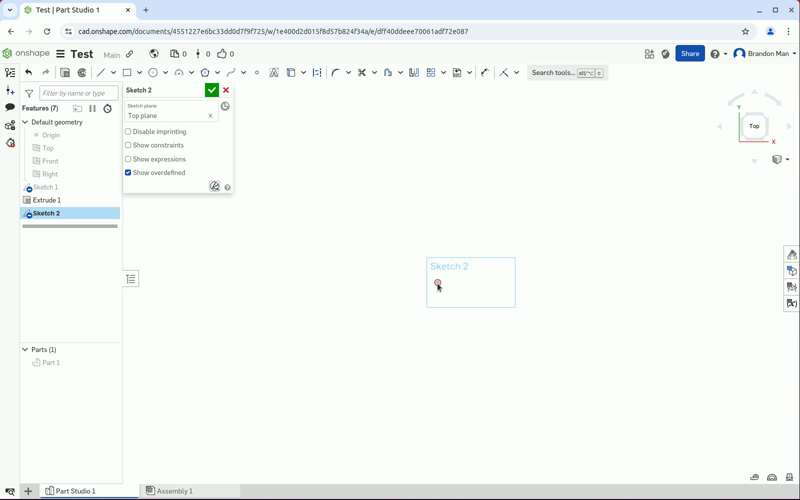
scroll(6)
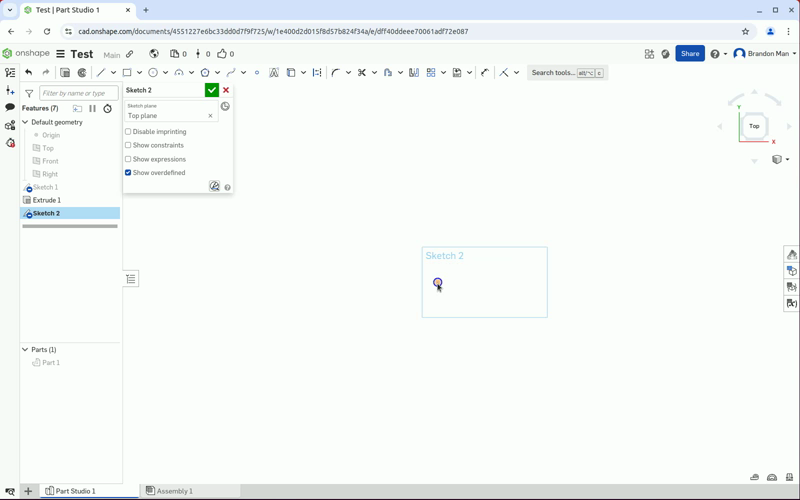
scroll(6)
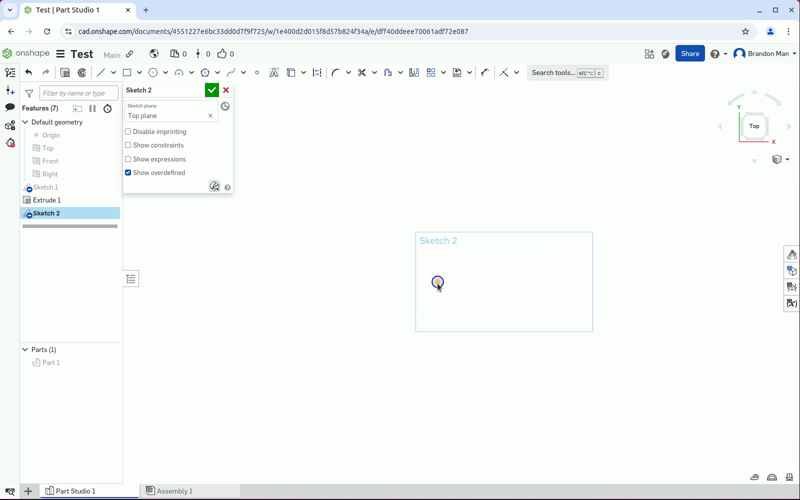
scroll(6)
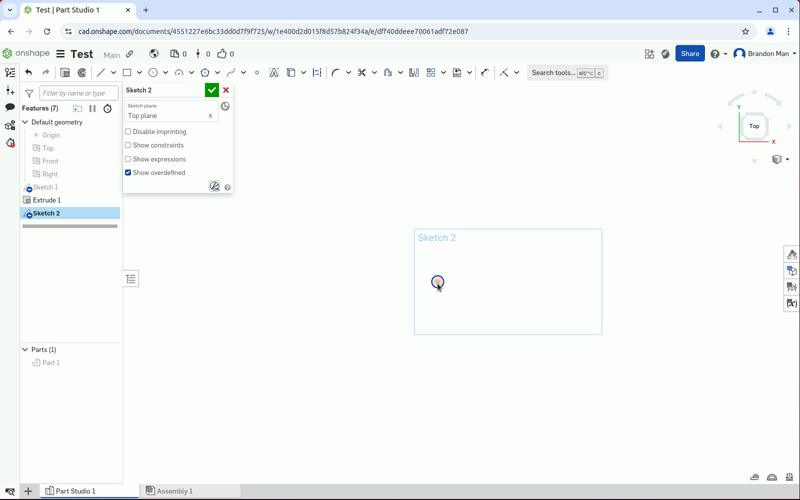
scroll(6)
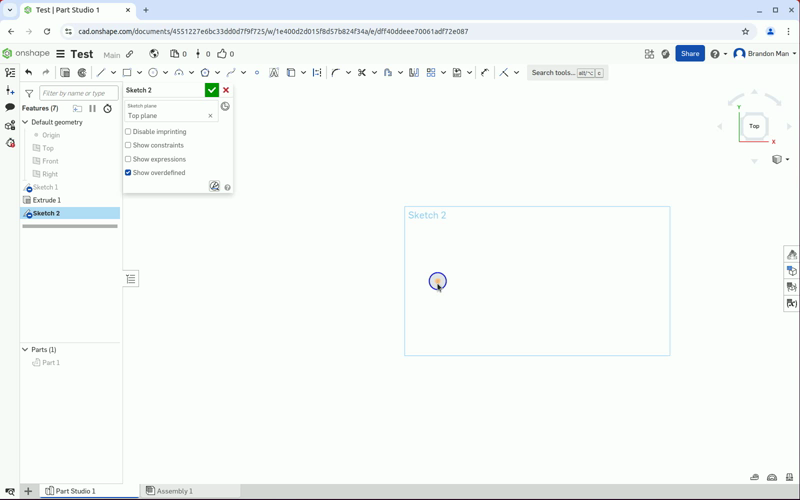
scroll(6)
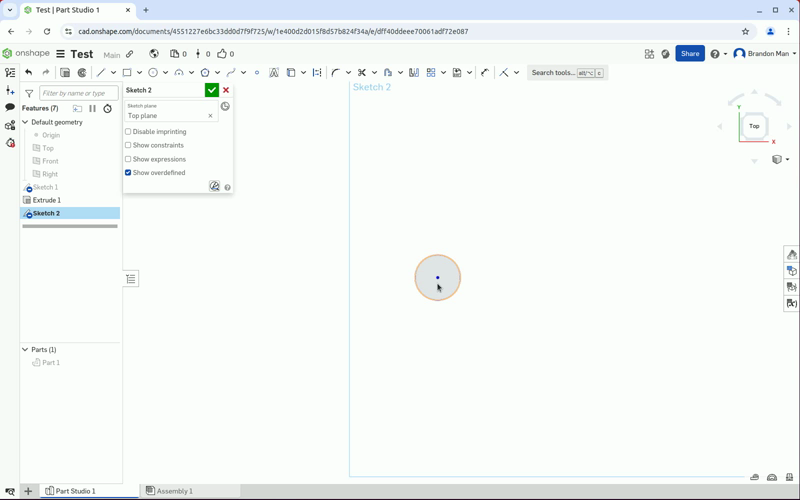
click(437, 283)
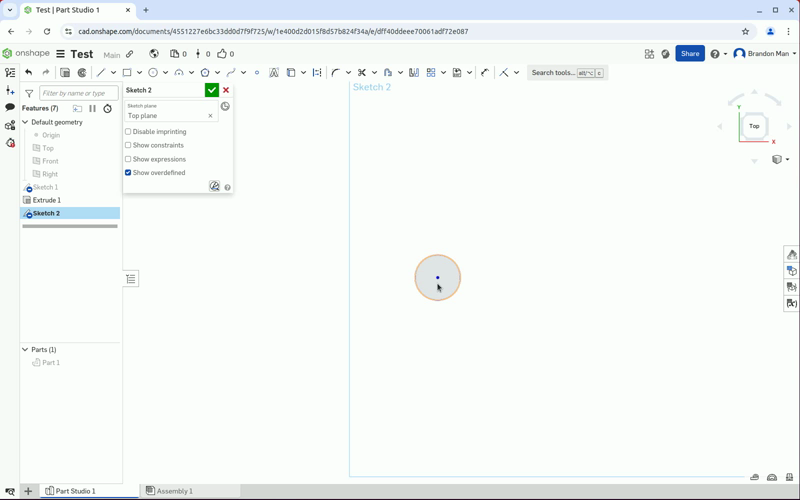
scroll(-6)
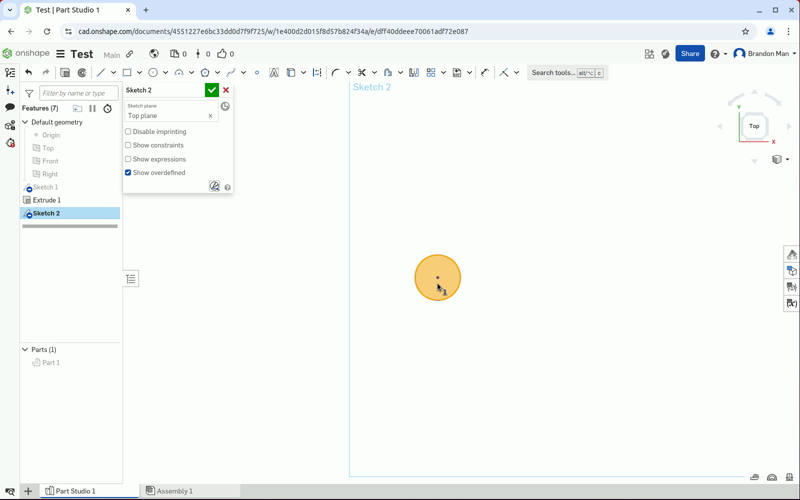
scroll(-6)
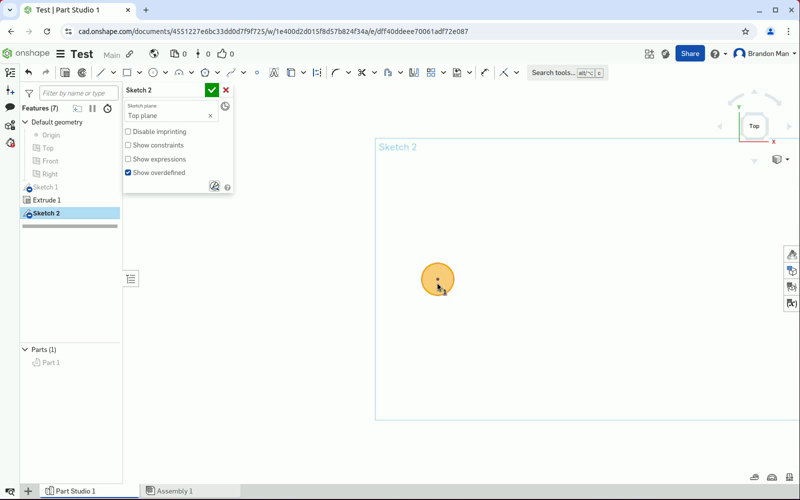
scroll(-6)
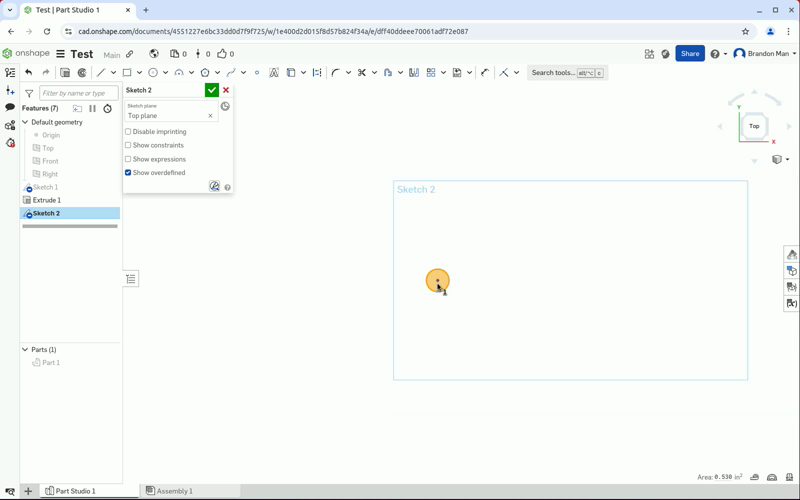
scroll(-6)
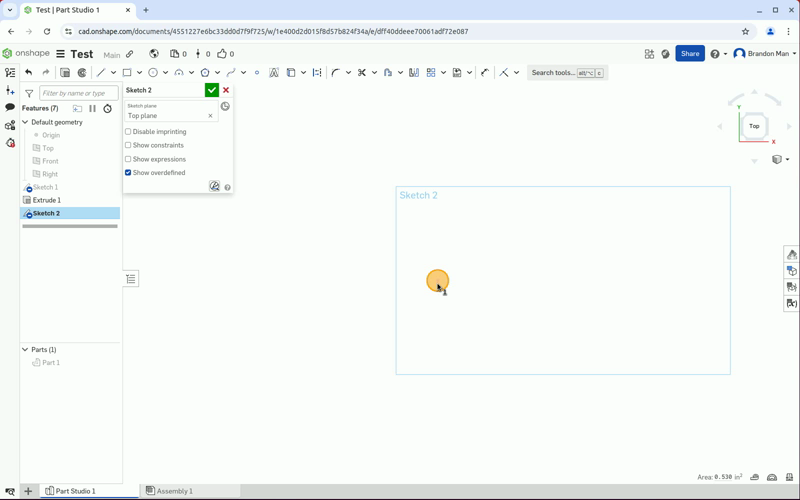
scroll(-6)
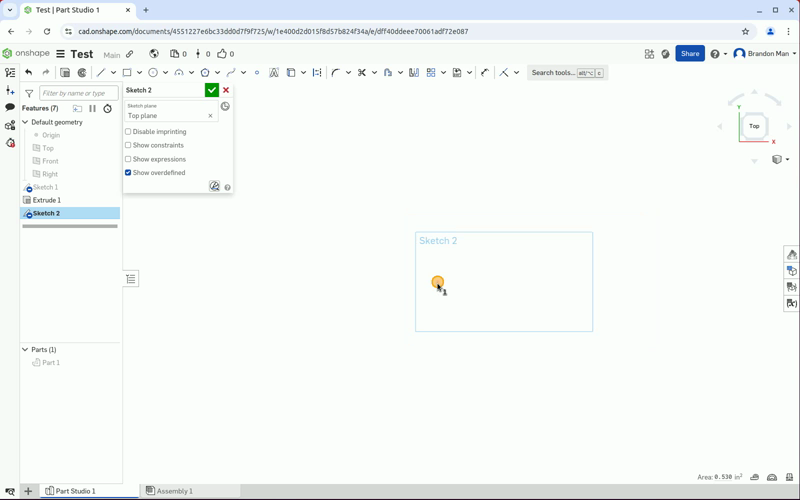
scroll(-6)
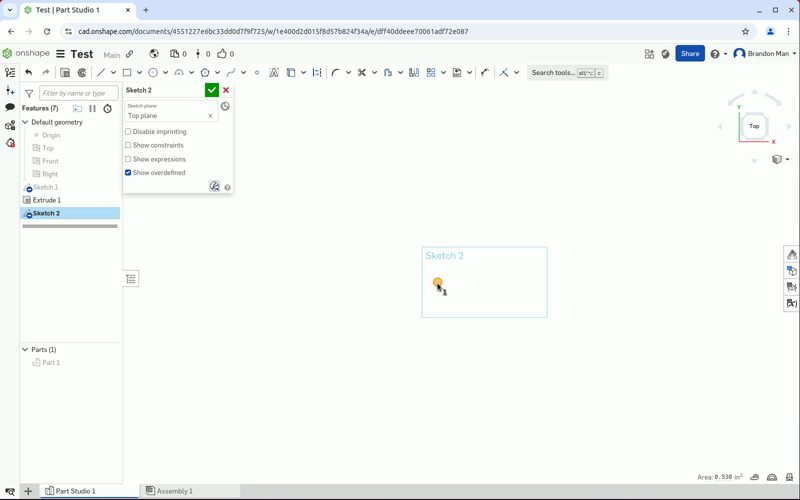
scroll(-6)
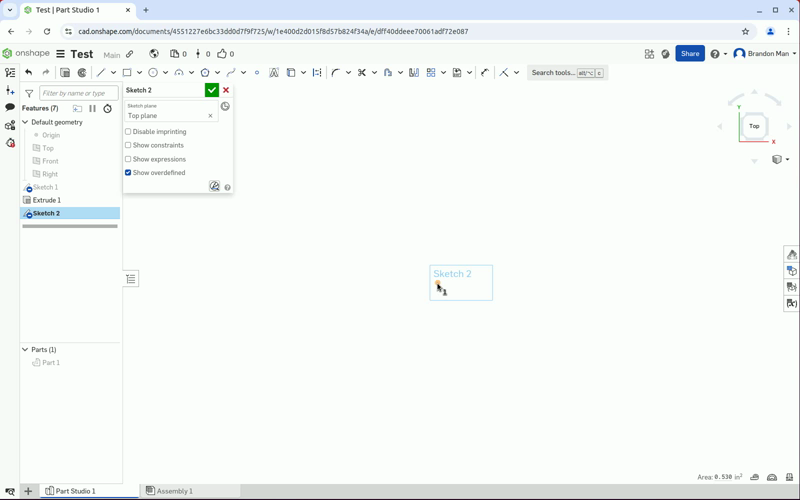
mouse_move(73, 352)
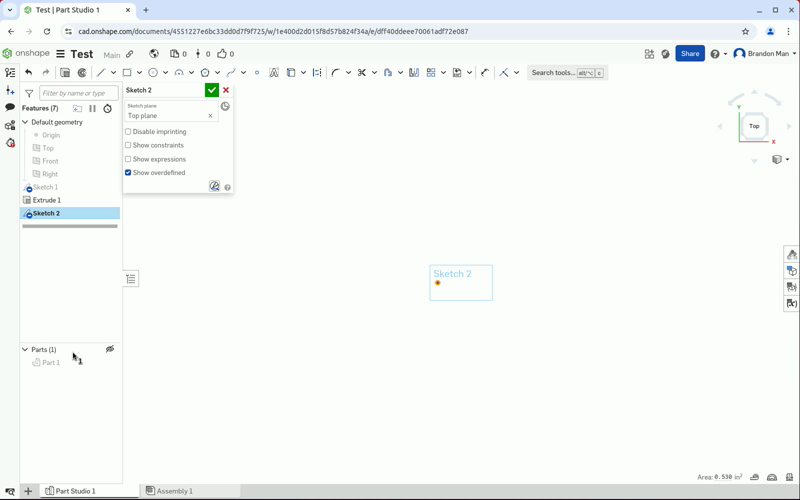
key(shift+y)
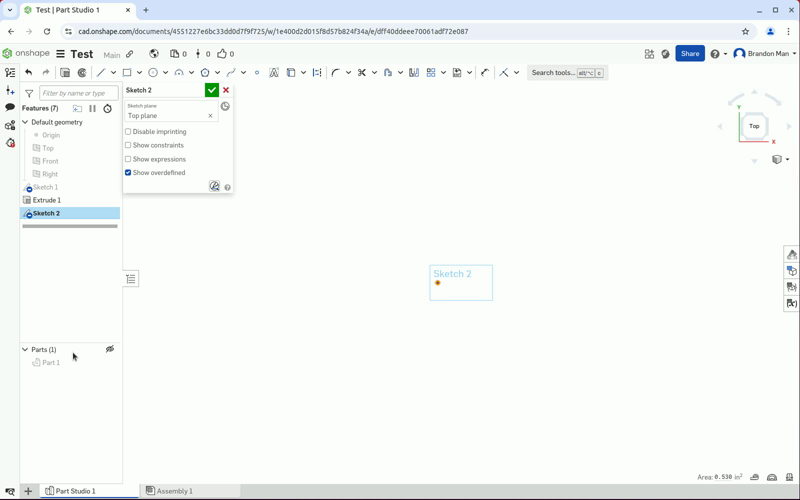
key(shift+e)
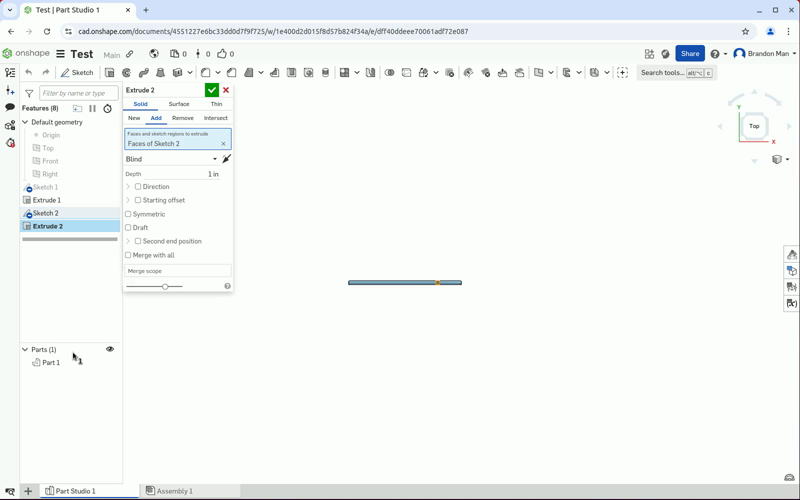
mouse_move(143, 106)
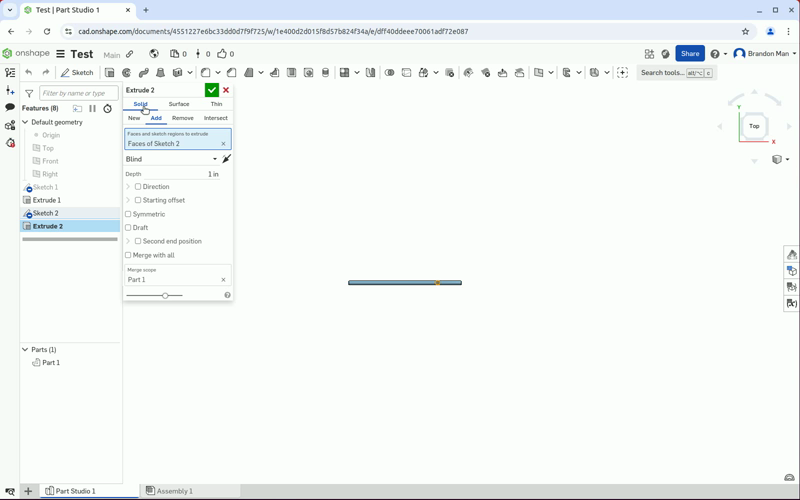
click(143, 106)
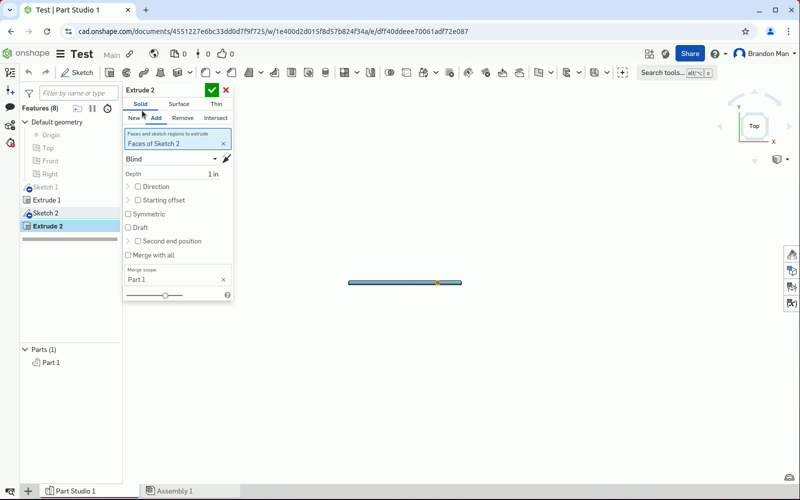
mouse_move(137, 120)
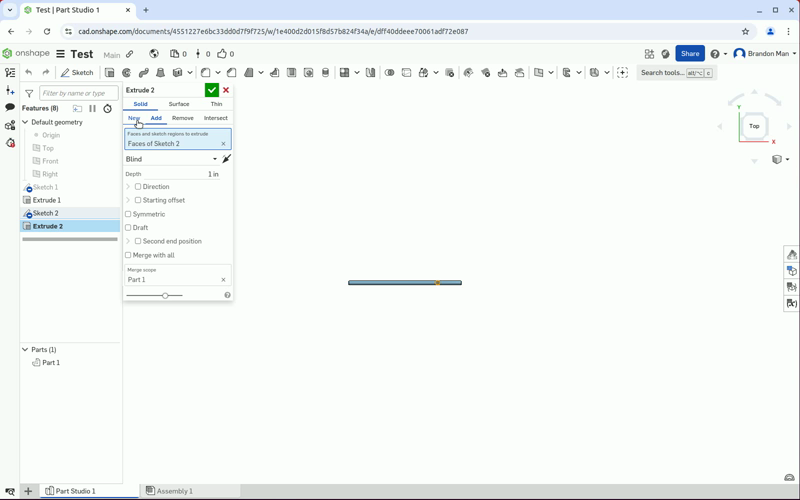
click(137, 120)
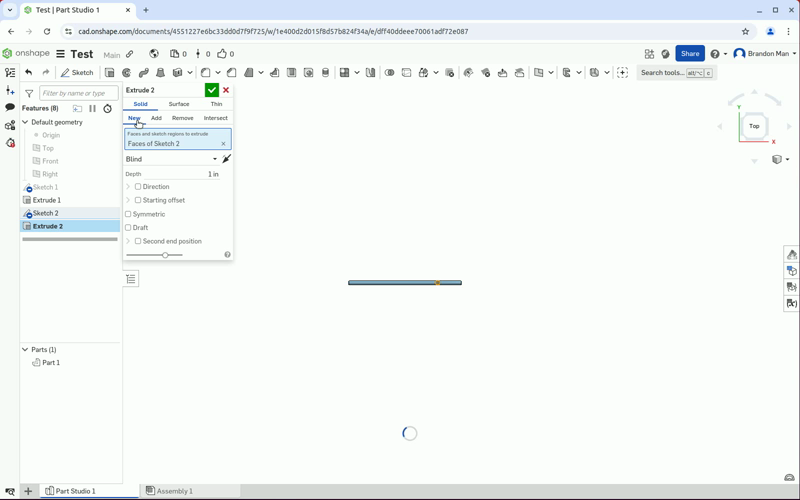
key(tab, 4)
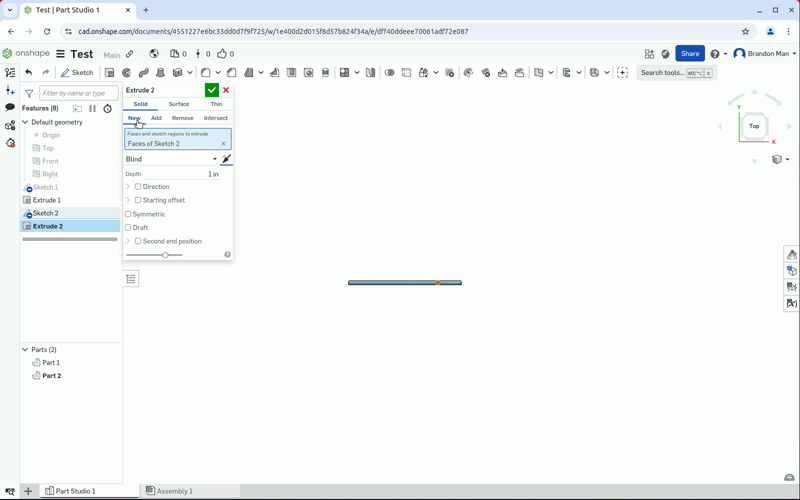
text(-0.722)
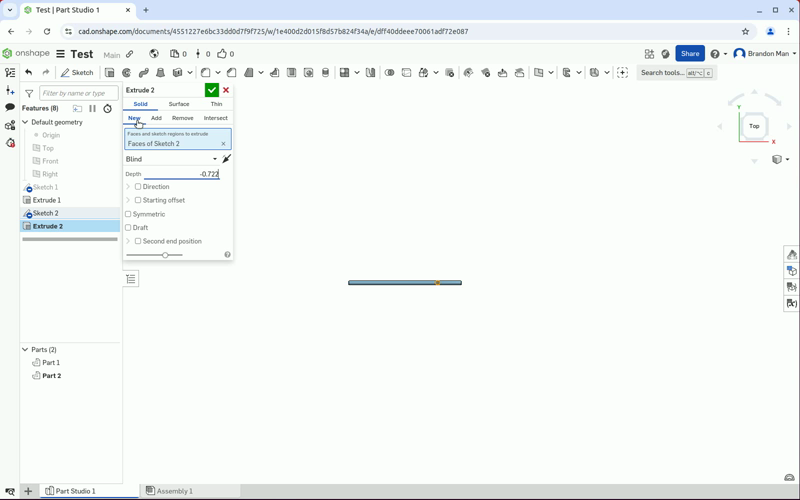
key(enter)
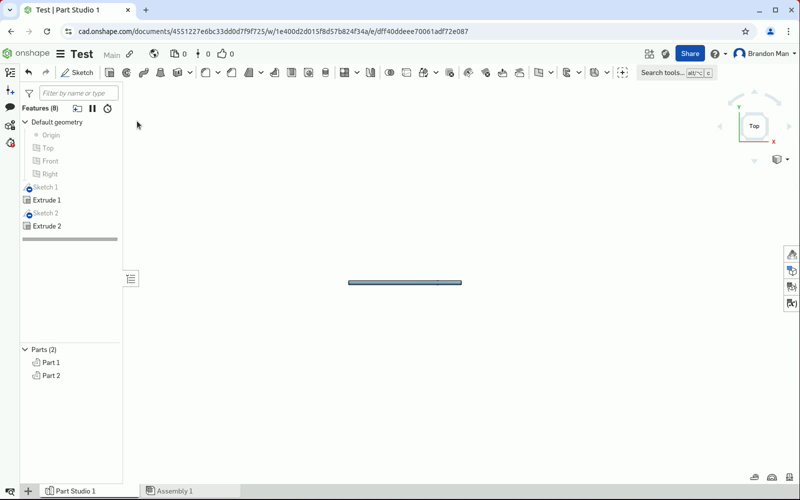
key(shift+h)
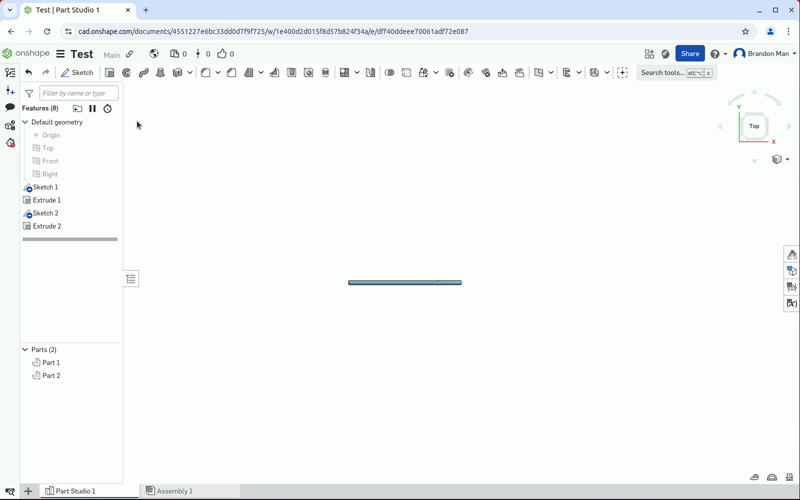
key(shift+h)
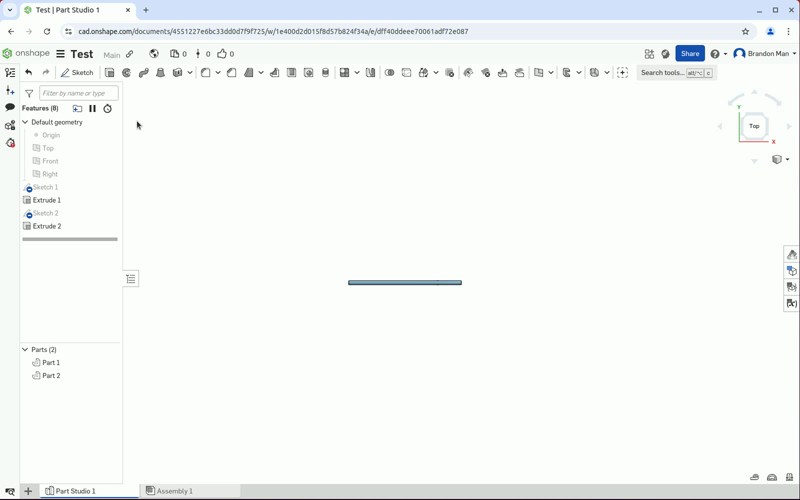
mouse_move(73, 189)
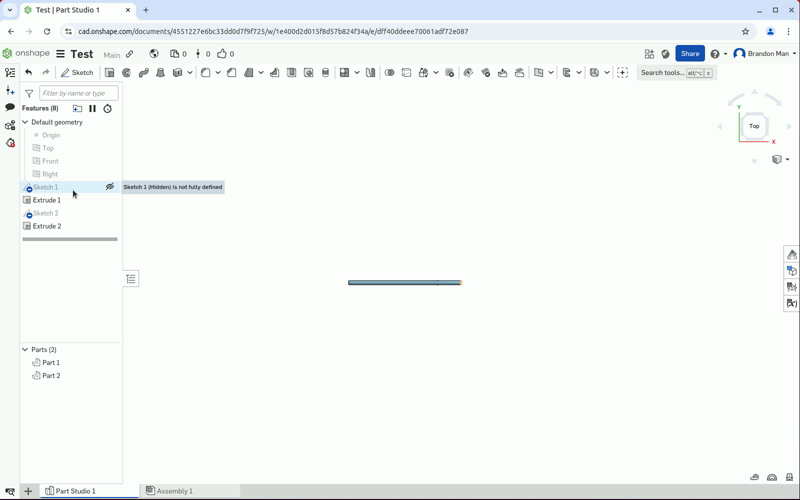
click(73, 189)
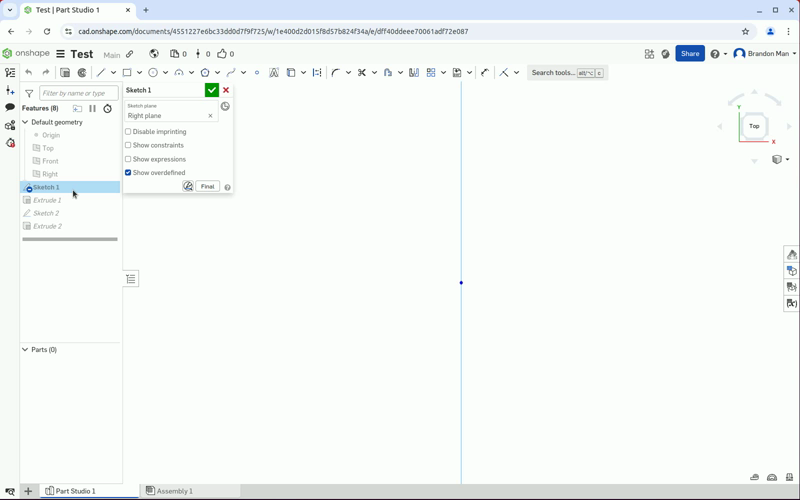
mouse_move(229, 92)
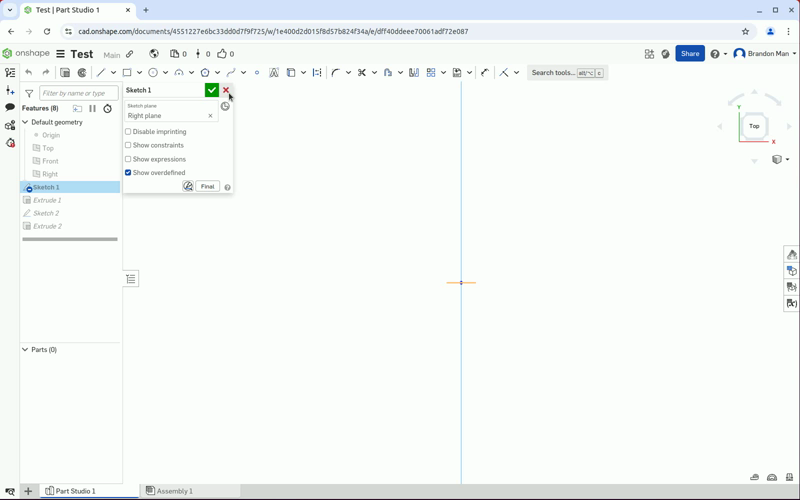
click(229, 92)
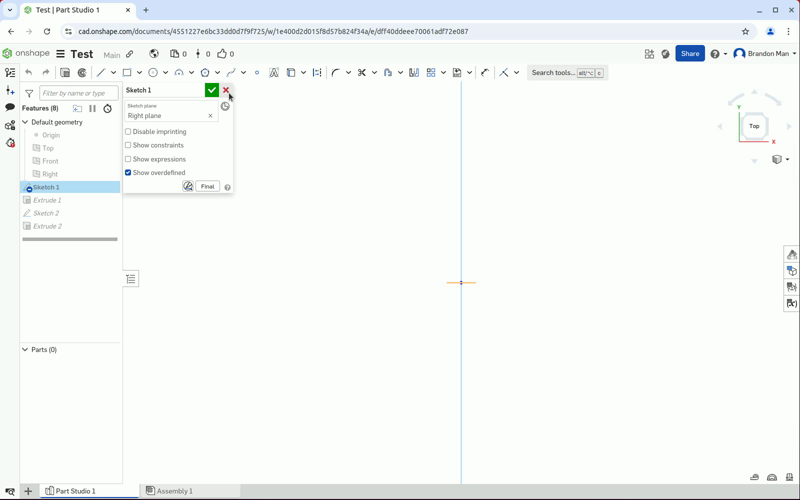
key(shift+s)
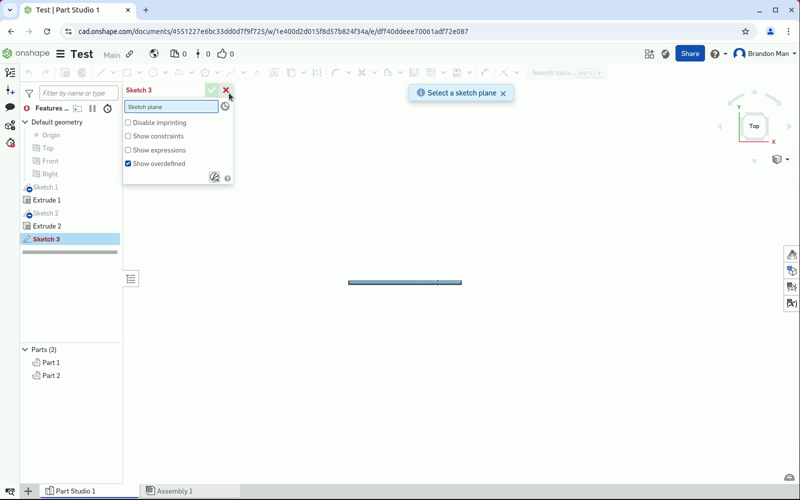
mouse_move(73, 150)
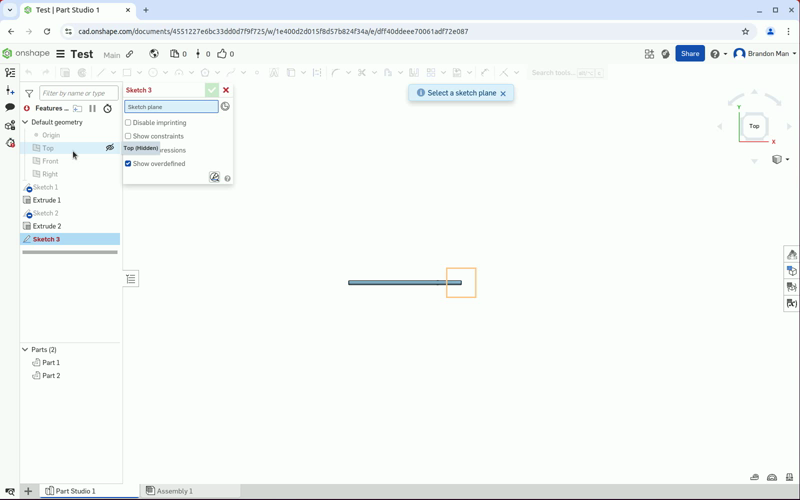
click(73, 150)
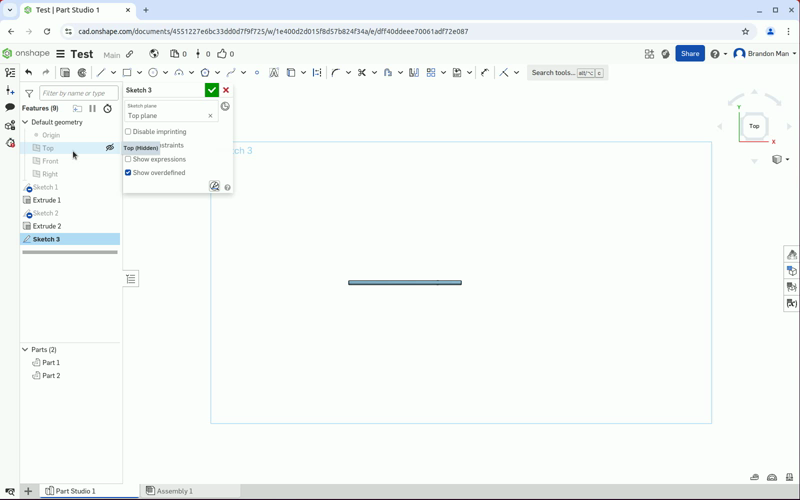
mouse_move(73, 352)
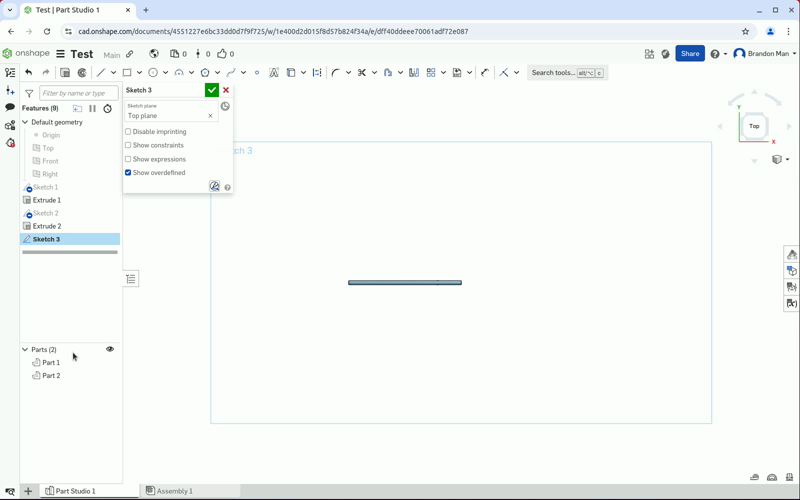
key(y)
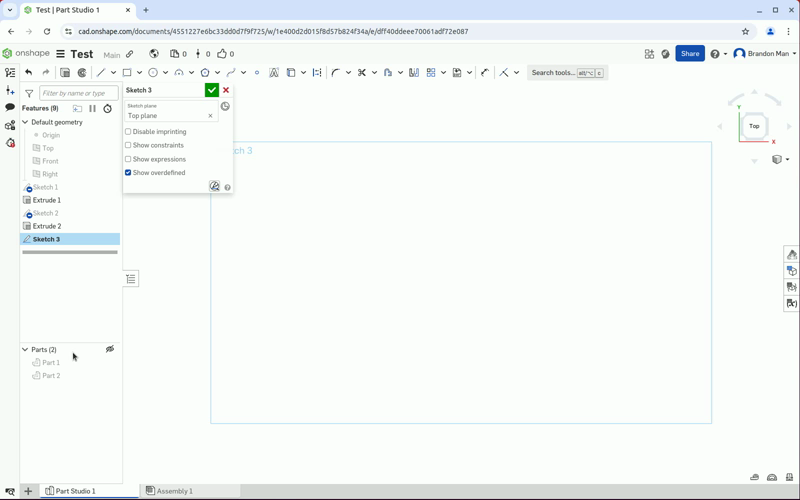
key(c)
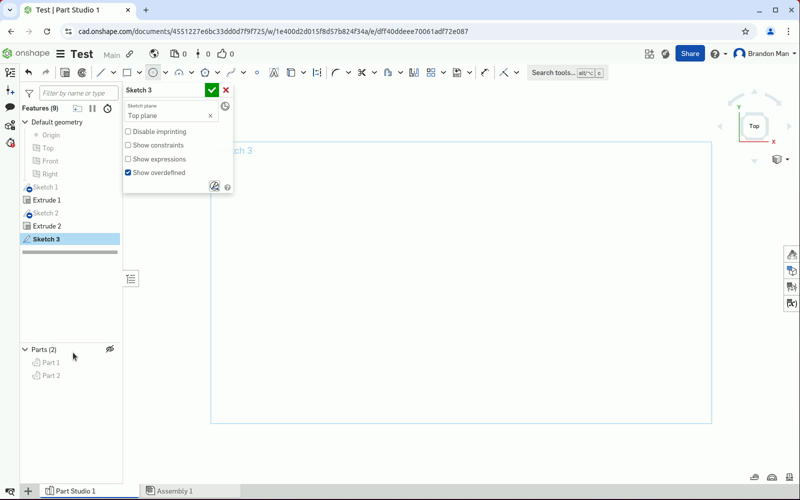
key_down(shift)
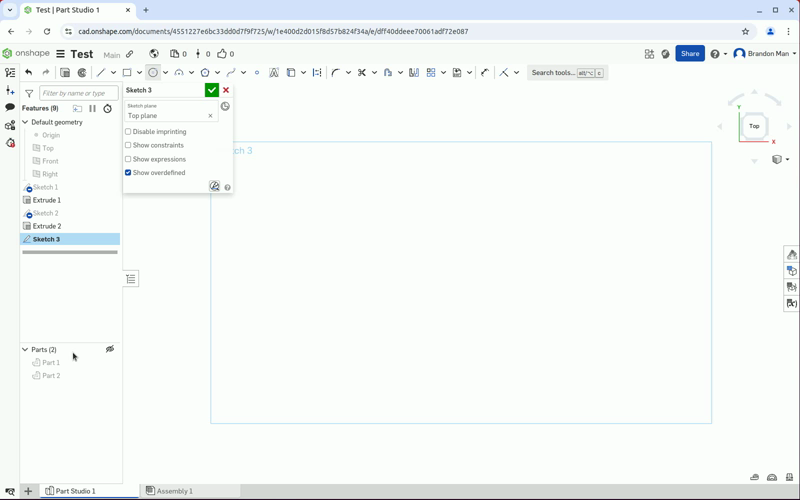
mouse_move(414, 282)
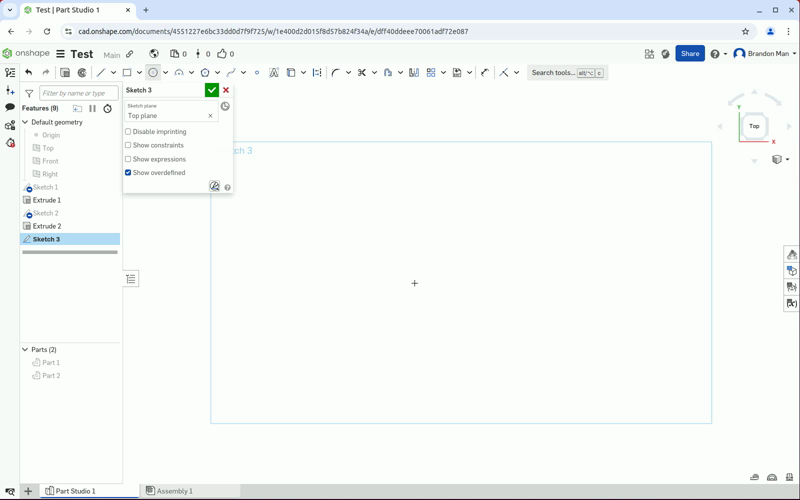
click(414, 282)
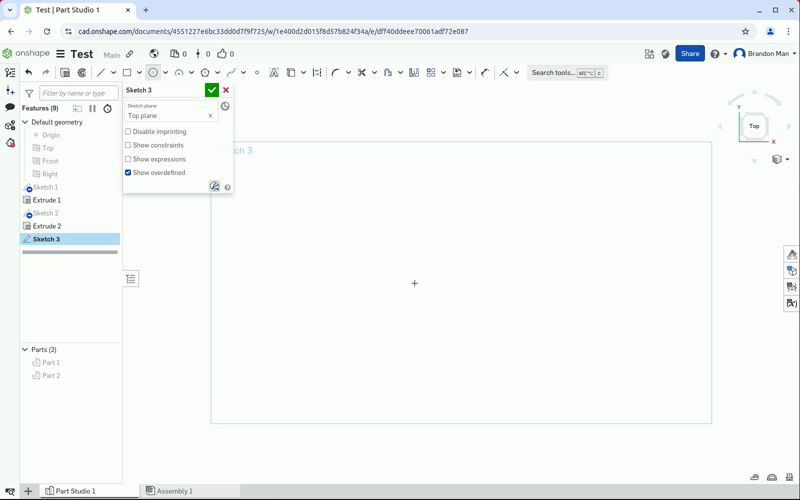
key_up(shift)
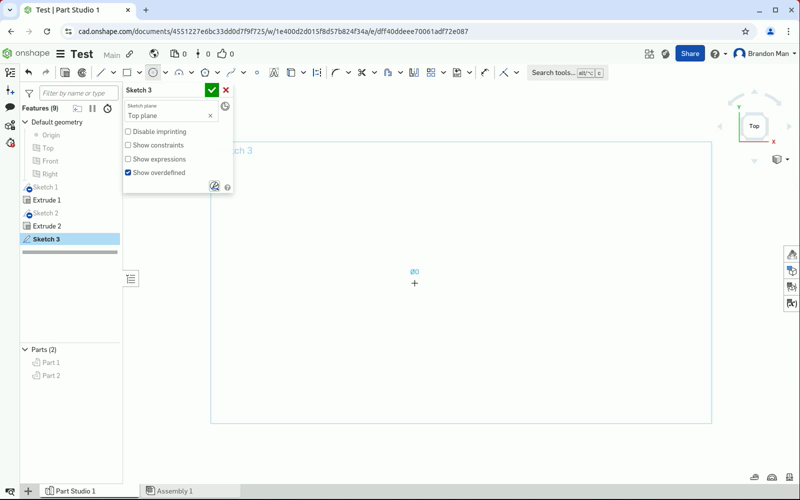
mouse_move(416, 282)
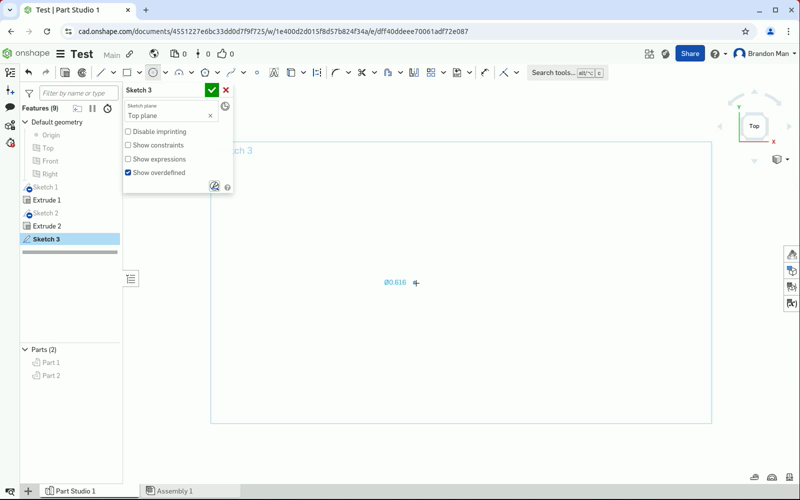
scroll(6)
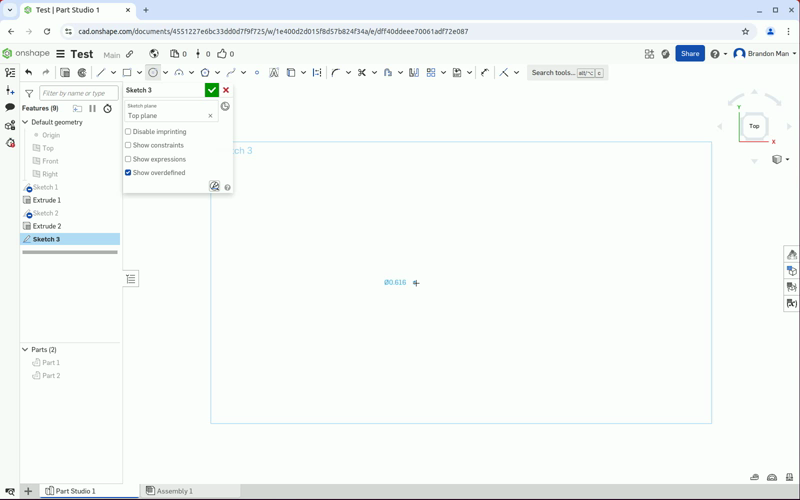
scroll(6)
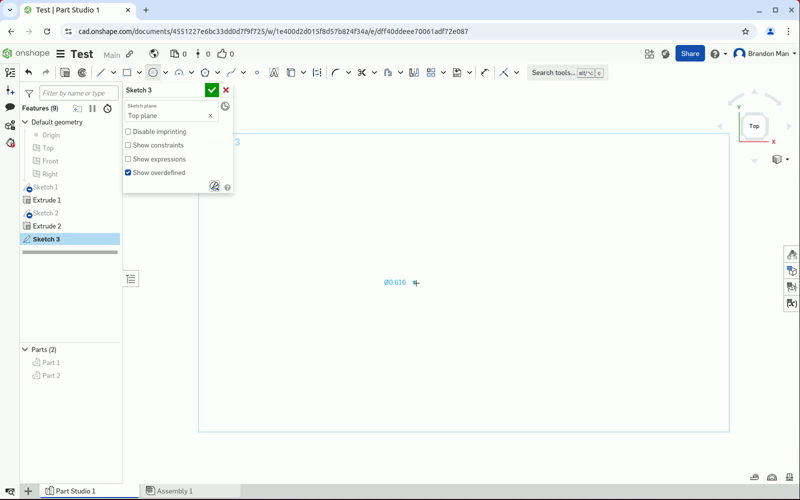
scroll(6)
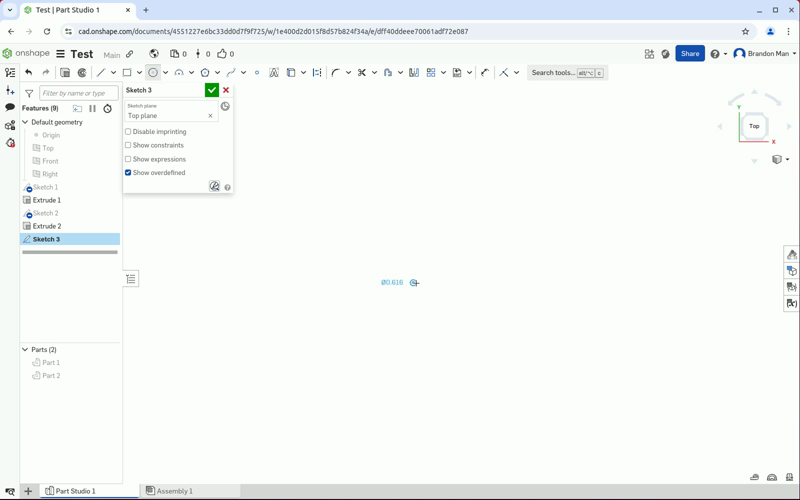
scroll(6)
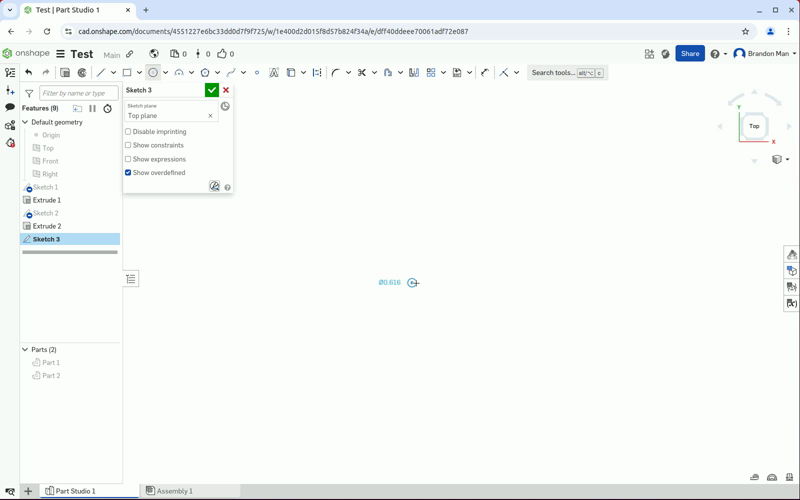
scroll(6)
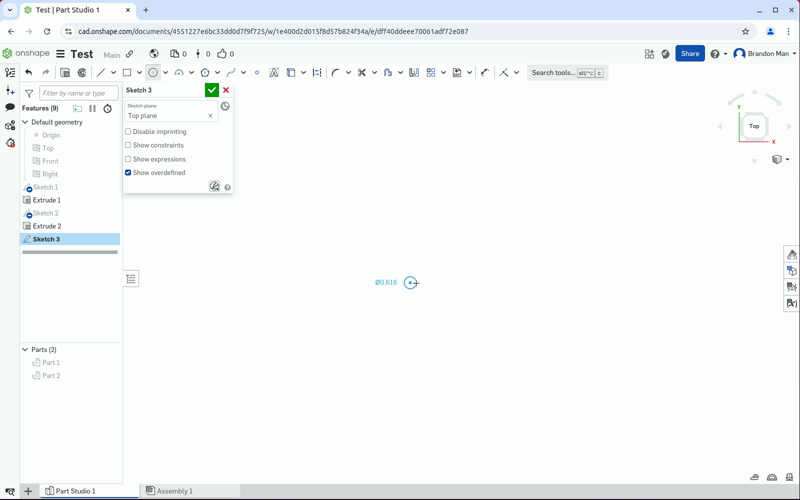
scroll(6)
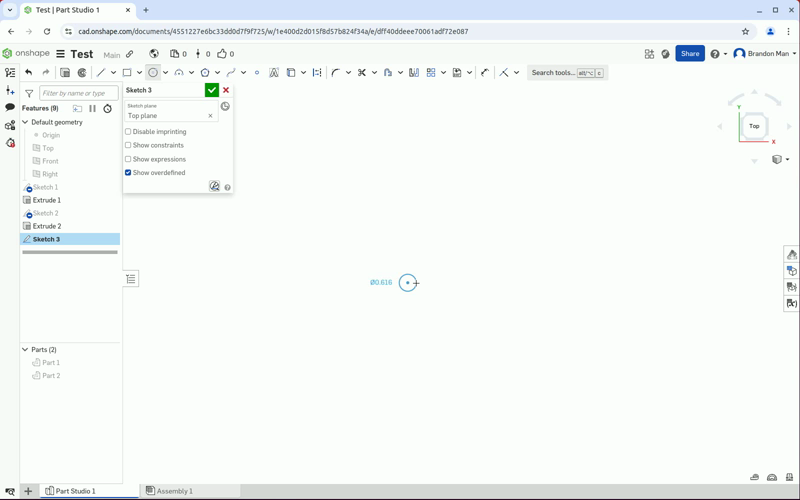
scroll(6)
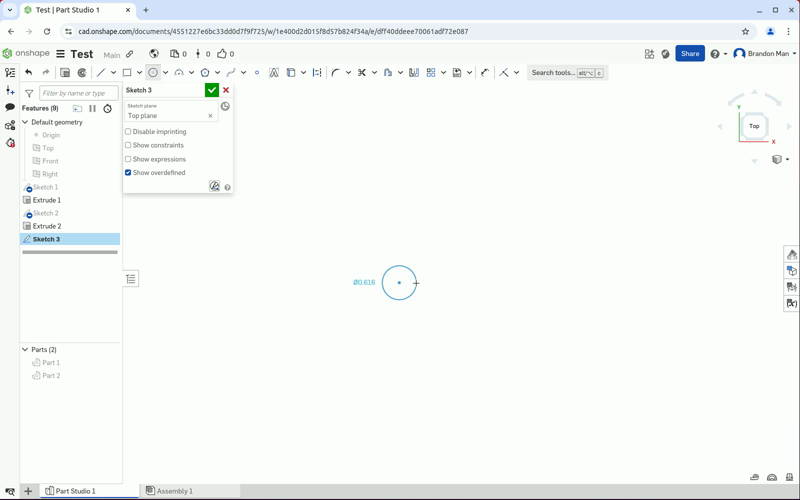
click(416, 282)
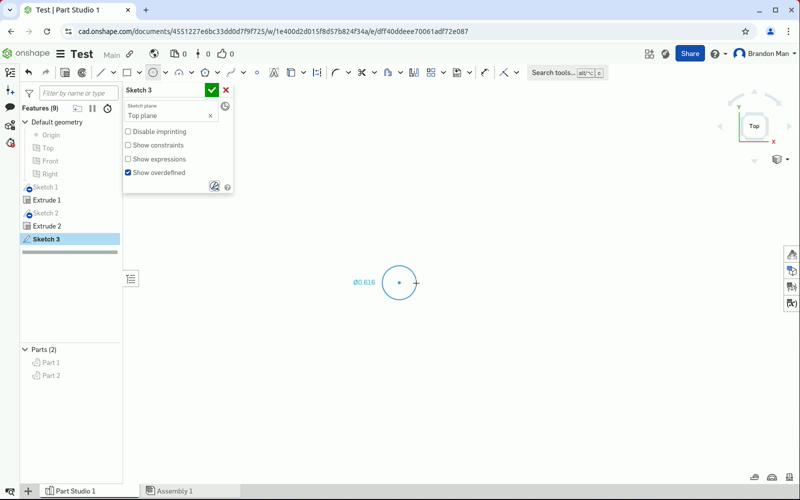
scroll(-6)
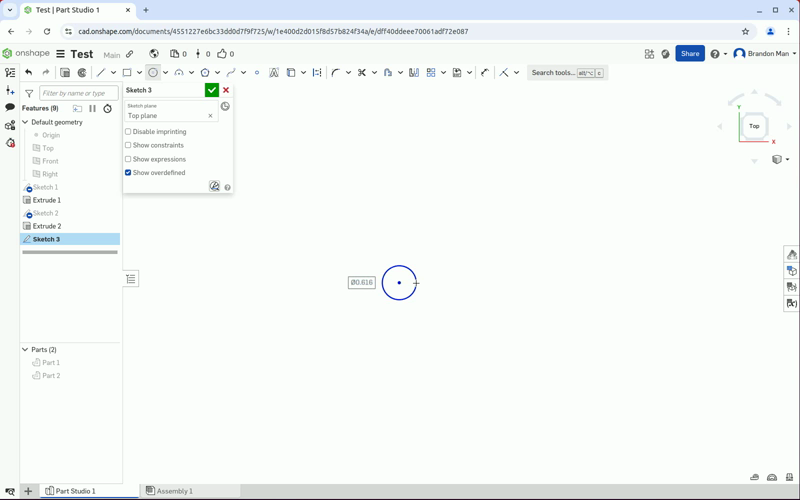
scroll(-6)
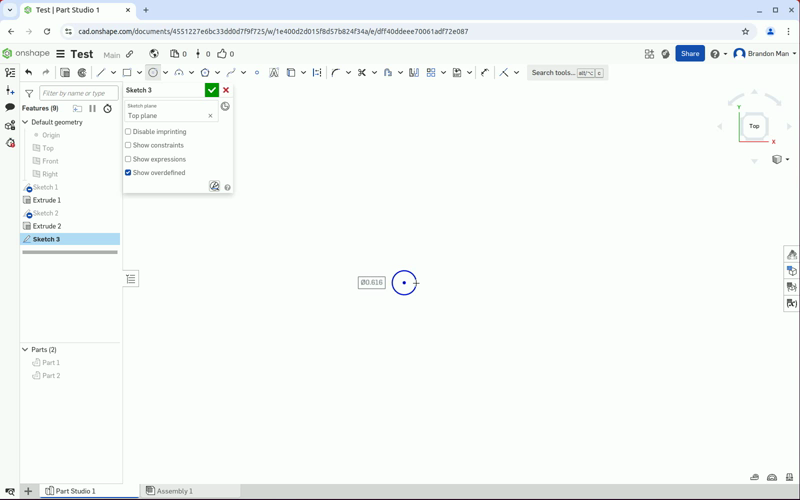
scroll(-6)
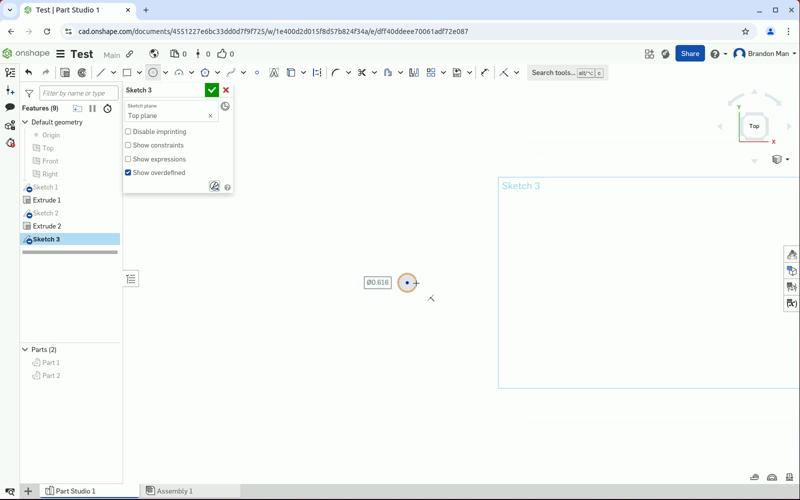
scroll(-6)
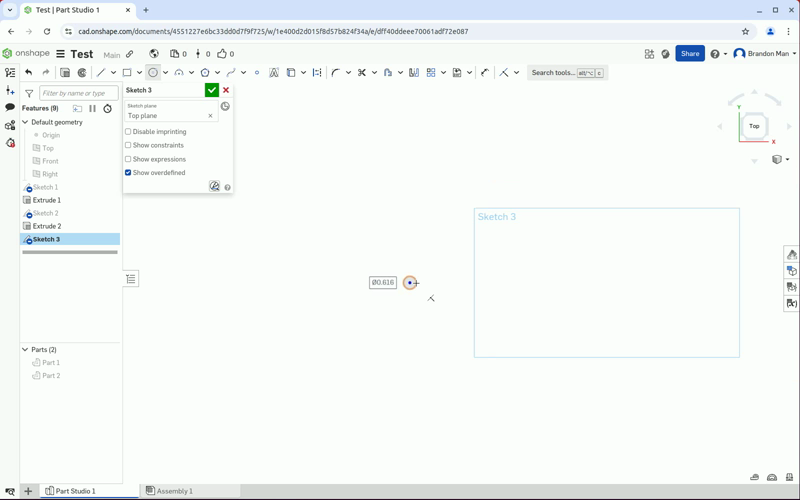
scroll(-6)
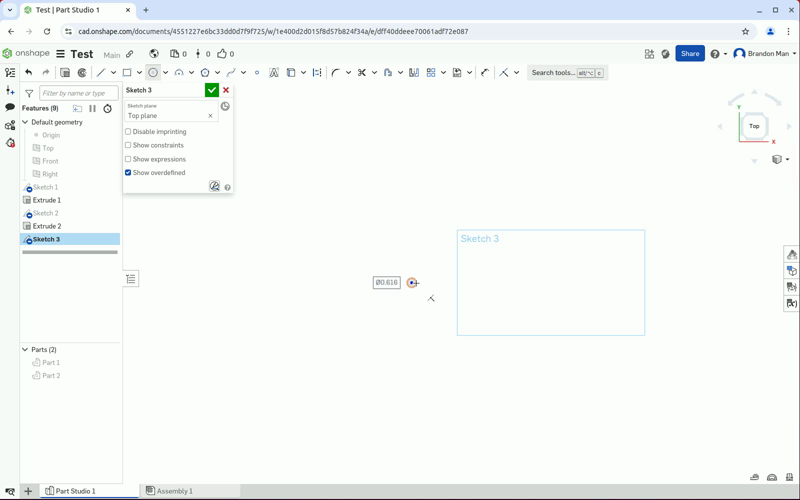
scroll(-6)
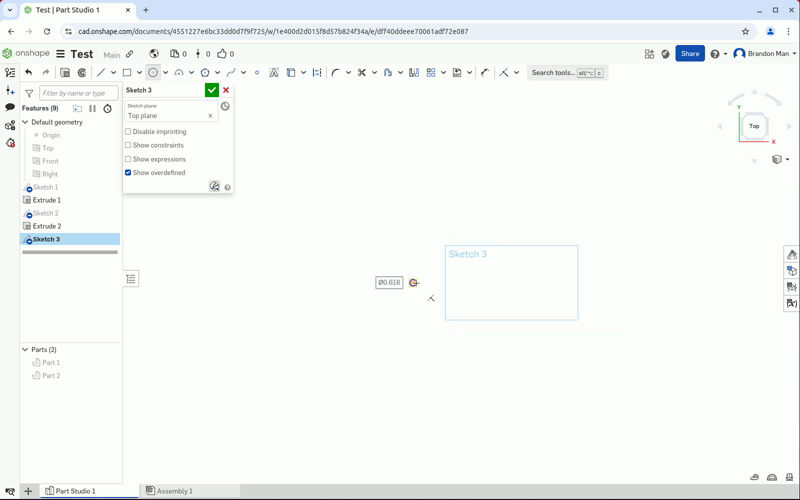
scroll(-6)
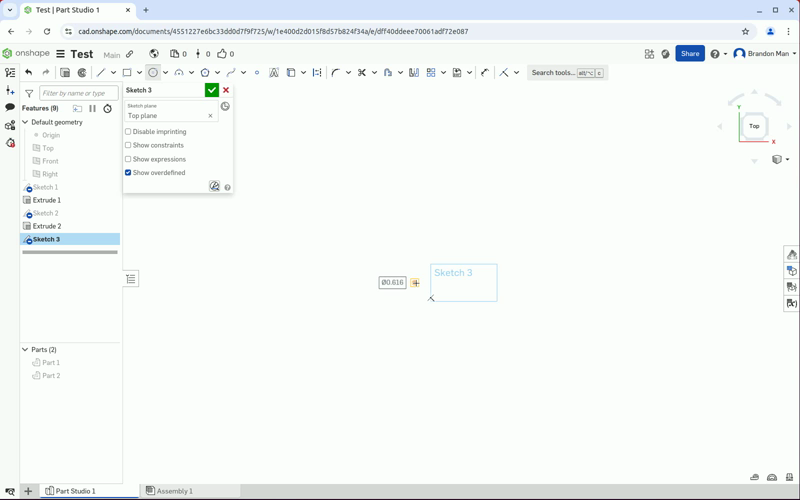
key(esc)
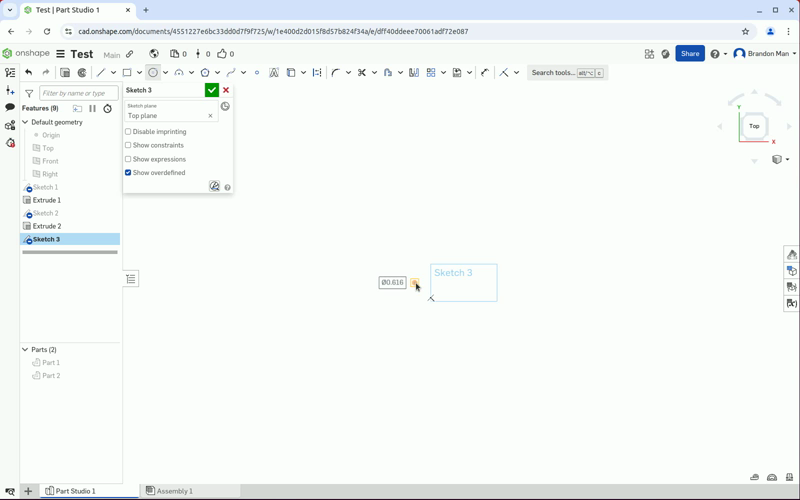
mouse_move(413, 282)
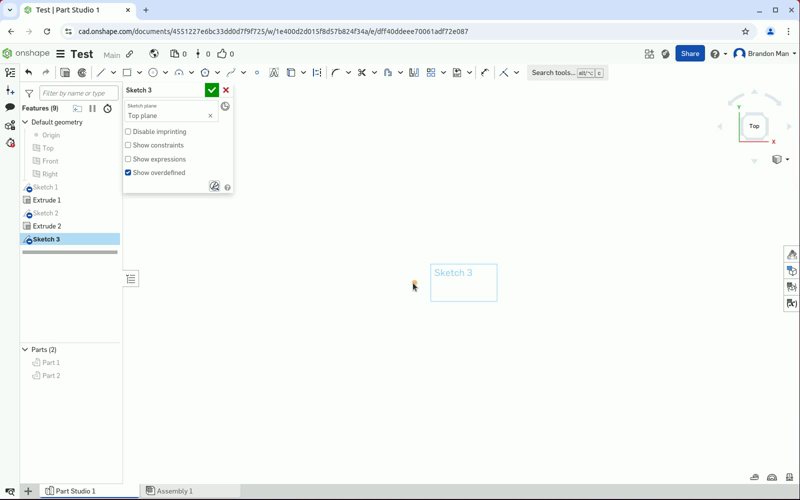
scroll(6)
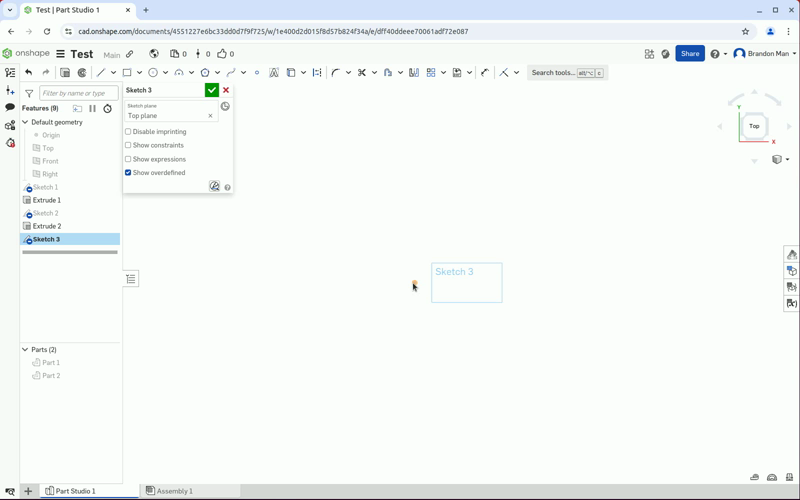
scroll(6)
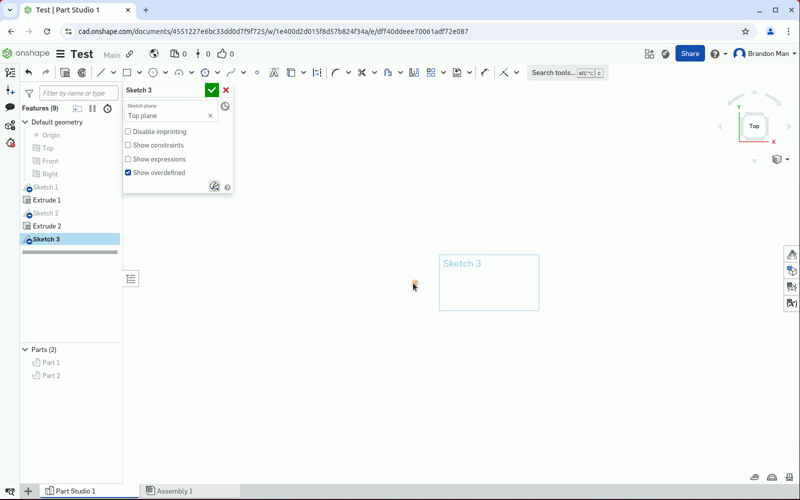
scroll(6)
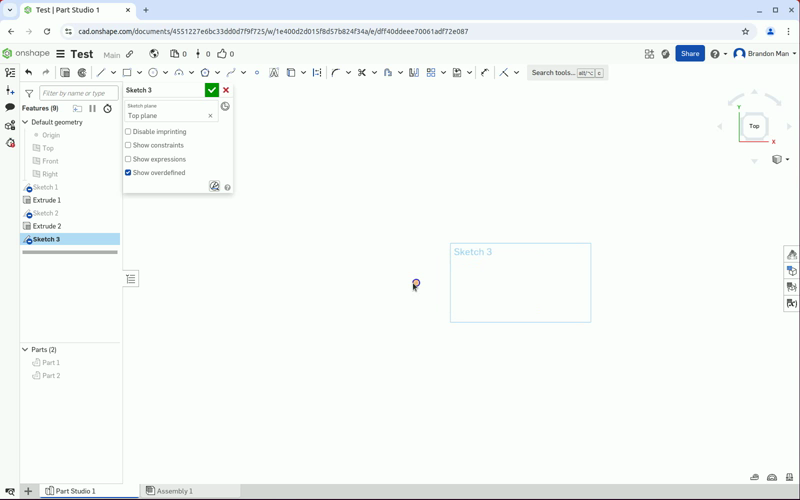
scroll(6)
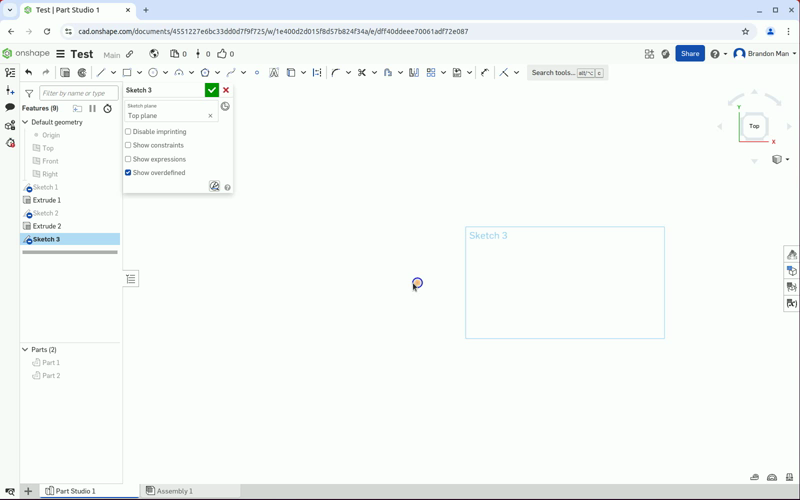
scroll(6)
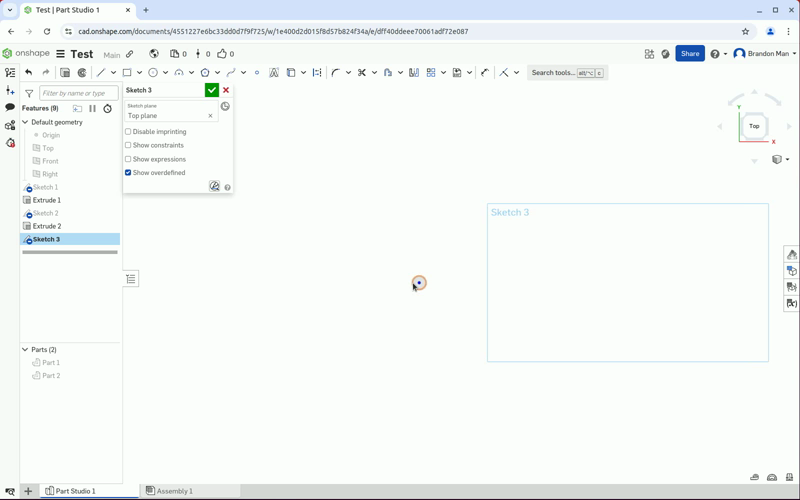
scroll(6)
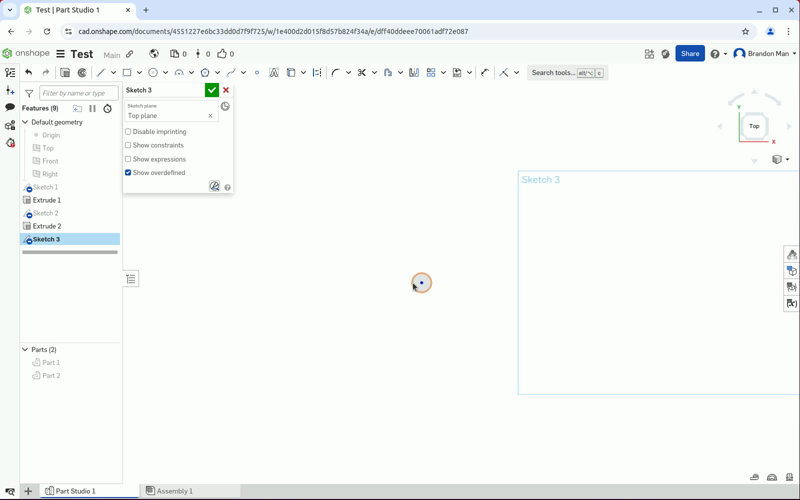
scroll(6)
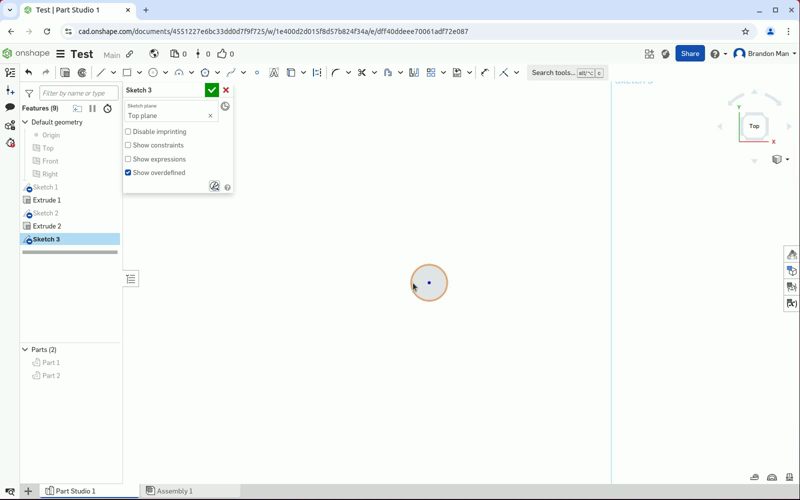
click(413, 282)
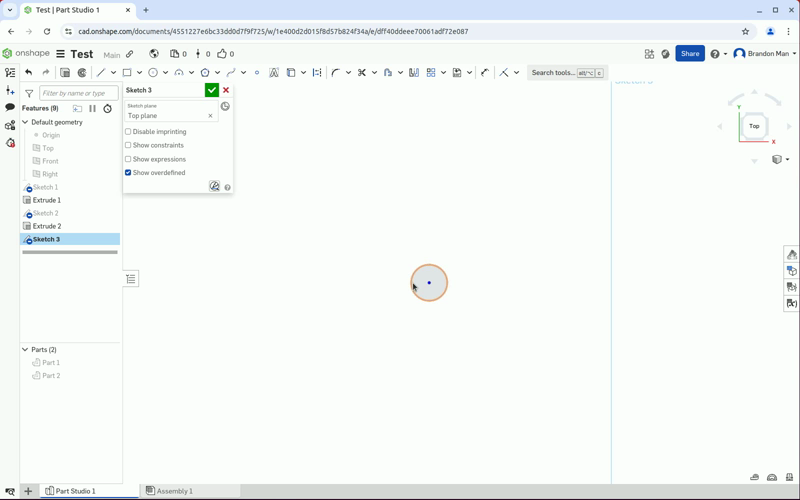
scroll(-6)
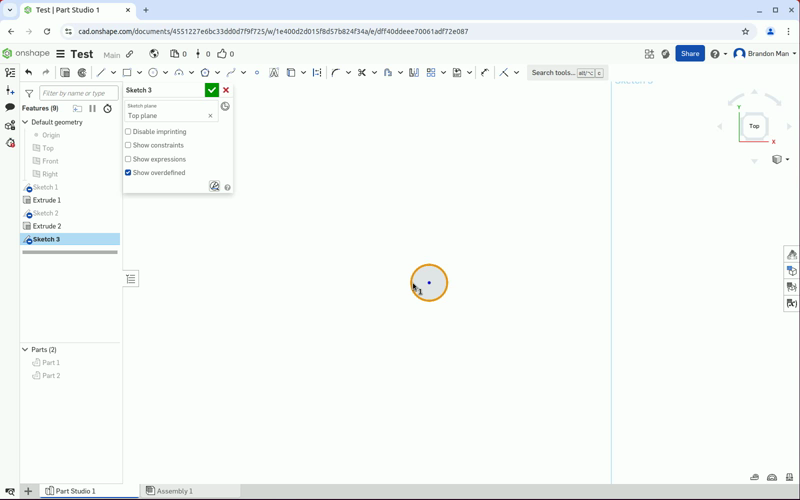
scroll(-6)
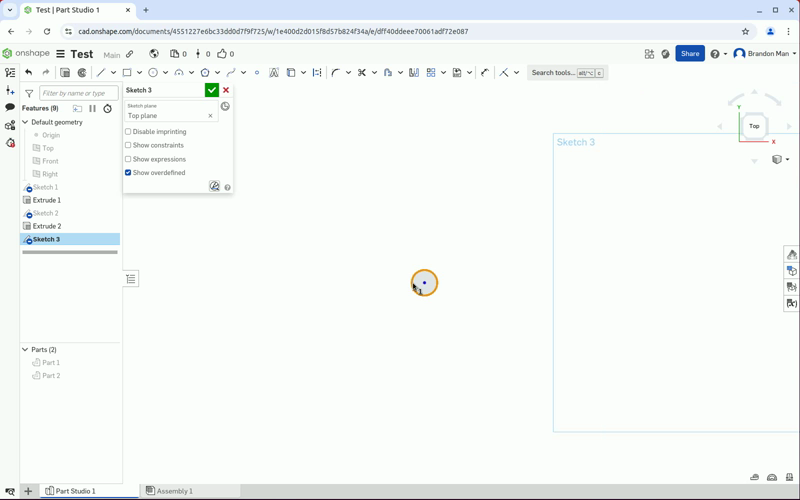
scroll(-6)
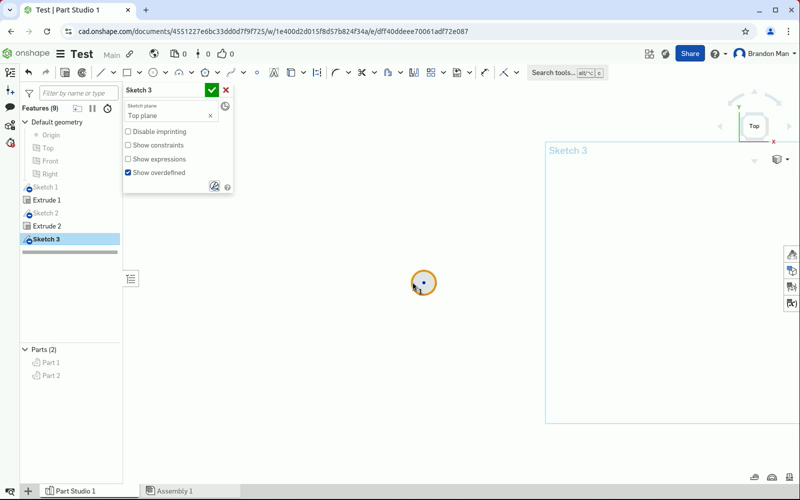
scroll(-6)
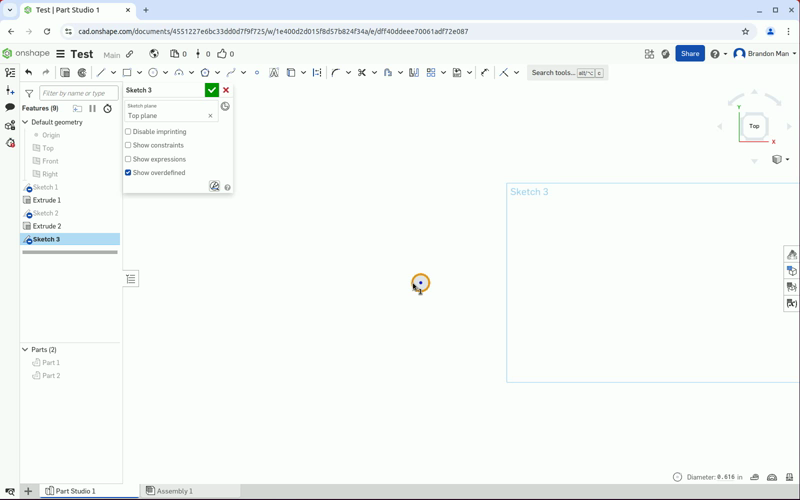
scroll(-6)
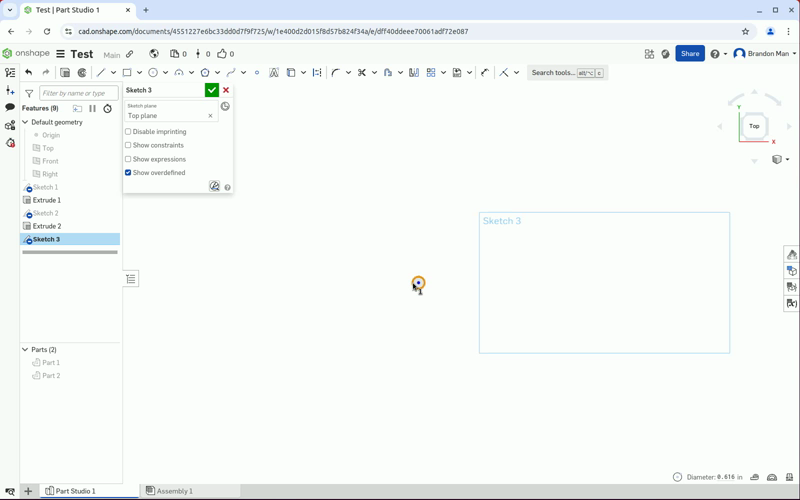
scroll(-6)
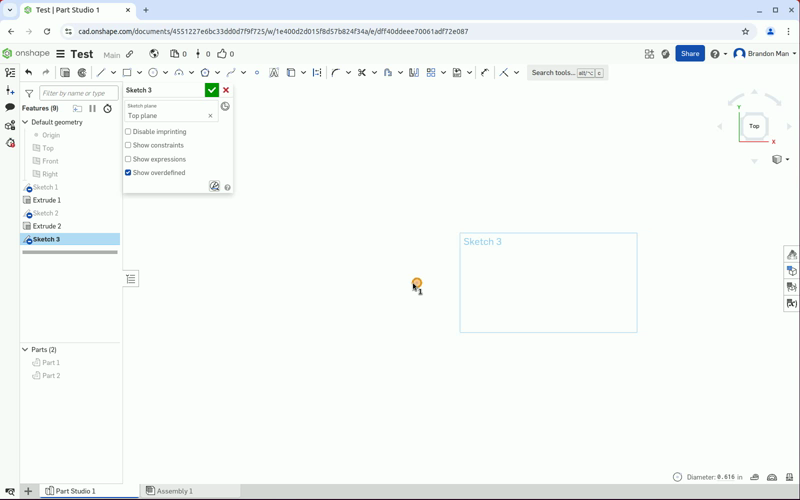
scroll(-6)
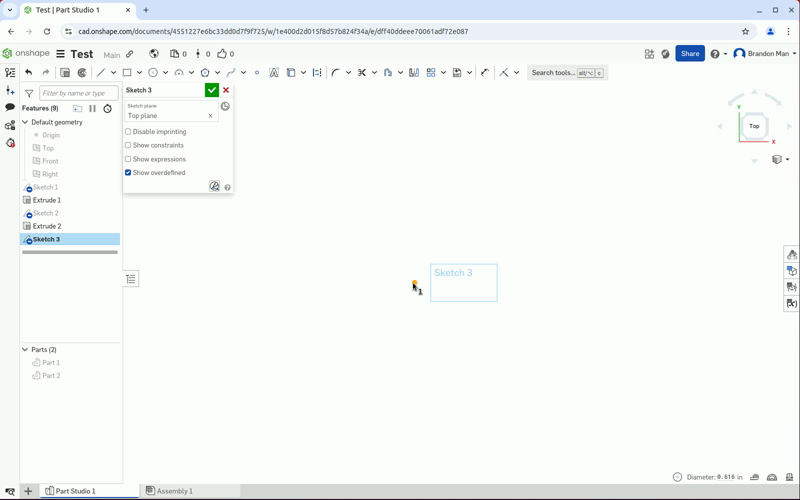
mouse_move(73, 352)
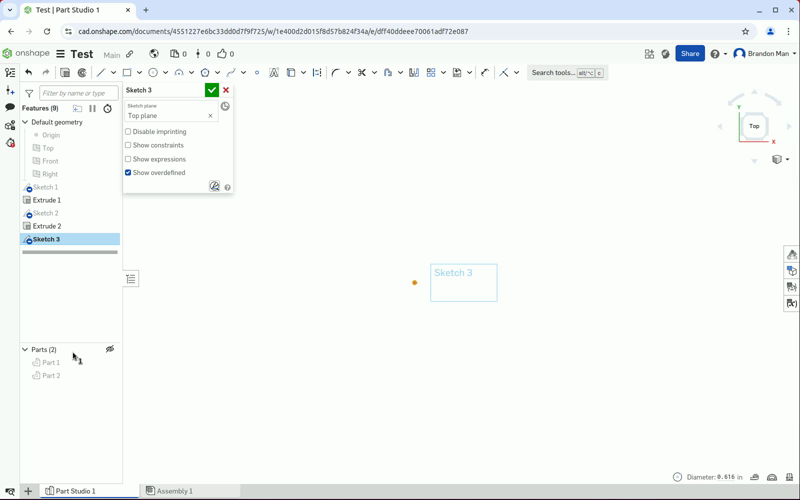
key(shift+y)
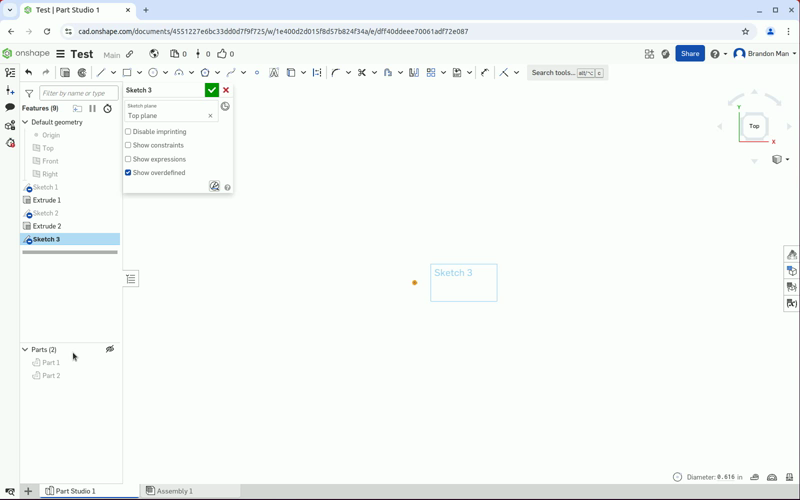
key(shift+e)
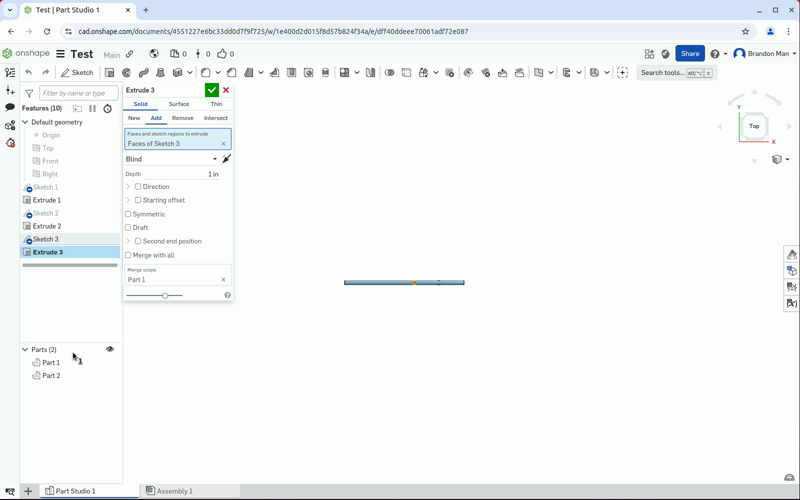
mouse_move(143, 106)
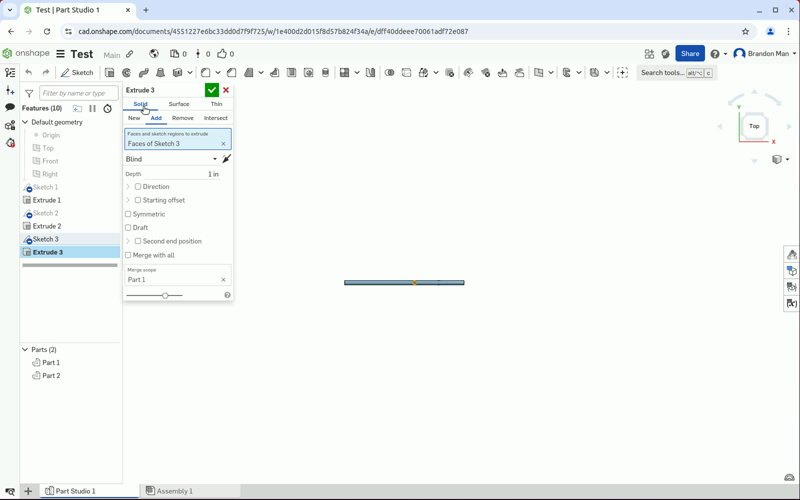
click(143, 106)
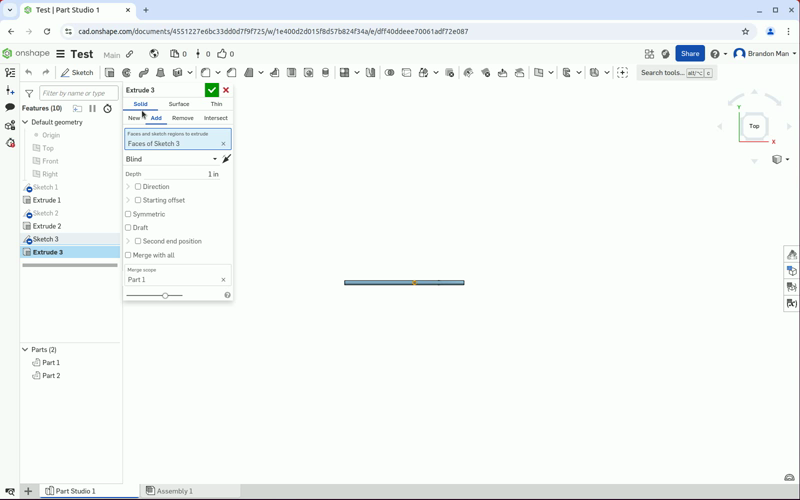
mouse_move(137, 120)
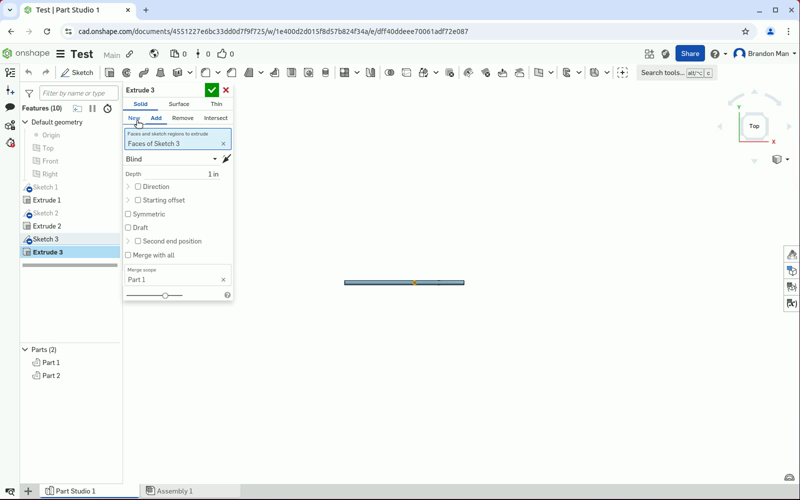
click(137, 120)
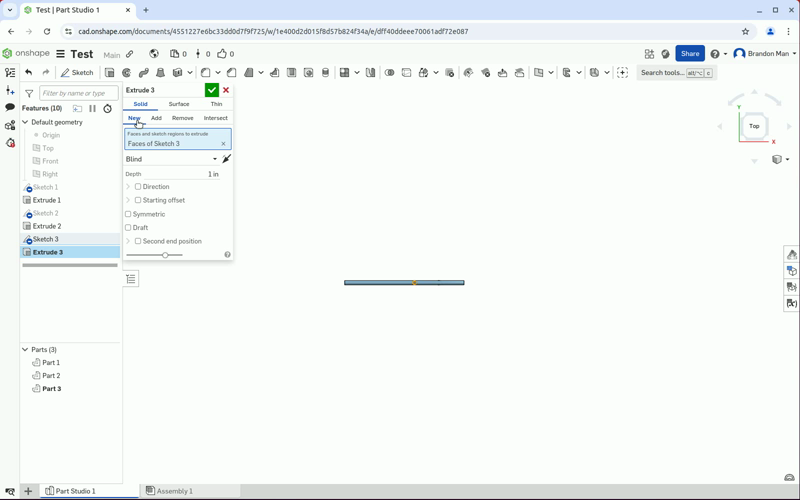
key(tab, 4)
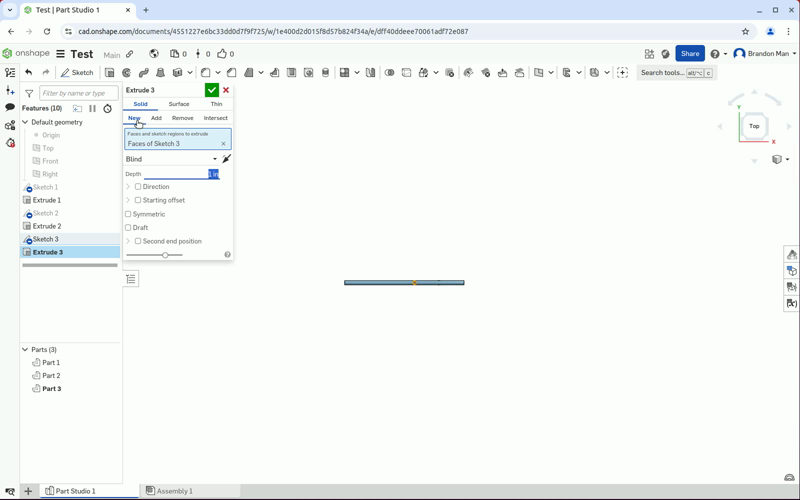
text(-0.722)
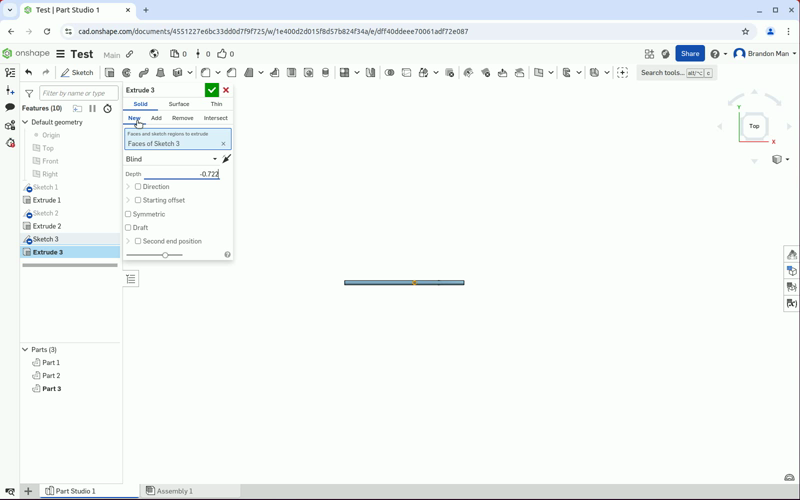
key(enter)
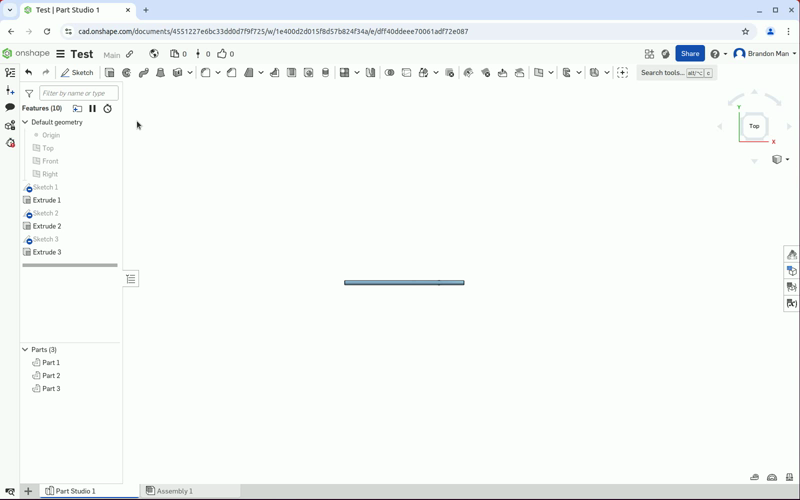
key(shift+h)
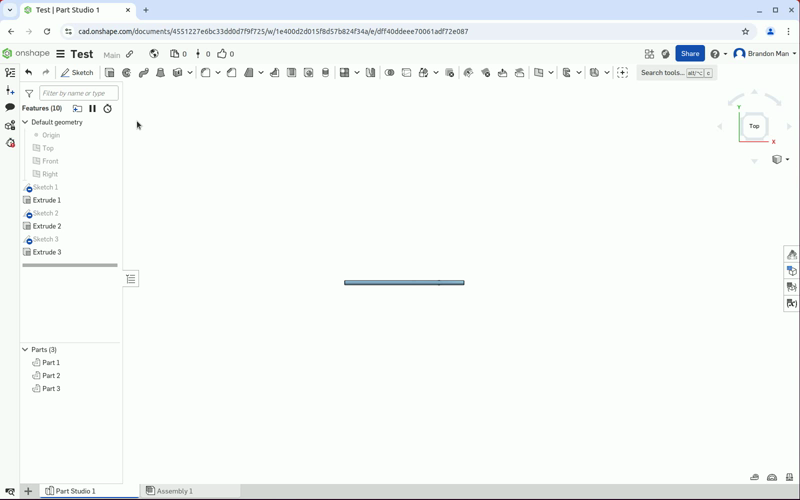
key(shift+h)
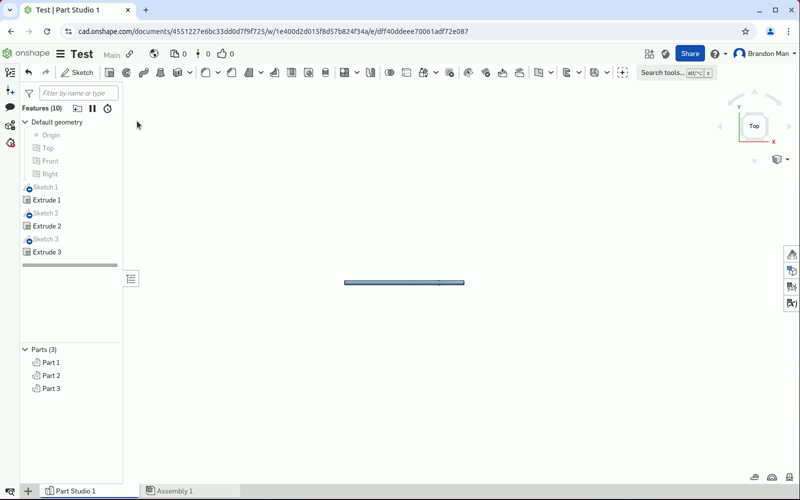
mouse_move(73, 189)
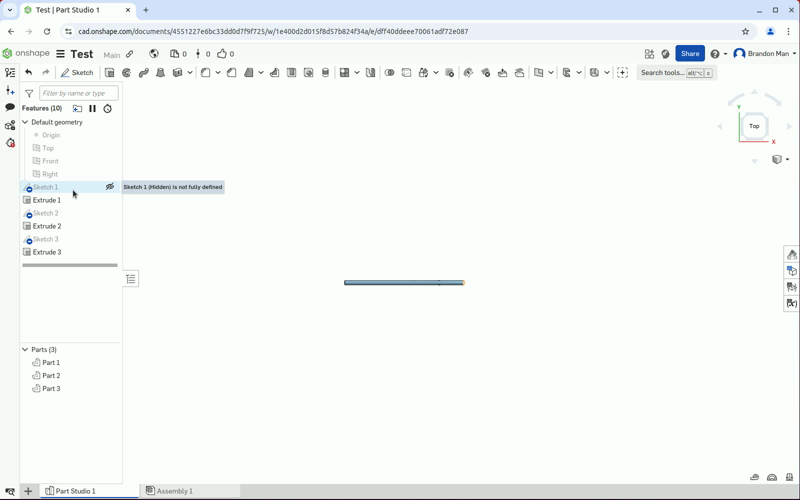
click(73, 189)
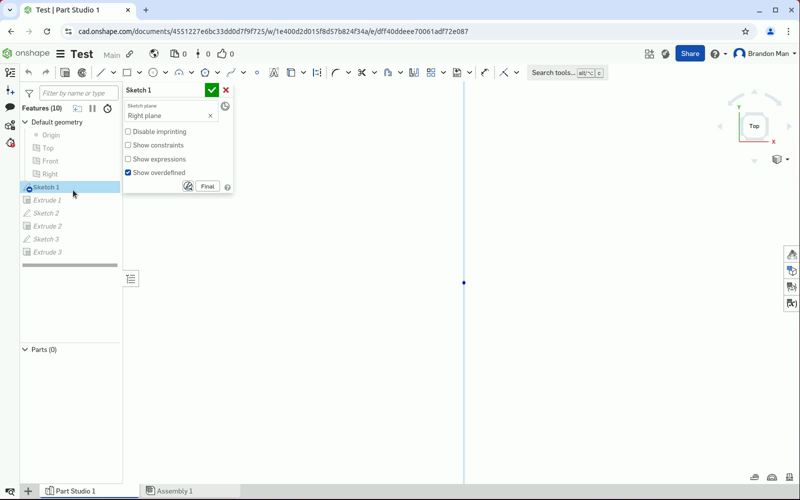
mouse_move(229, 92)
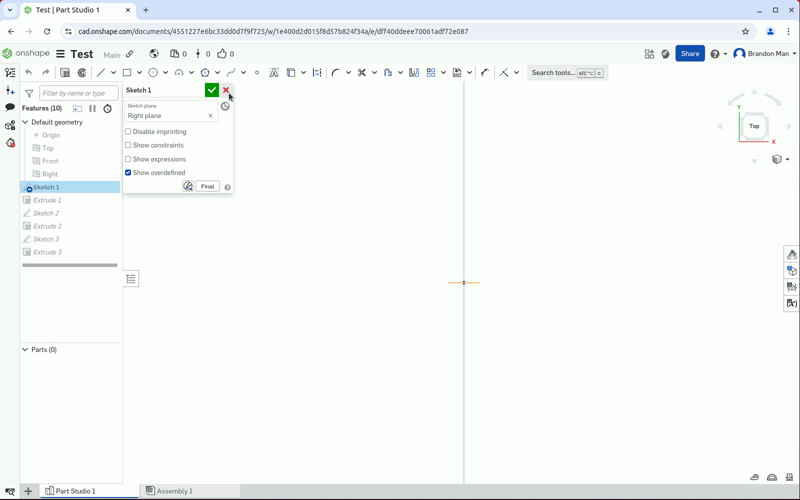
click(229, 92)
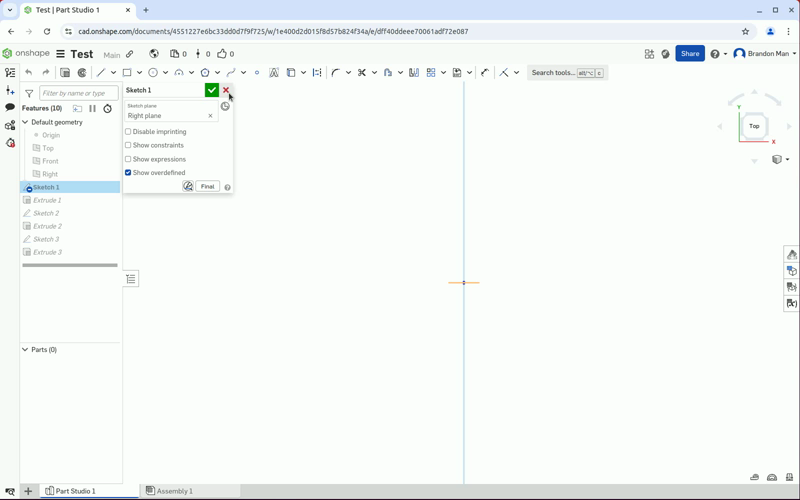
key(shift+s)
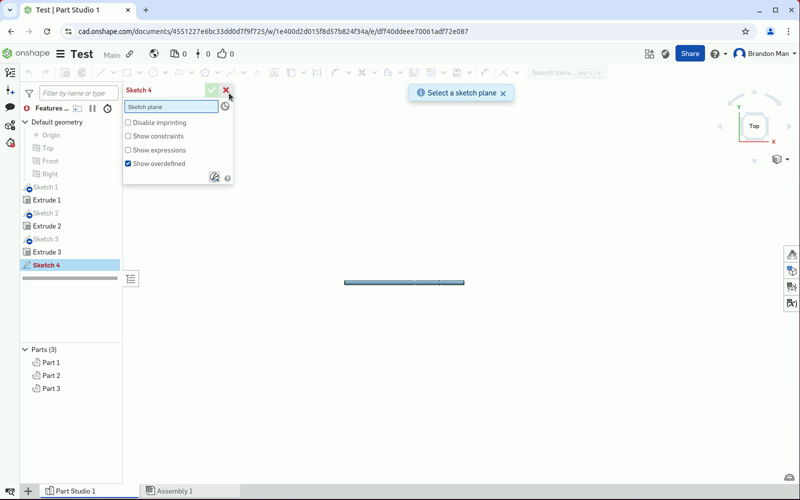
mouse_move(73, 150)
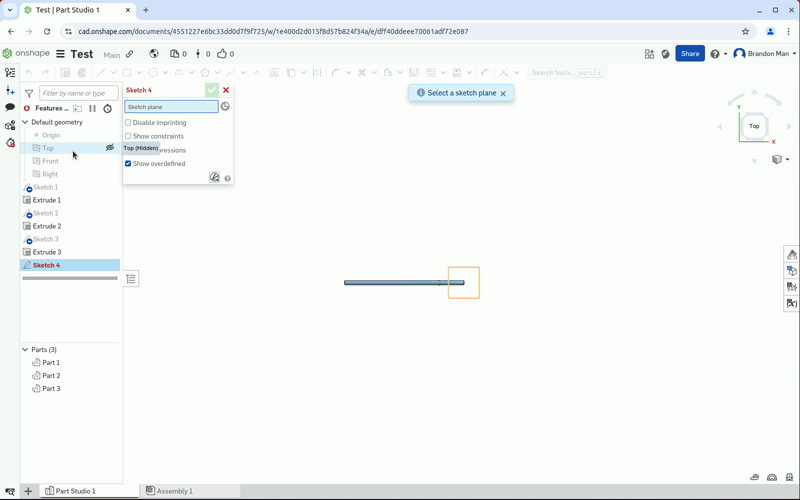
click(73, 150)
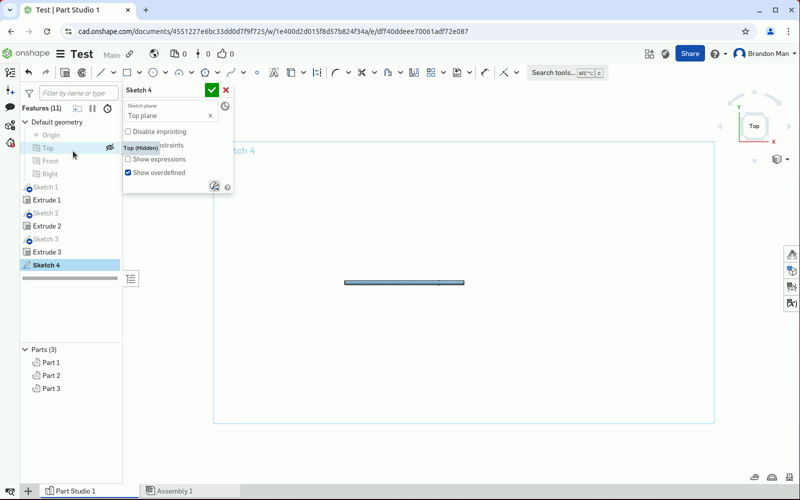
mouse_move(73, 352)
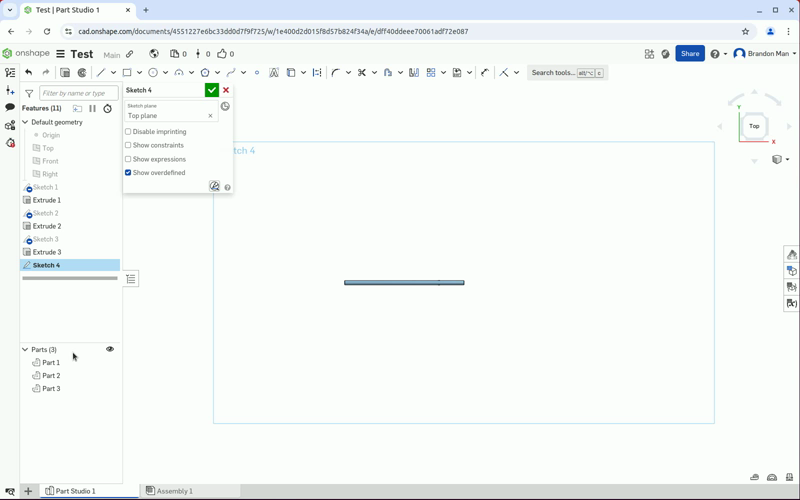
key(y)
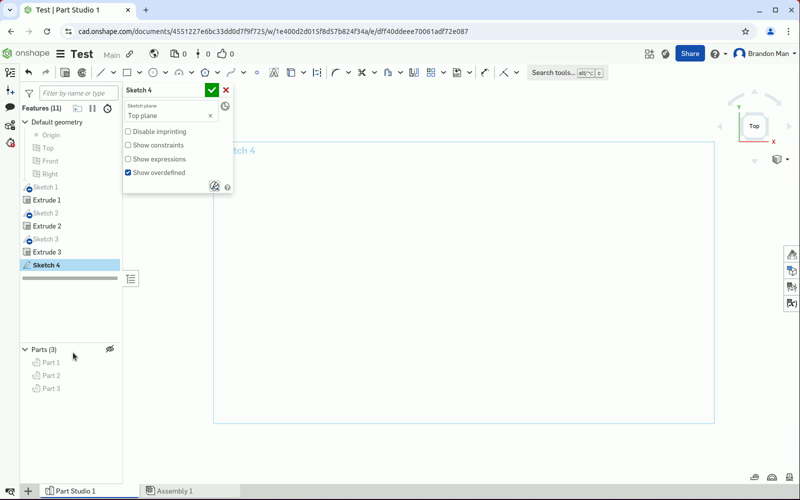
key(c)
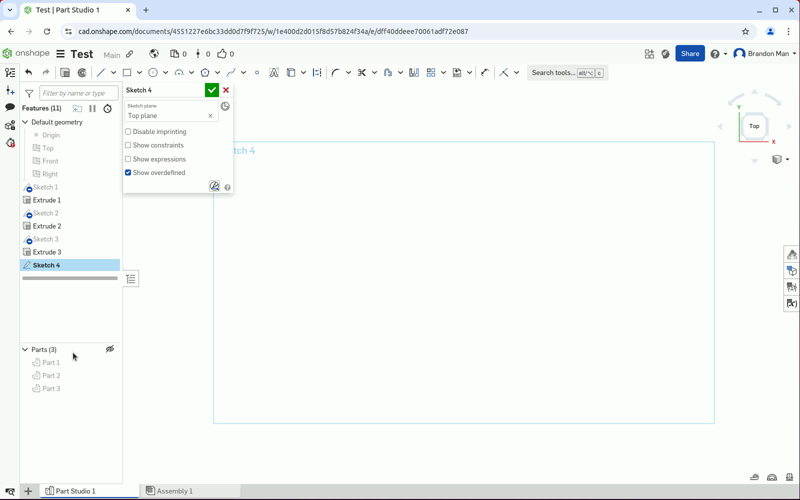
key_down(shift)
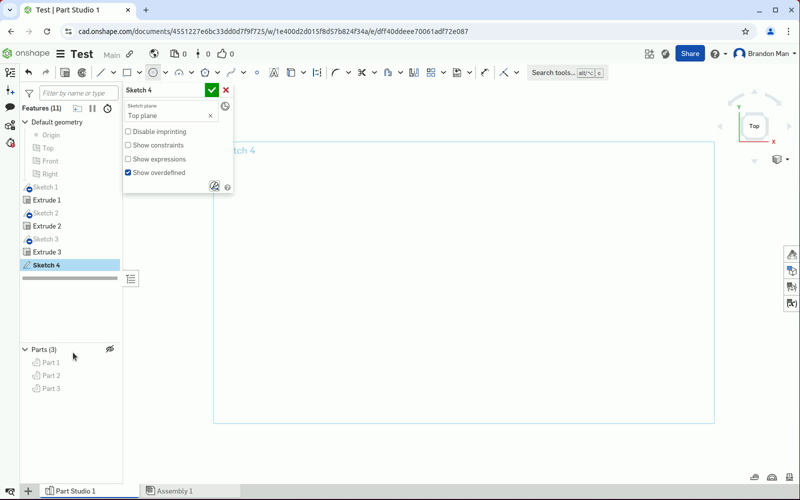
mouse_move(390, 282)
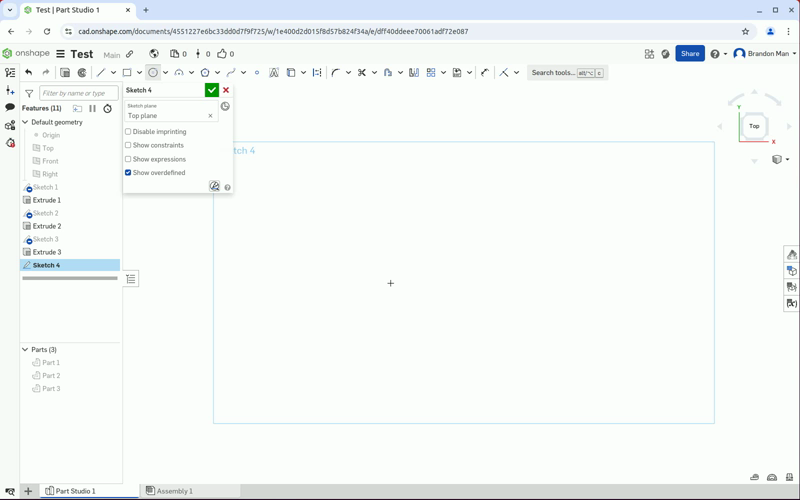
click(390, 282)
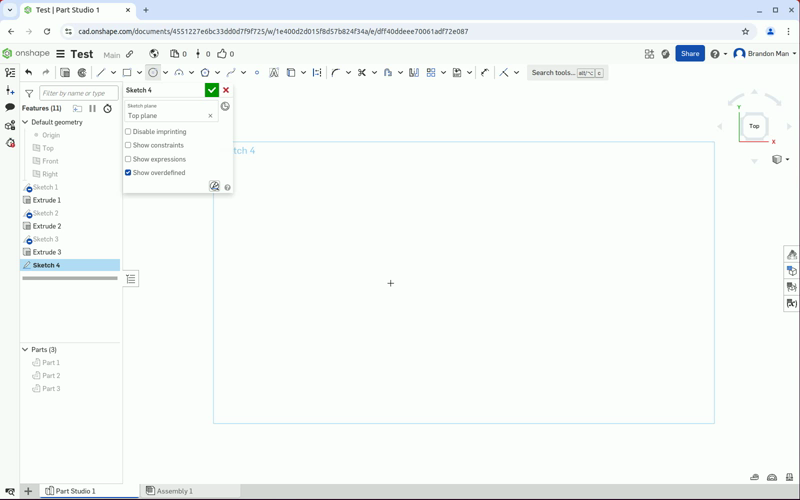
key_up(shift)
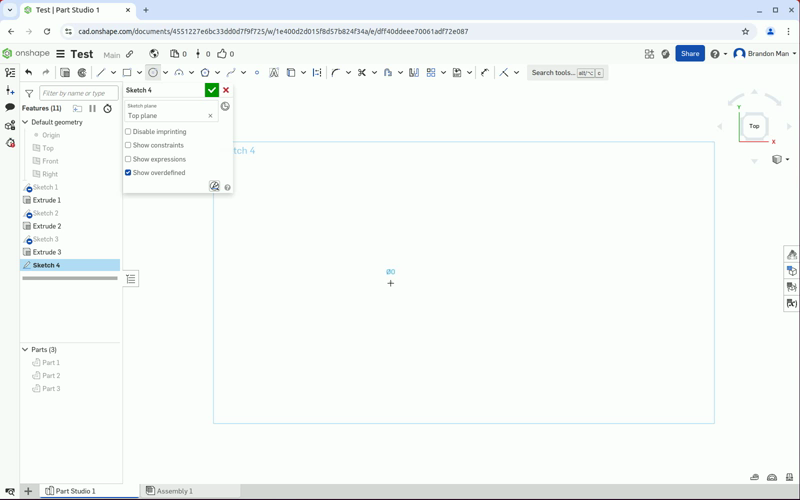
mouse_move(392, 282)
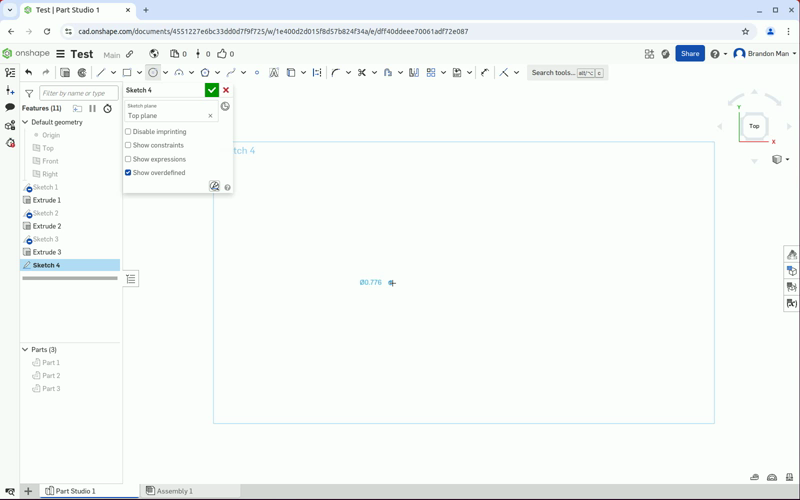
scroll(6)
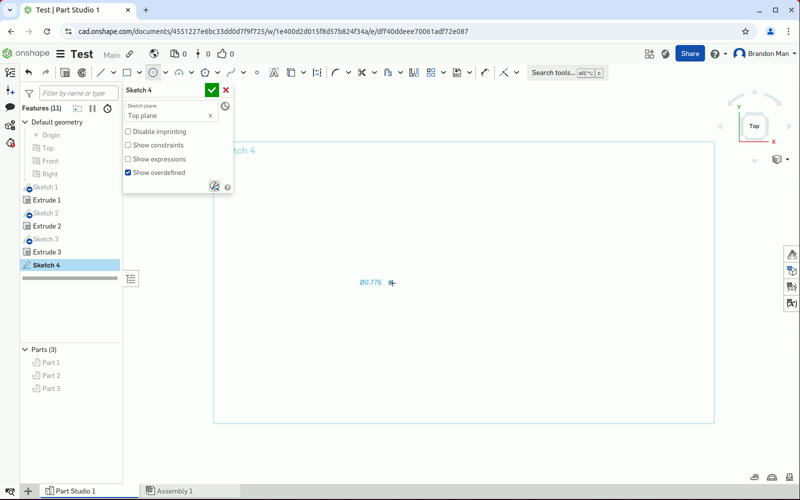
scroll(6)
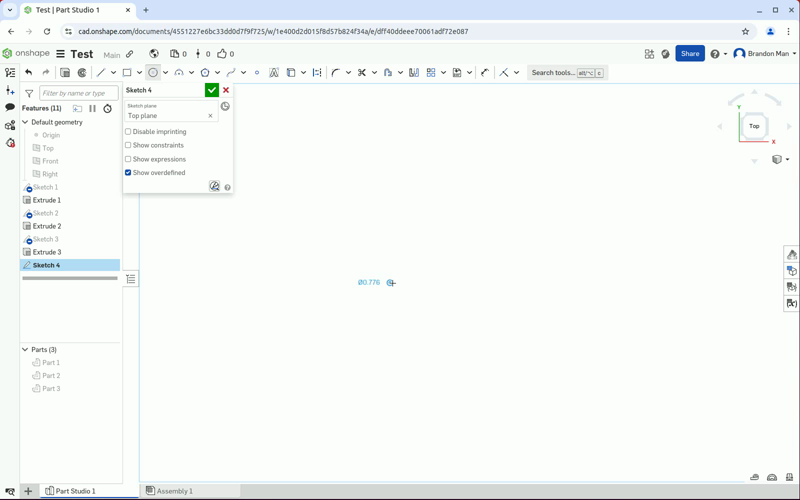
scroll(6)
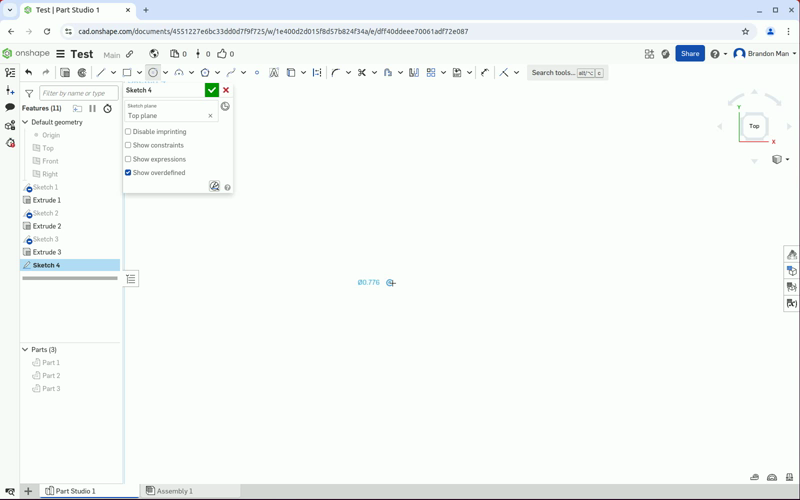
scroll(6)
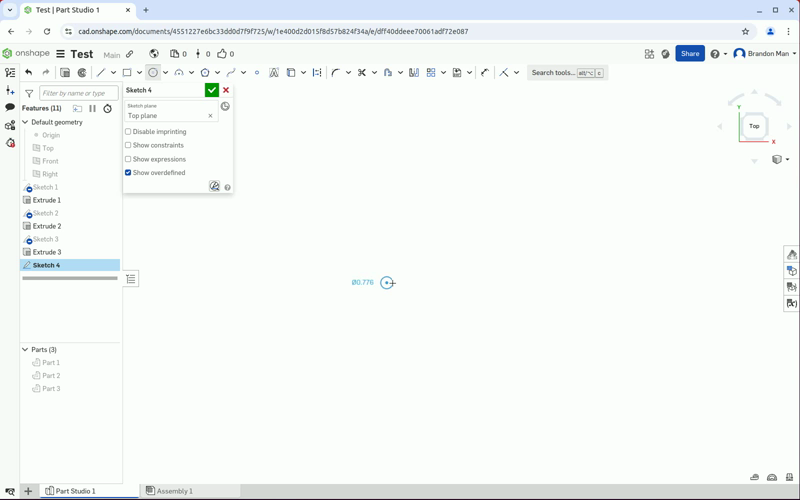
scroll(6)
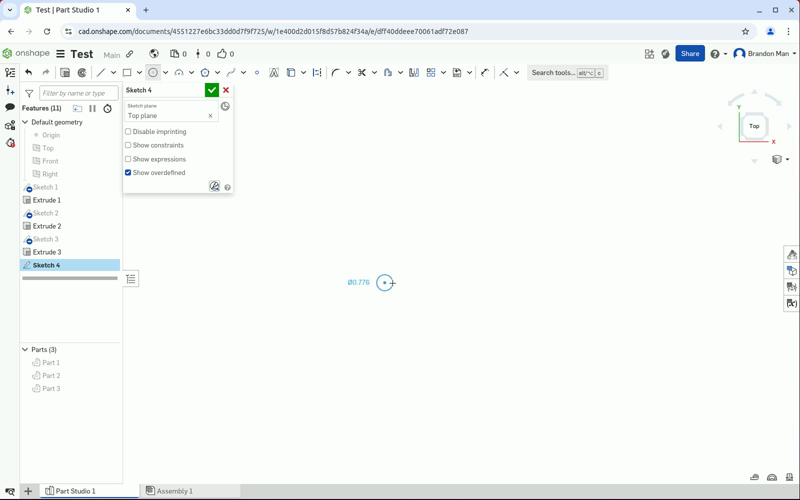
scroll(6)
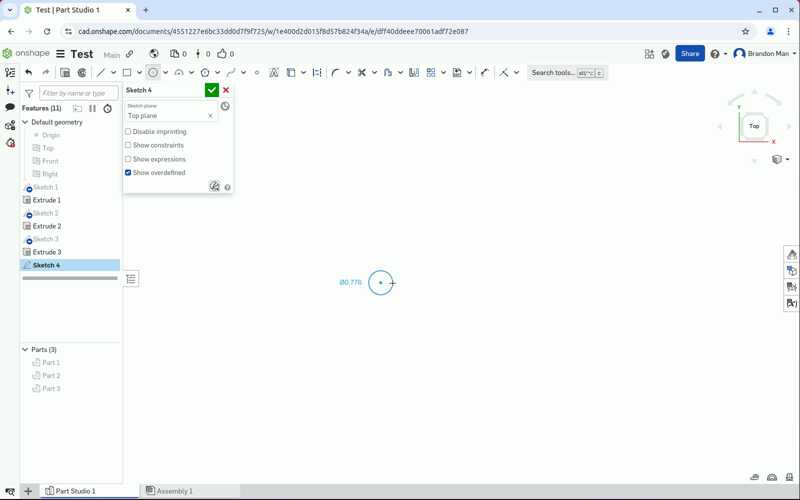
scroll(6)
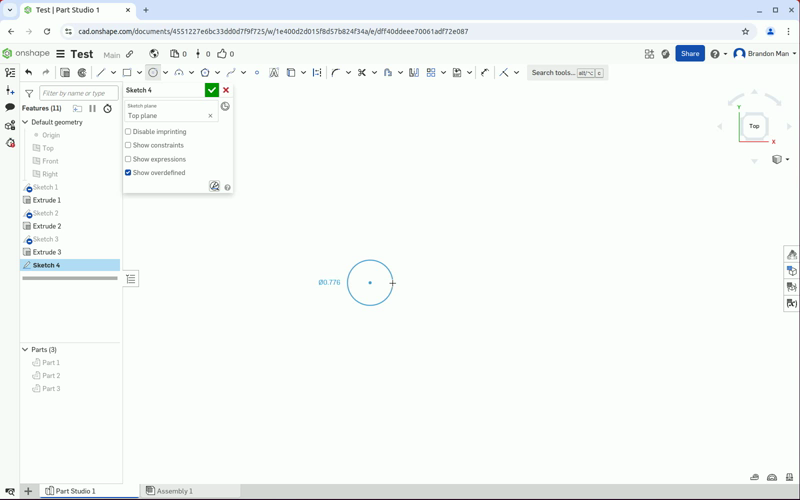
click(392, 282)
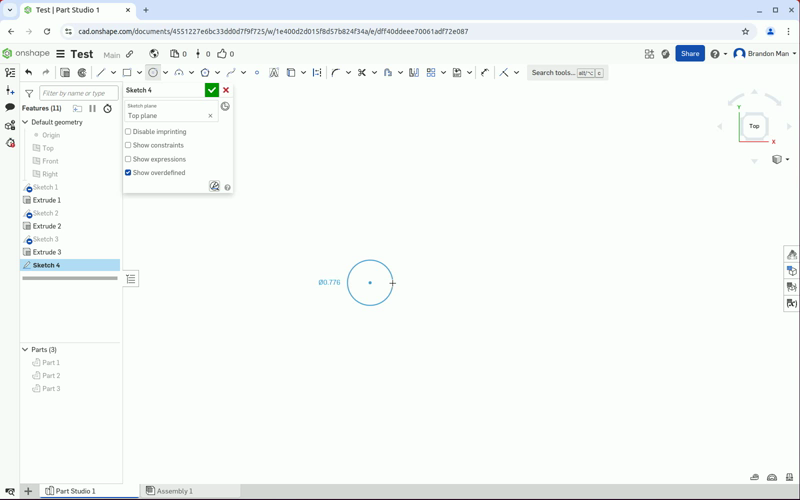
scroll(-6)
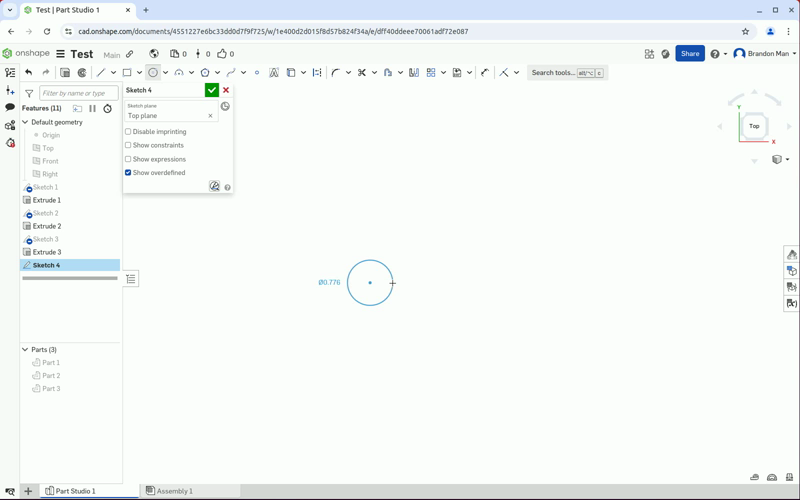
scroll(-6)
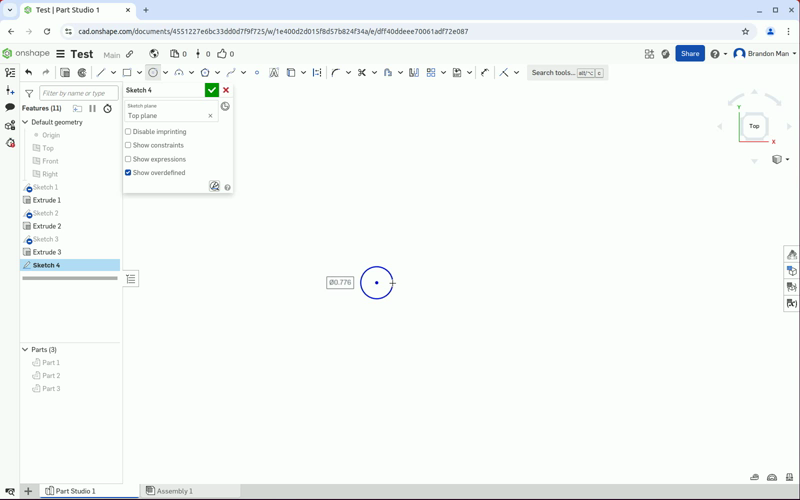
scroll(-6)
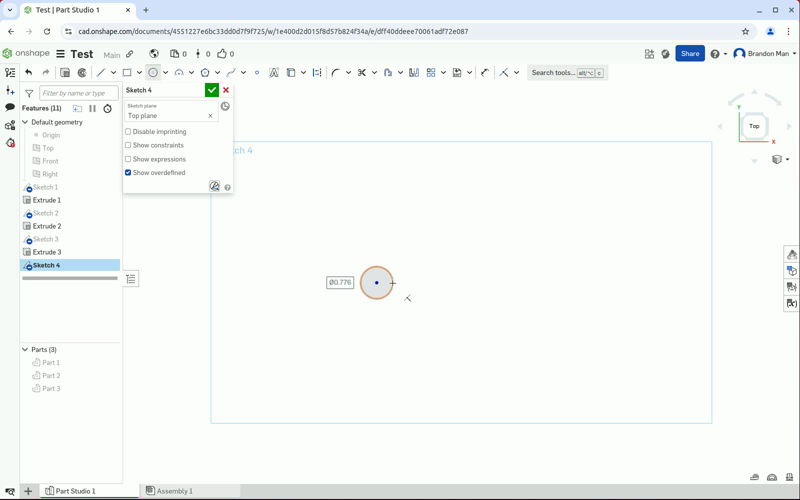
scroll(-6)
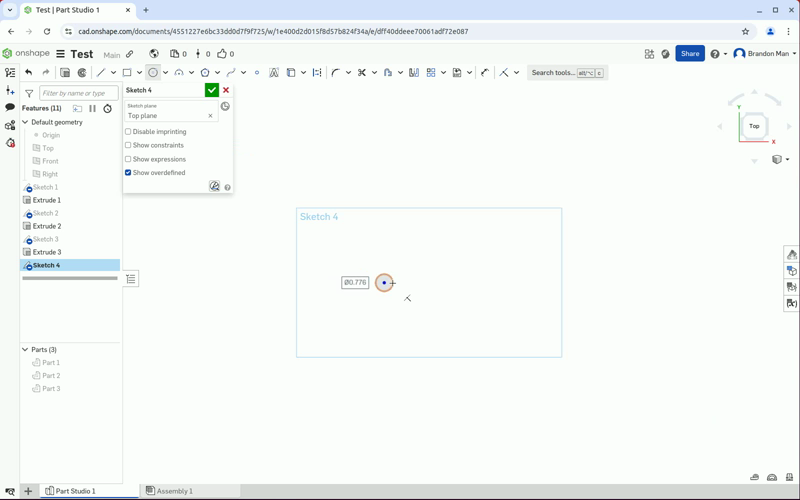
scroll(-6)
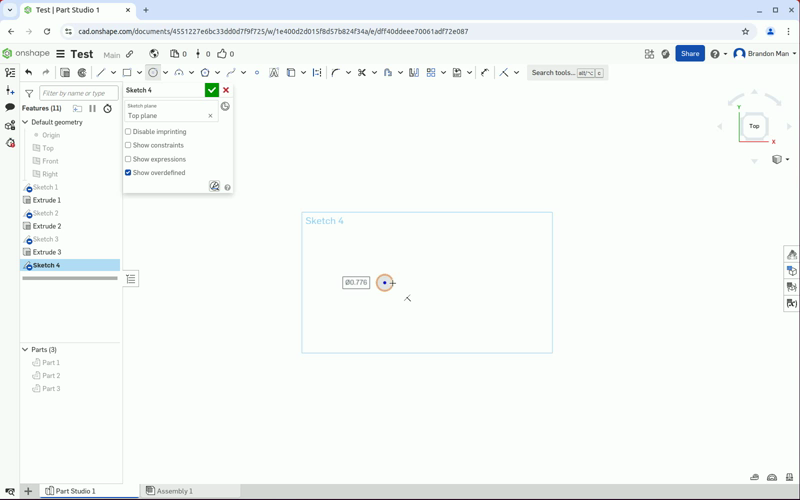
scroll(-6)
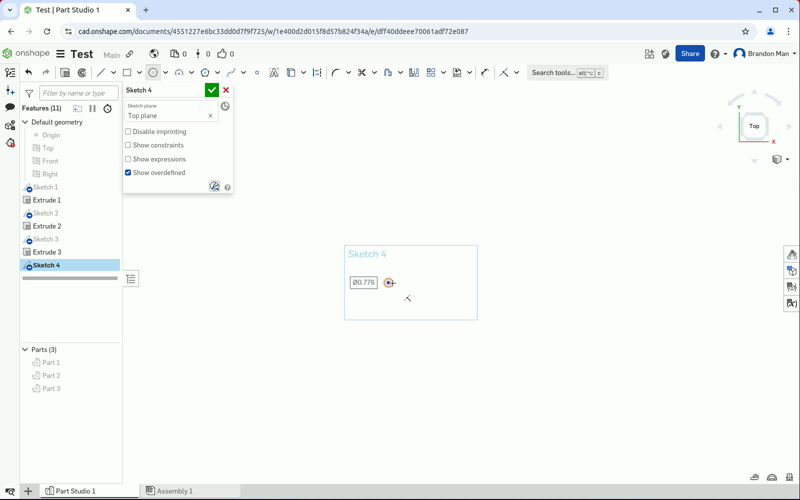
scroll(-6)
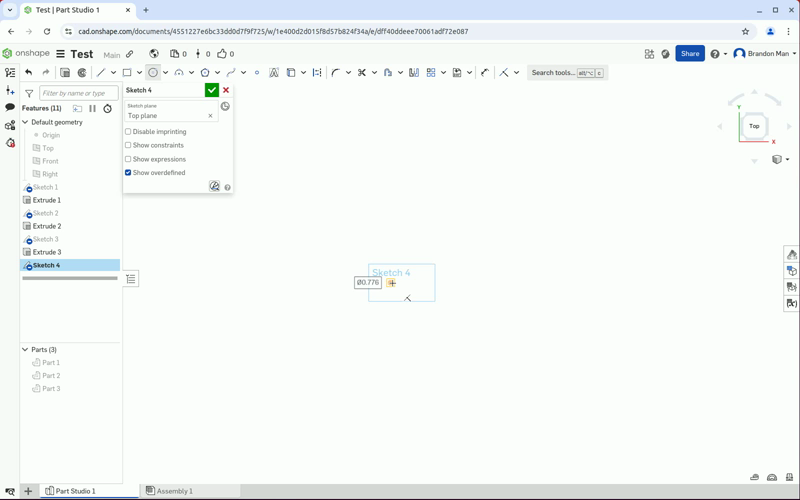
key(esc)
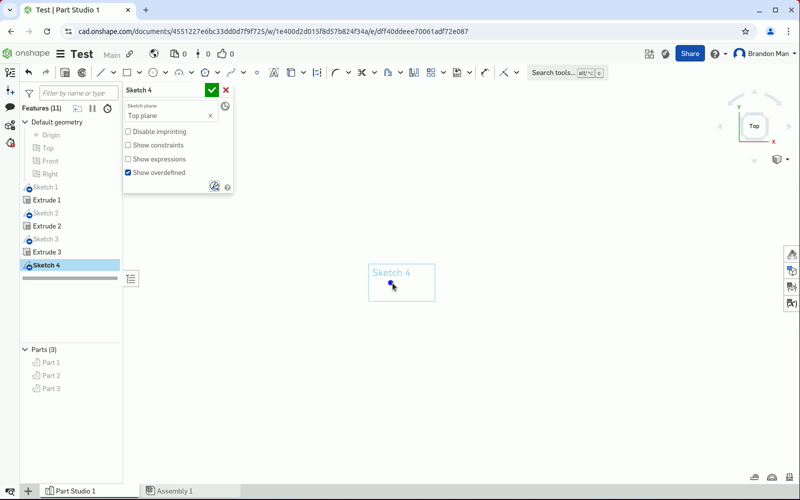
mouse_move(390, 283)
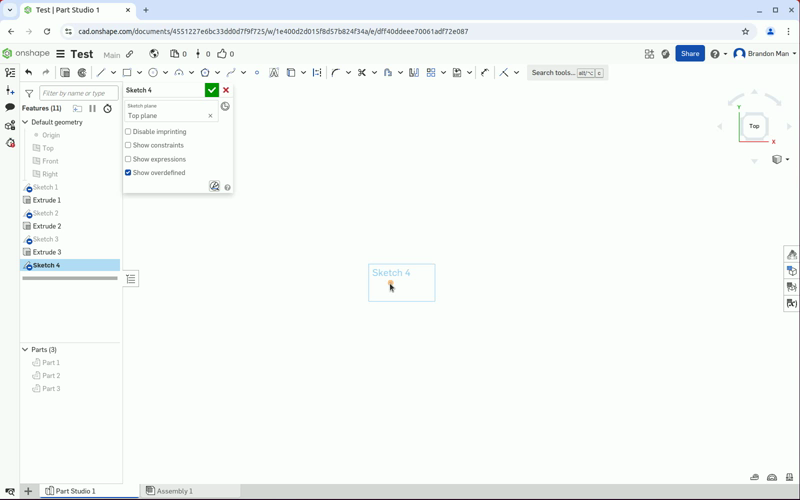
scroll(6)
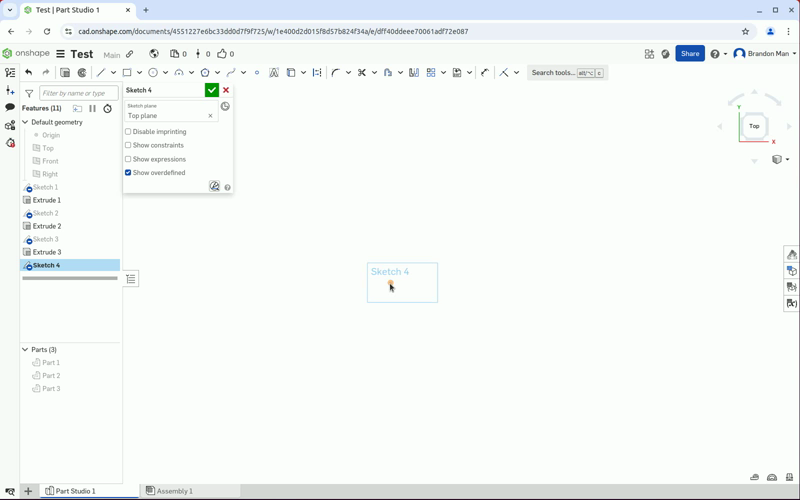
scroll(6)
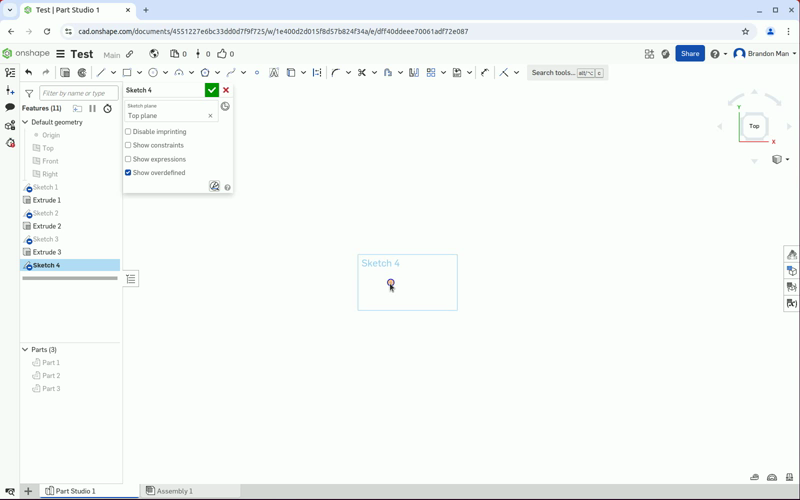
scroll(6)
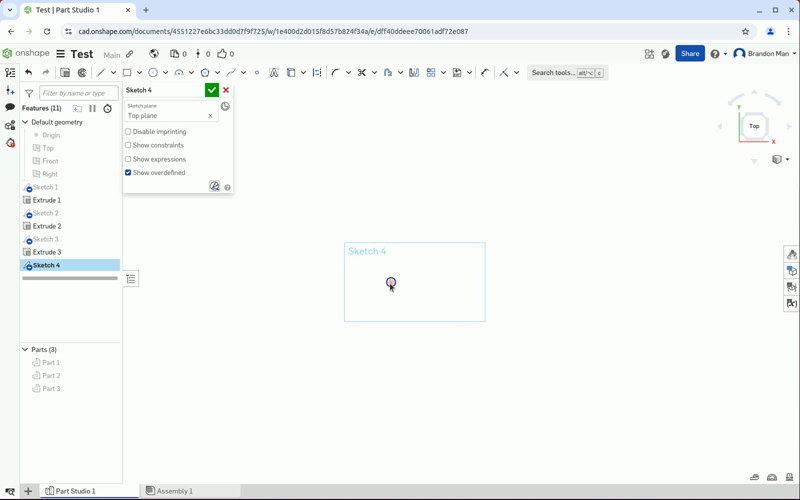
scroll(6)
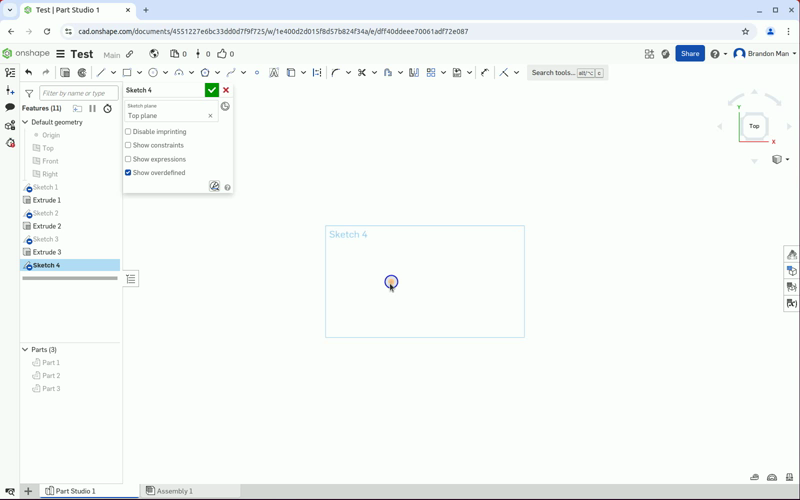
scroll(6)
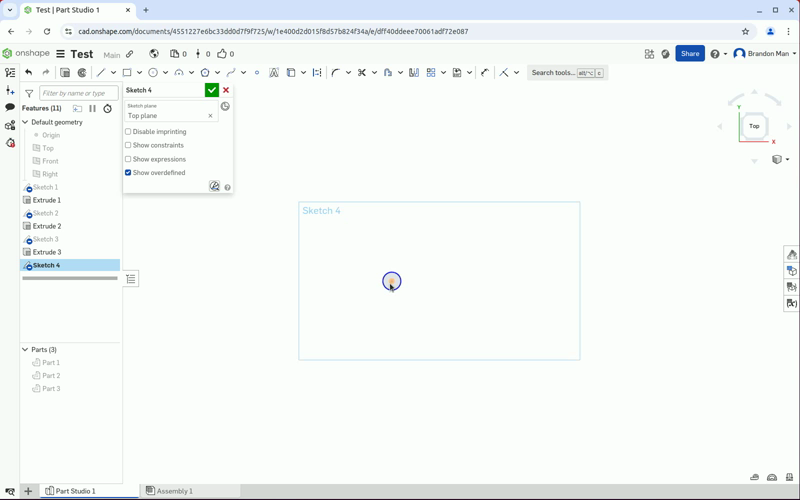
scroll(6)
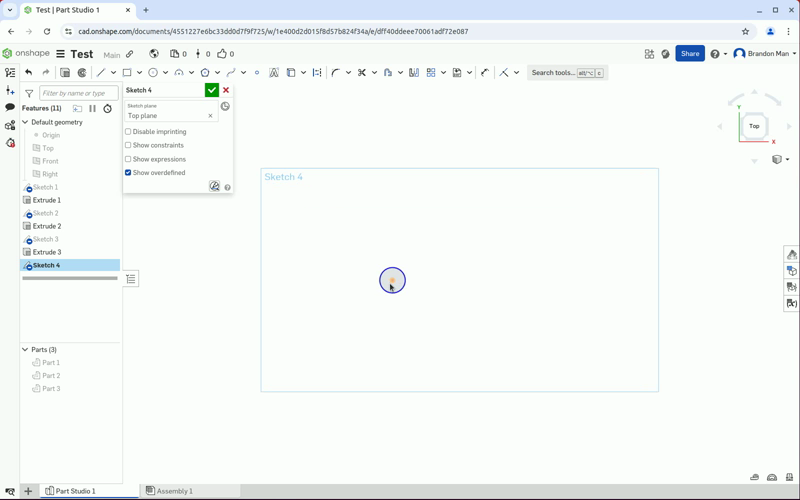
scroll(6)
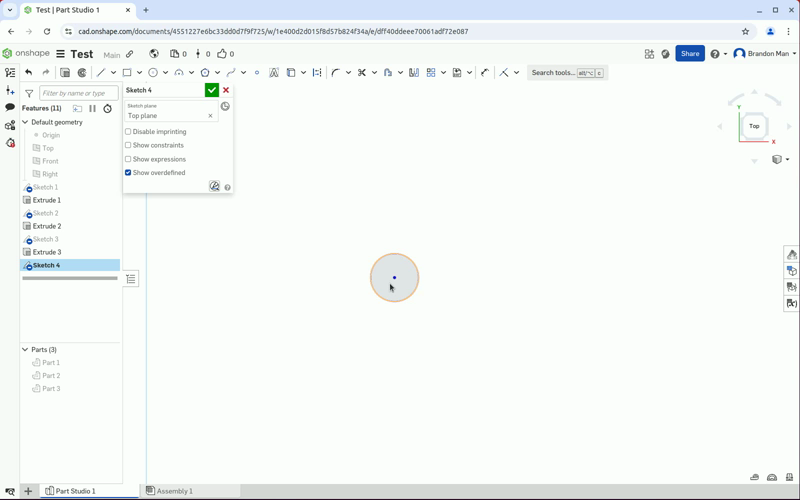
click(390, 283)
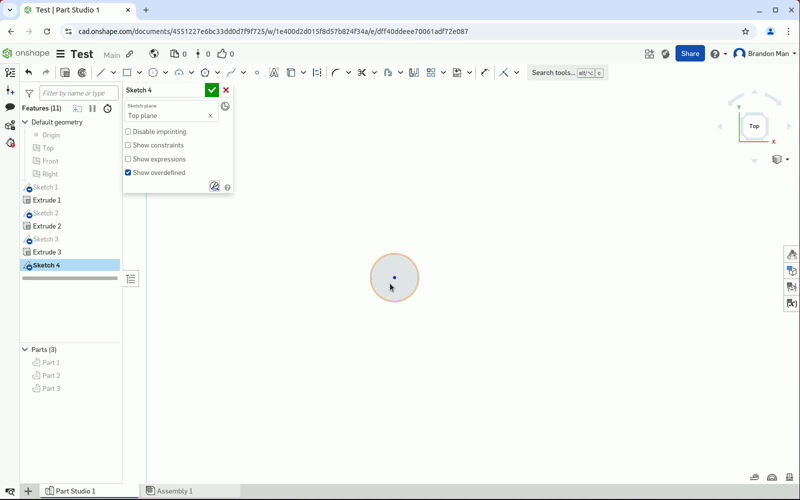
scroll(-6)
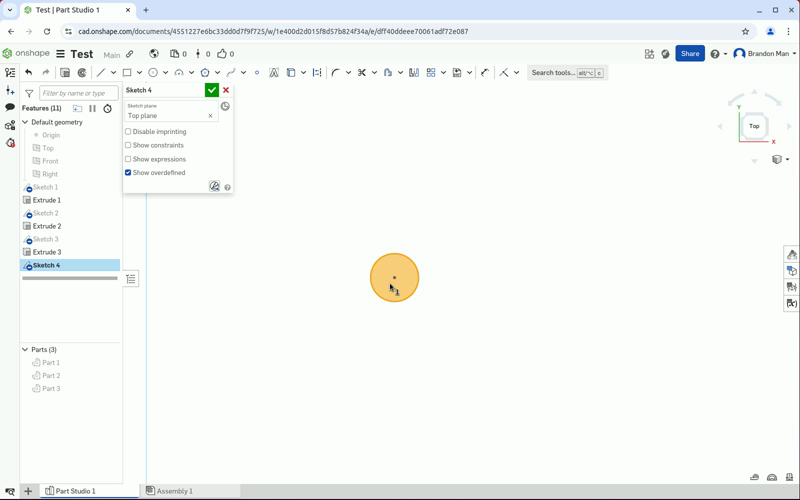
scroll(-6)
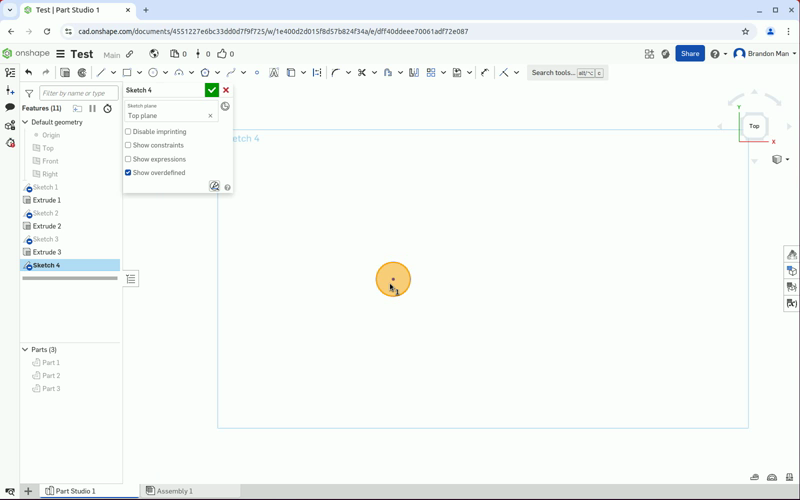
scroll(-6)
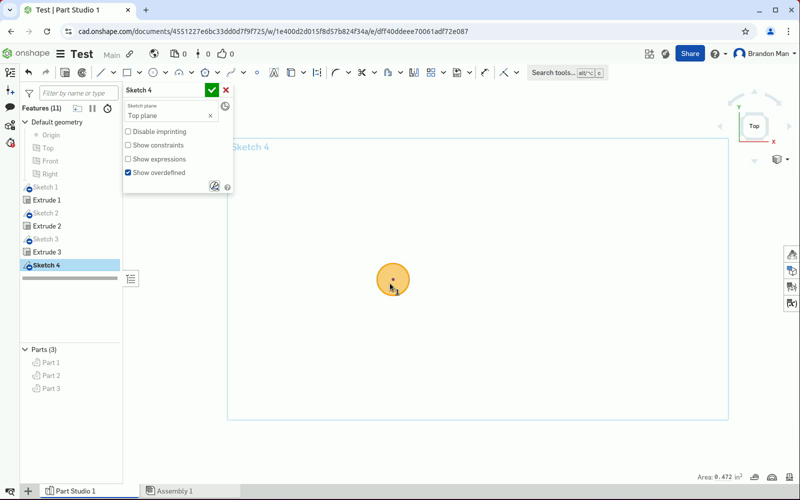
scroll(-6)
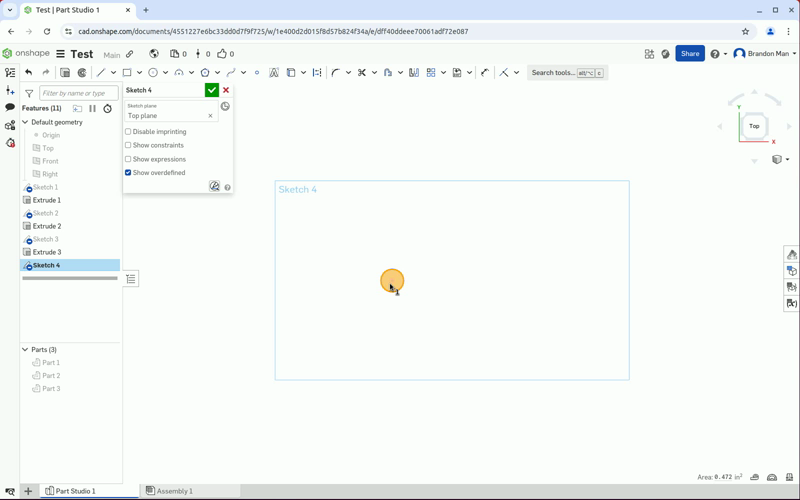
scroll(-6)
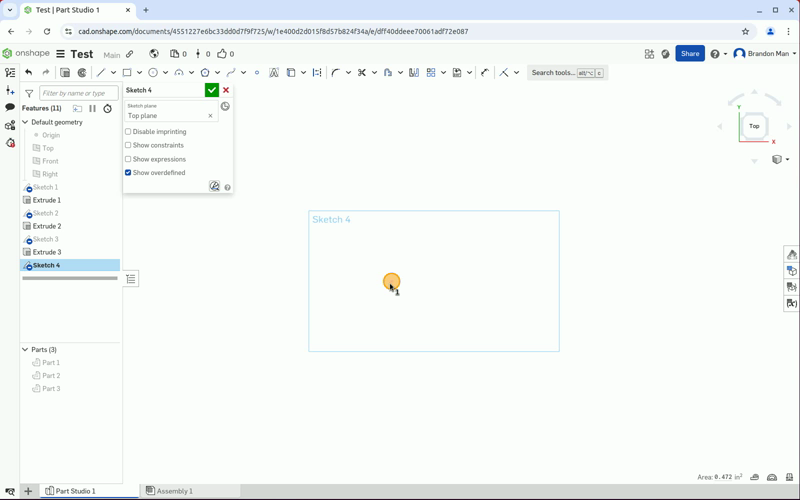
scroll(-6)
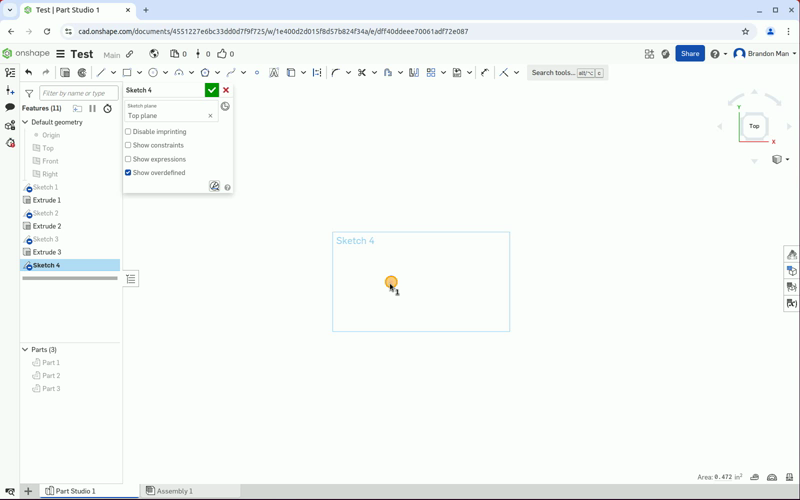
scroll(-6)
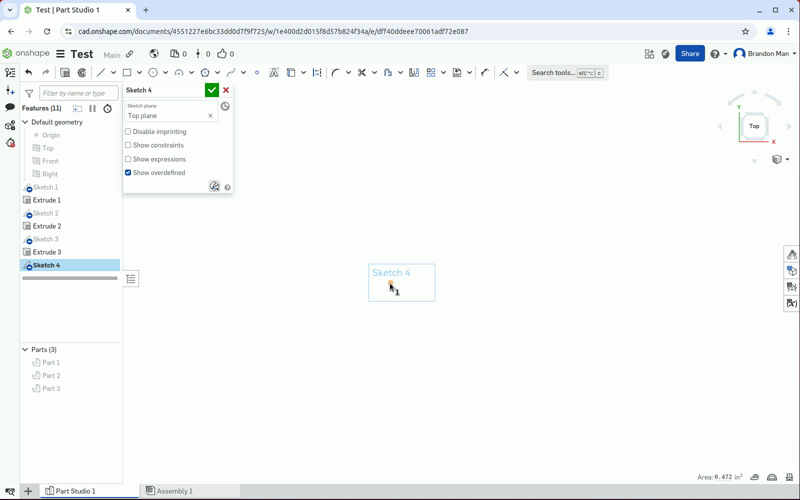
mouse_move(73, 352)
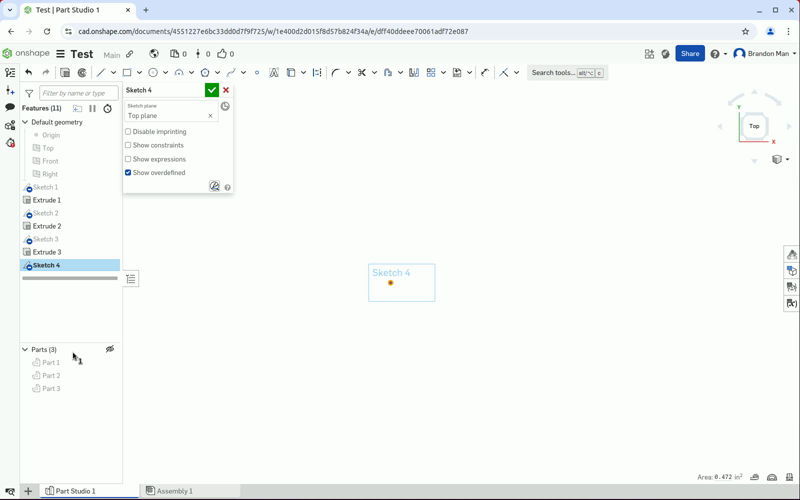
key(shift+y)
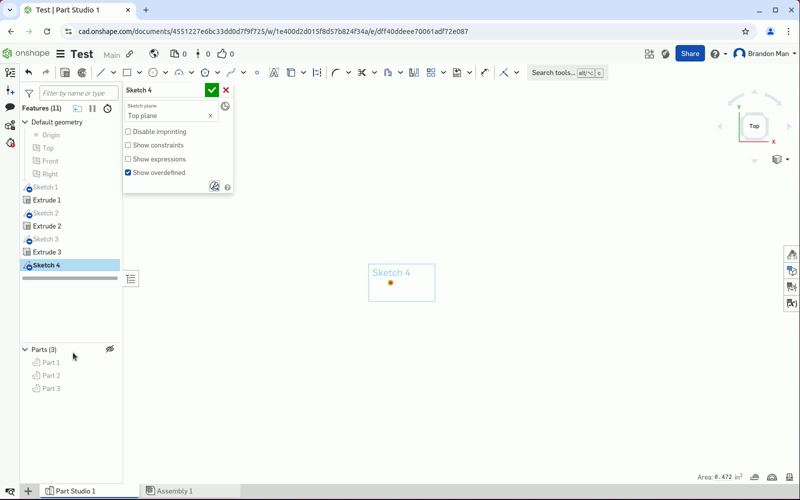
key(shift+e)
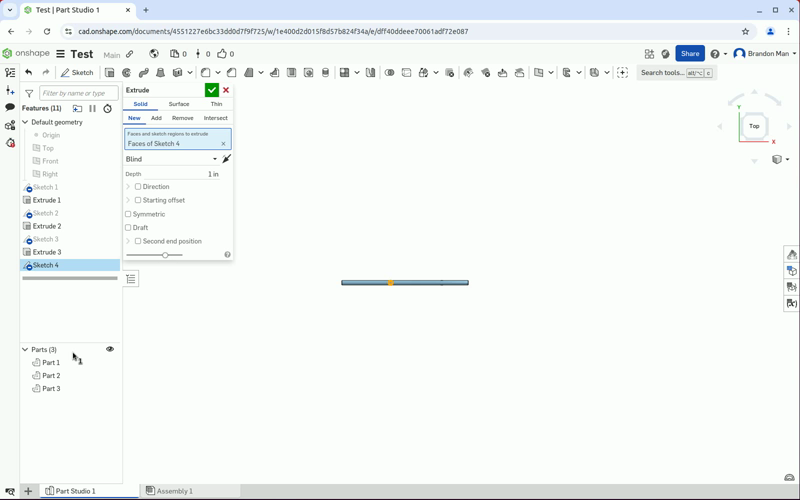
mouse_move(143, 106)
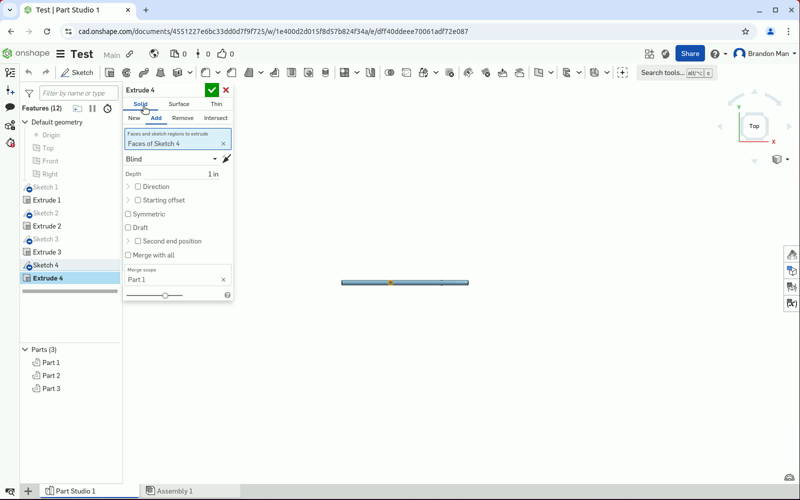
click(143, 106)
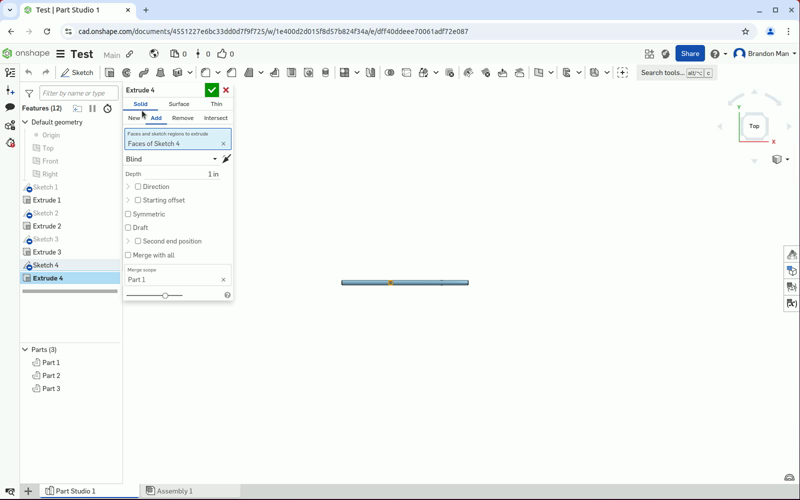
mouse_move(137, 120)
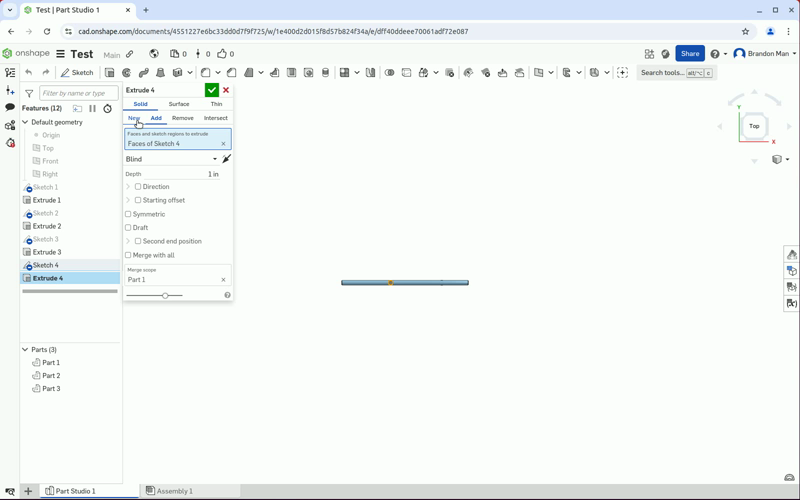
click(137, 120)
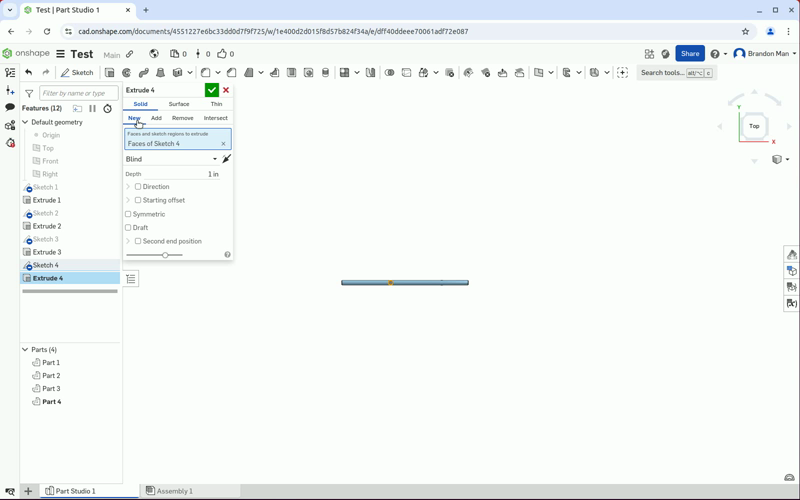
key(tab, 4)
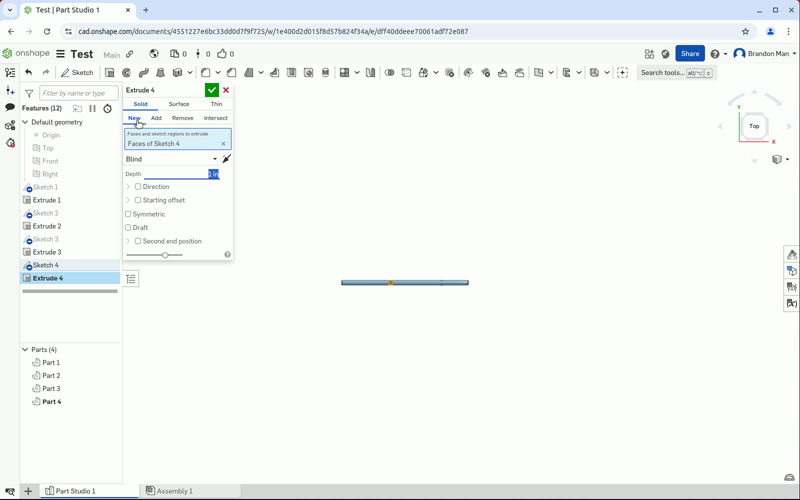
text(-0.722)
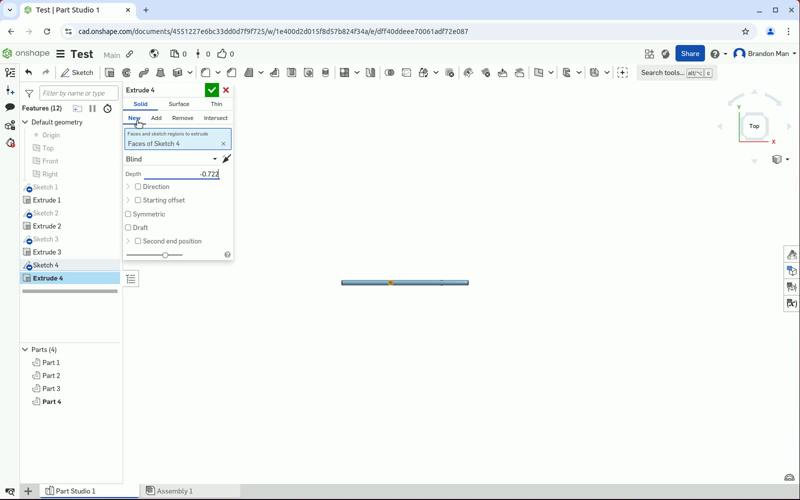
key(enter)
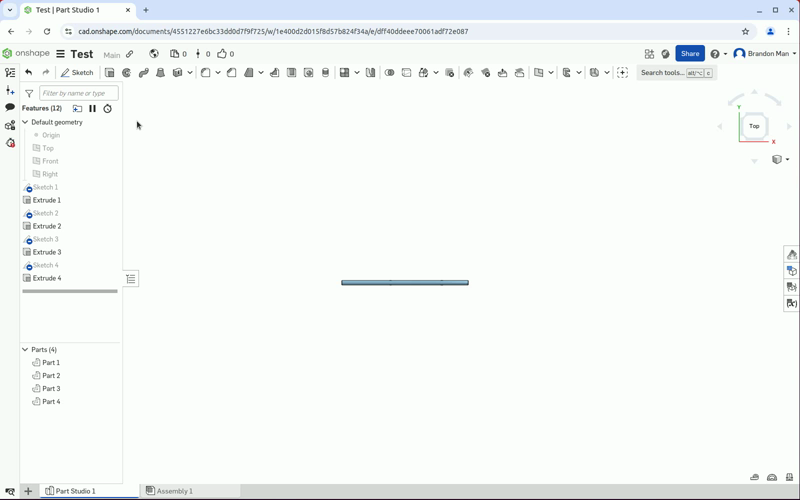
key(shift+h)
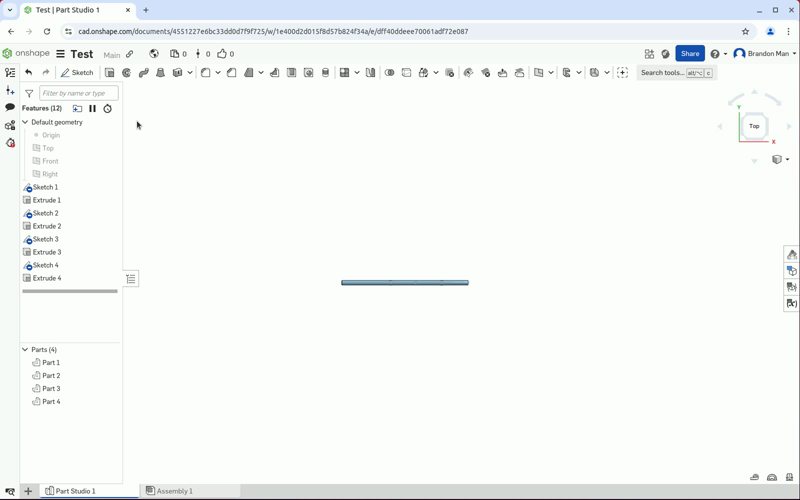
key(shift+h)
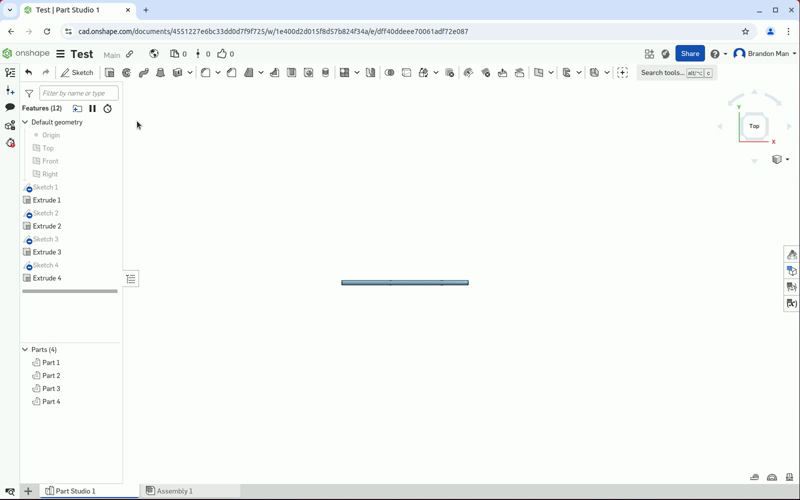
mouse_move(73, 189)
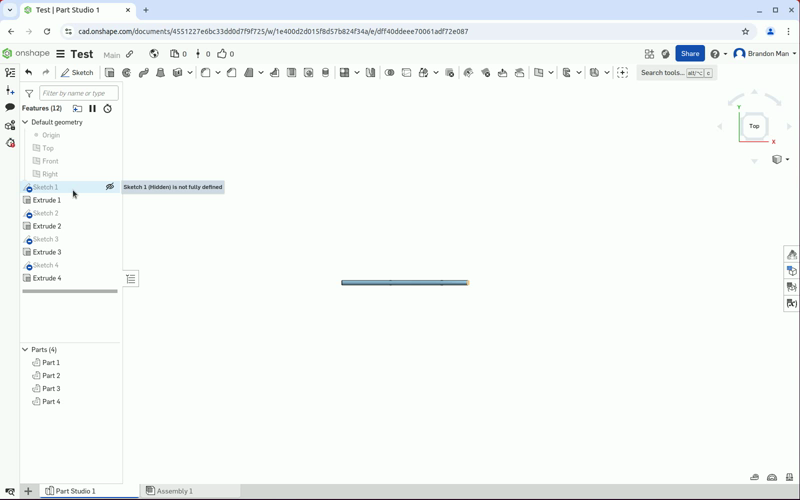
click(73, 189)
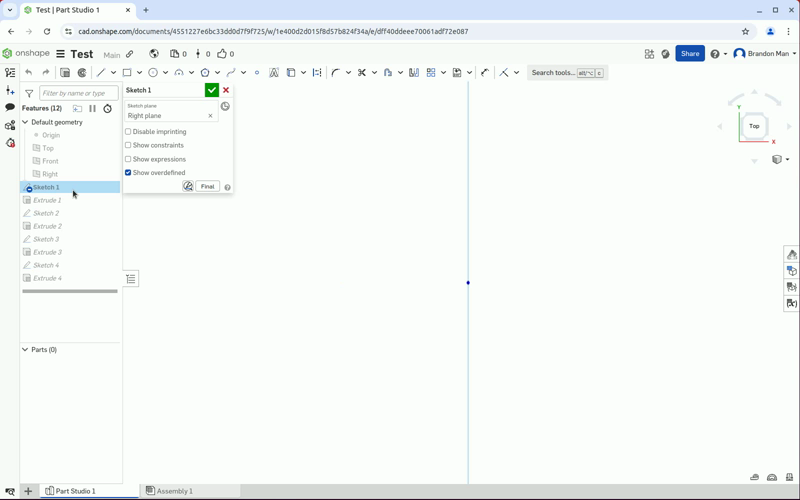
mouse_move(229, 92)
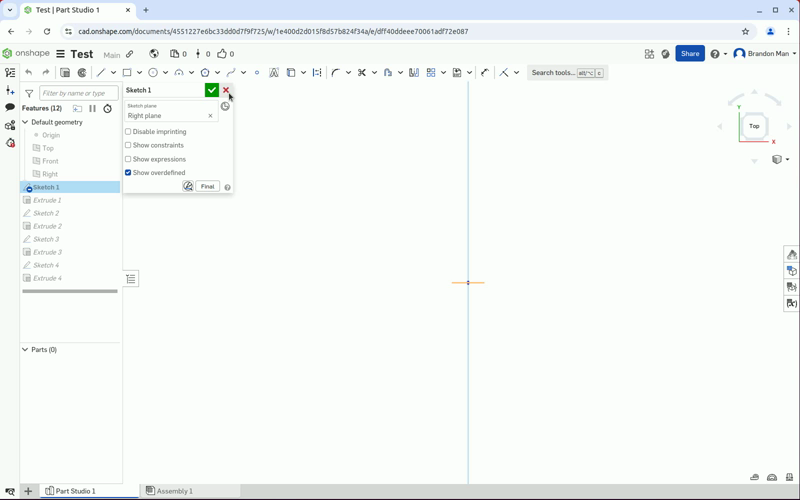
click(229, 92)
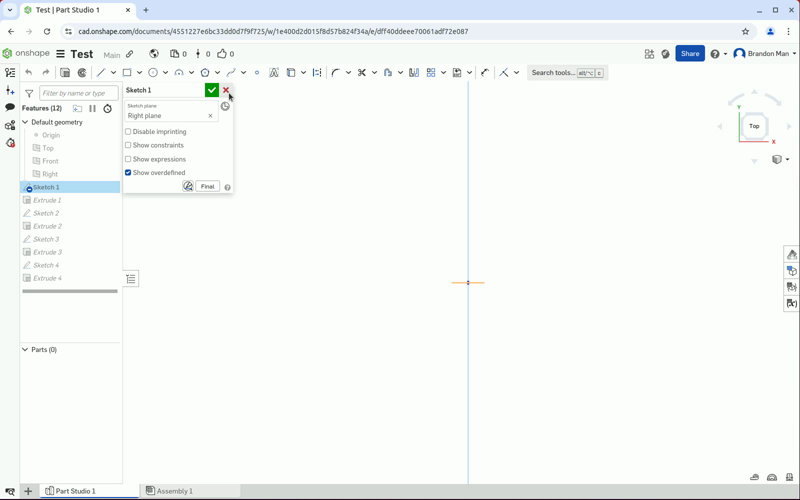
key(shift+s)
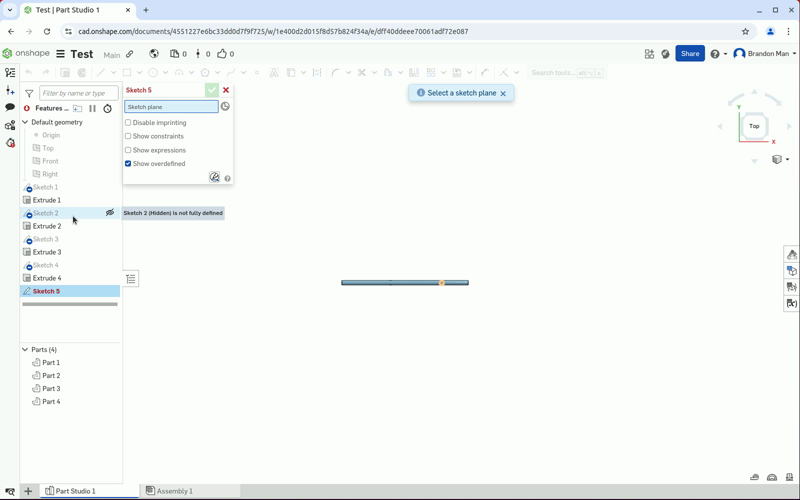
scroll(3)
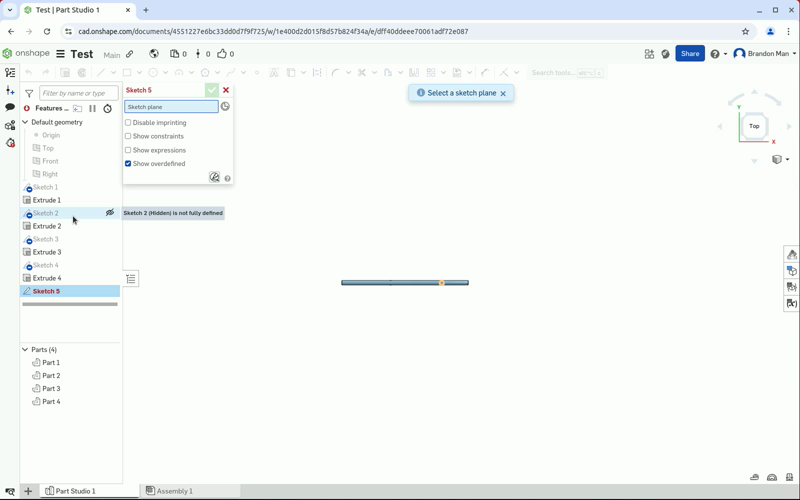
mouse_move(73, 150)
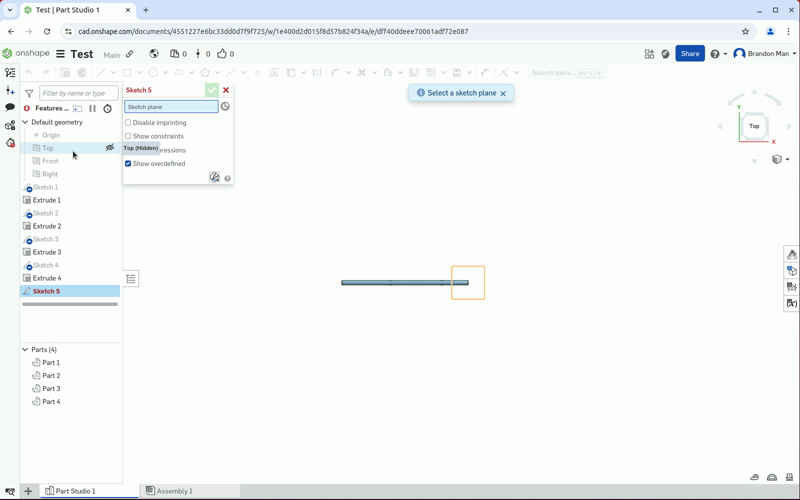
click(73, 150)
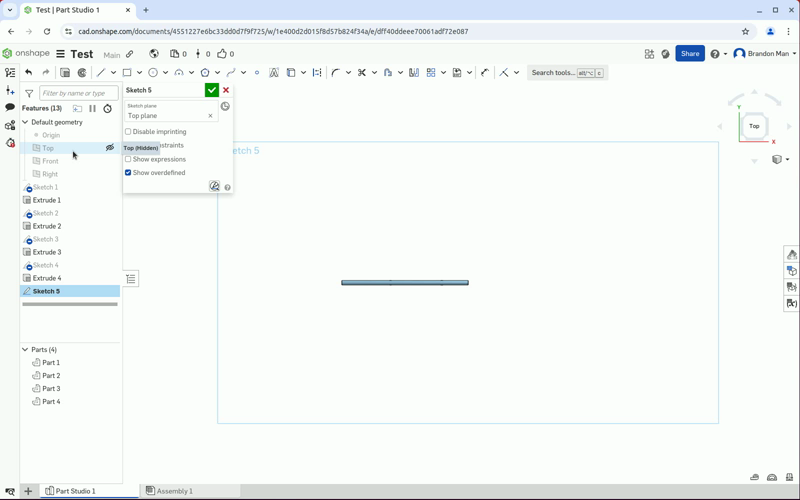
mouse_move(73, 352)
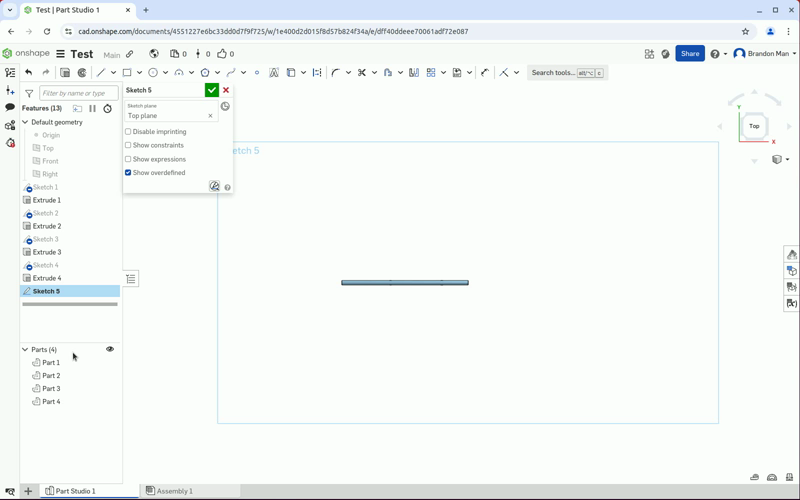
key(y)
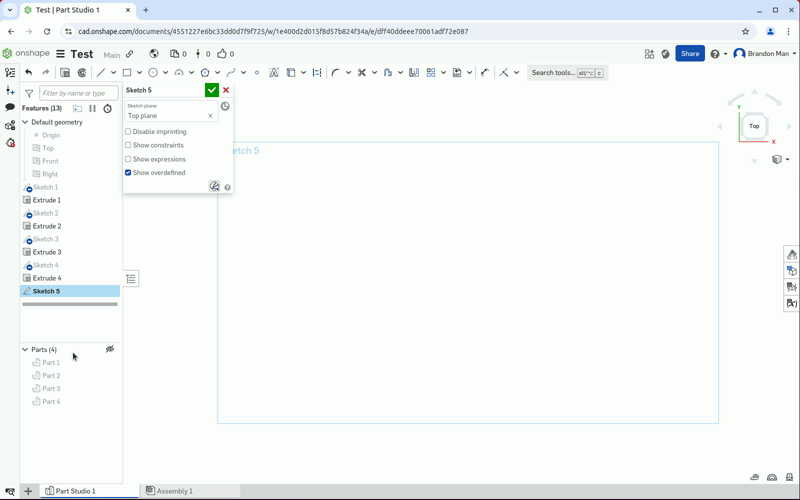
key(c)
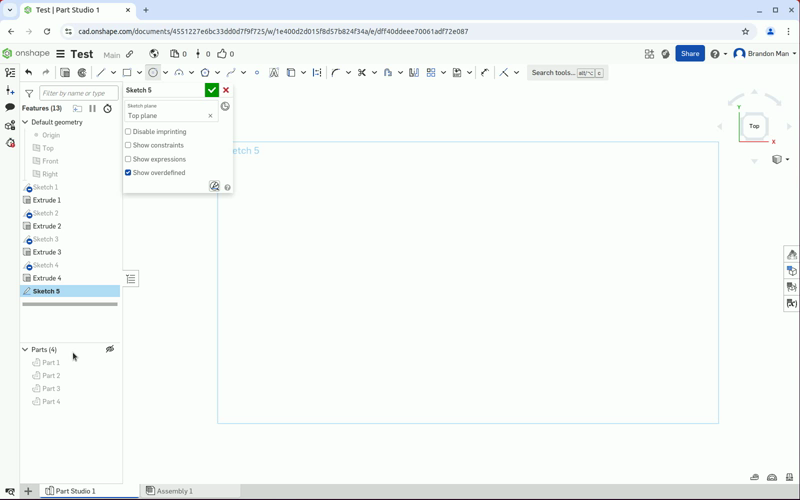
key_down(shift)
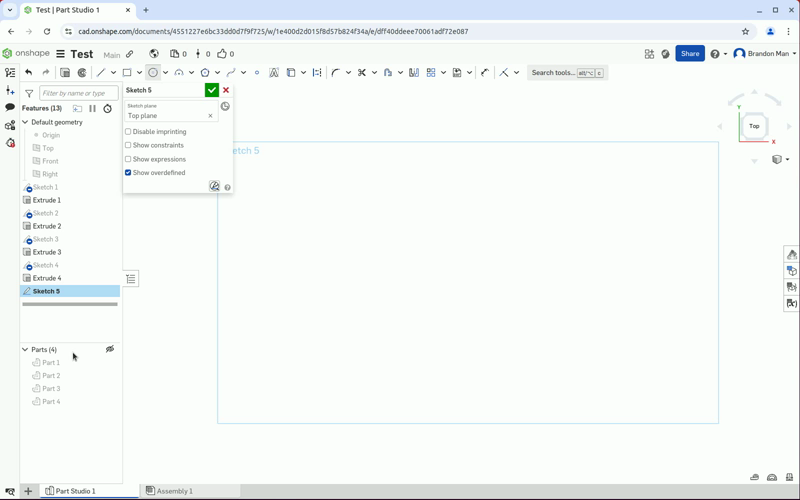
mouse_move(367, 282)
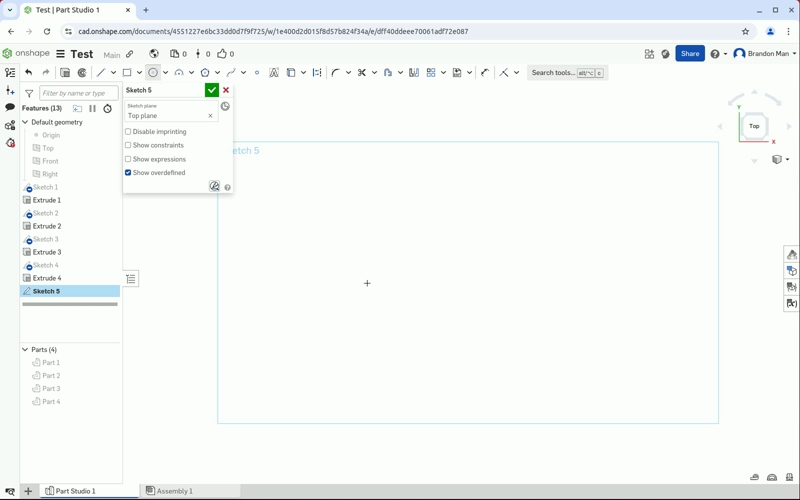
click(367, 282)
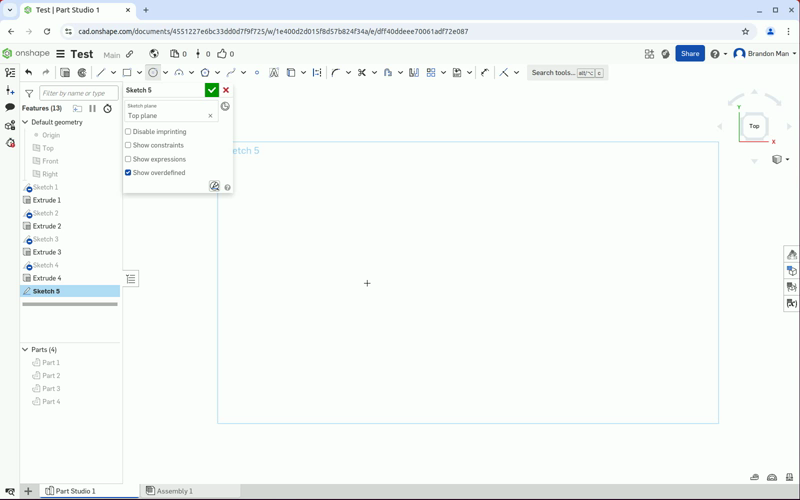
key_up(shift)
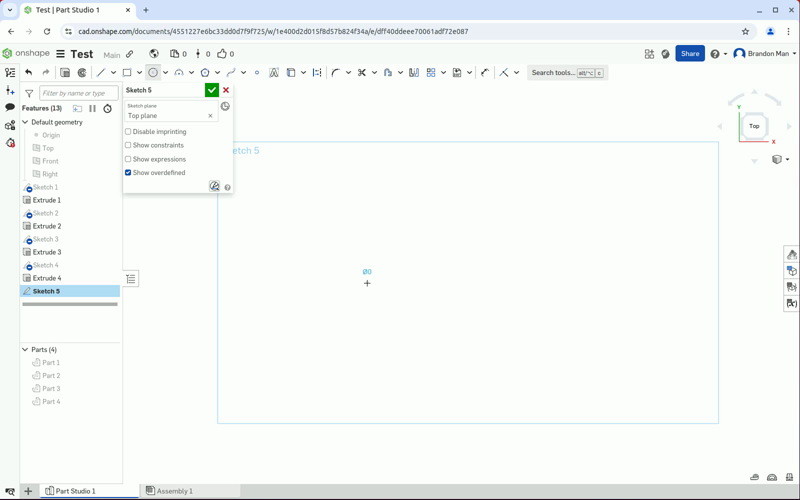
mouse_move(369, 282)
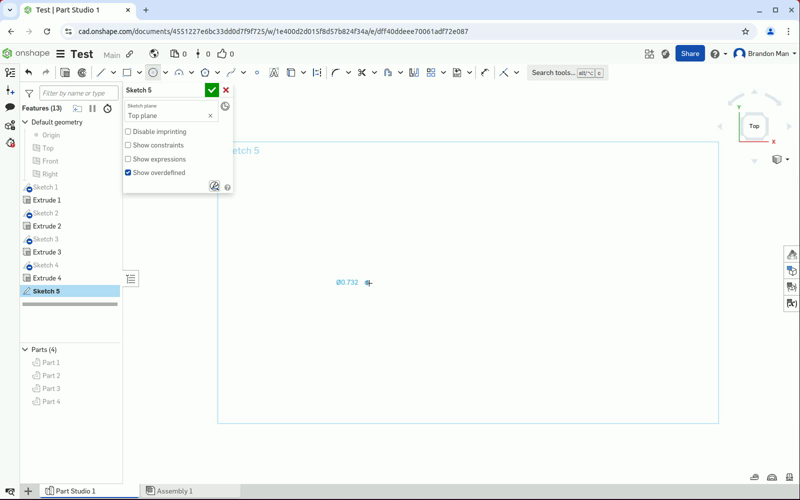
scroll(6)
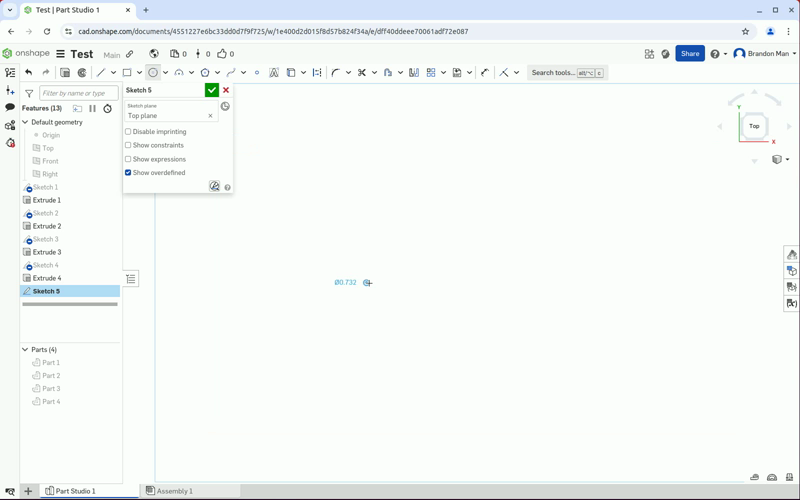
scroll(6)
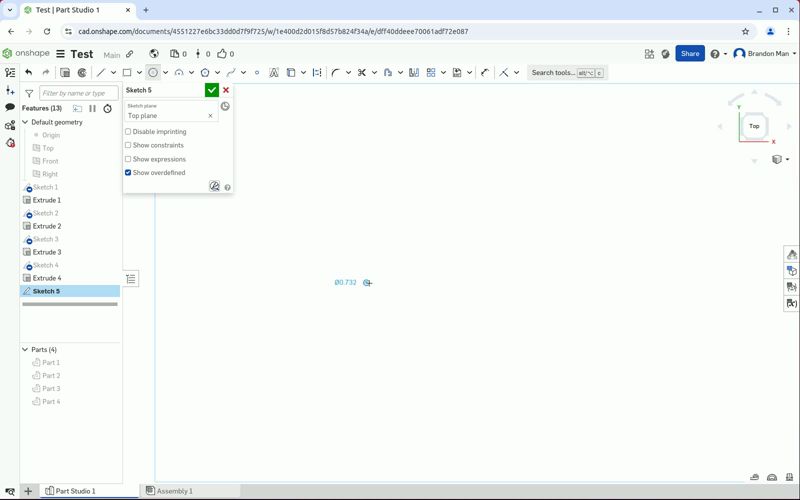
scroll(6)
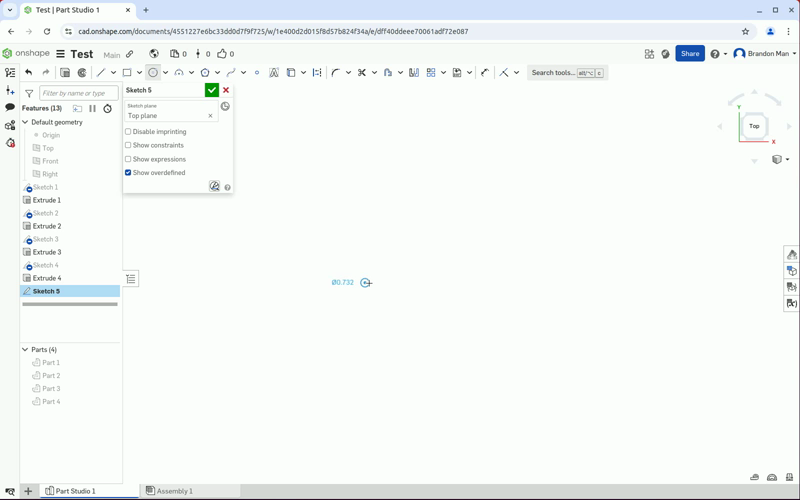
scroll(6)
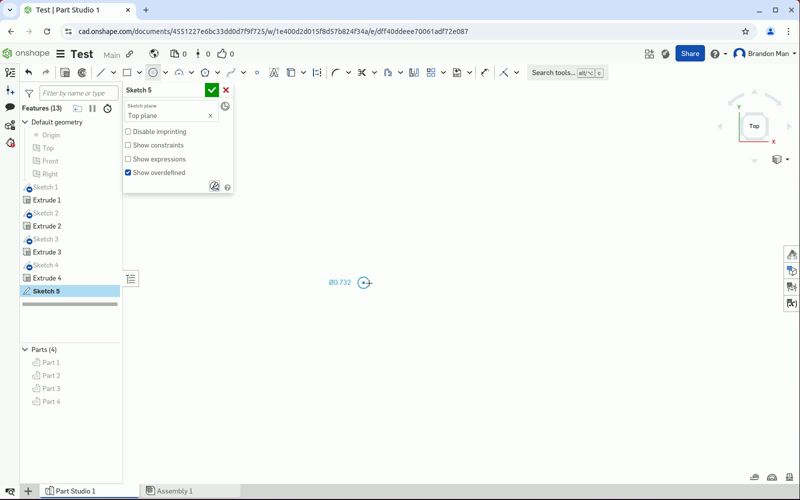
scroll(6)
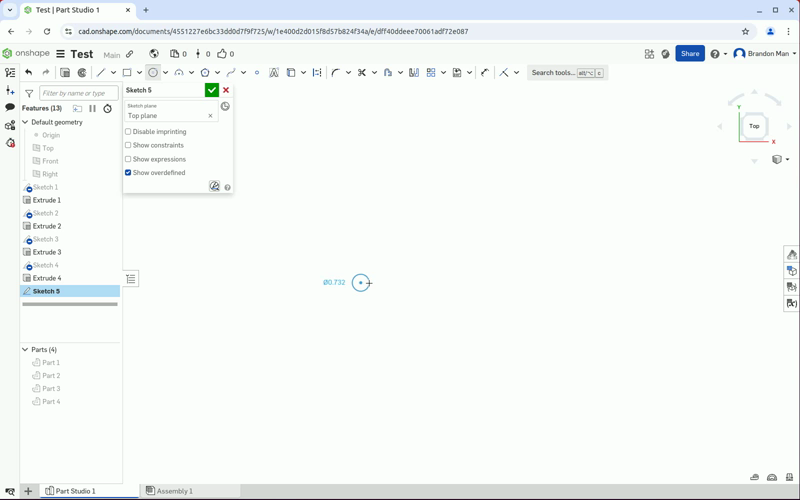
scroll(6)
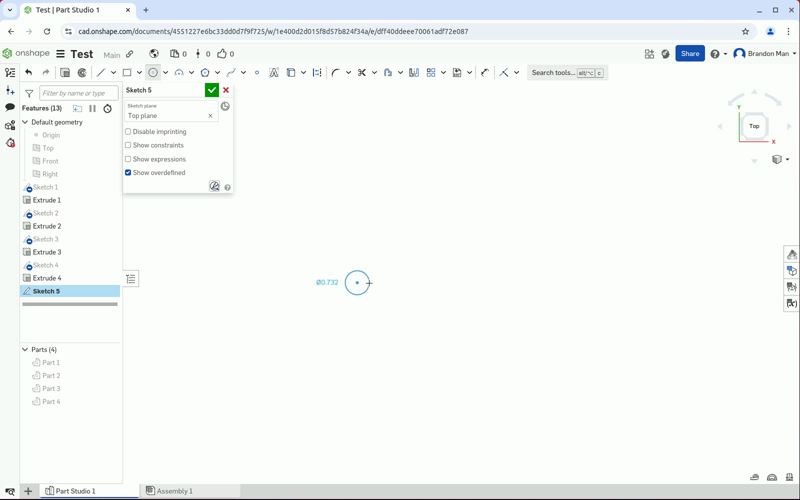
scroll(6)
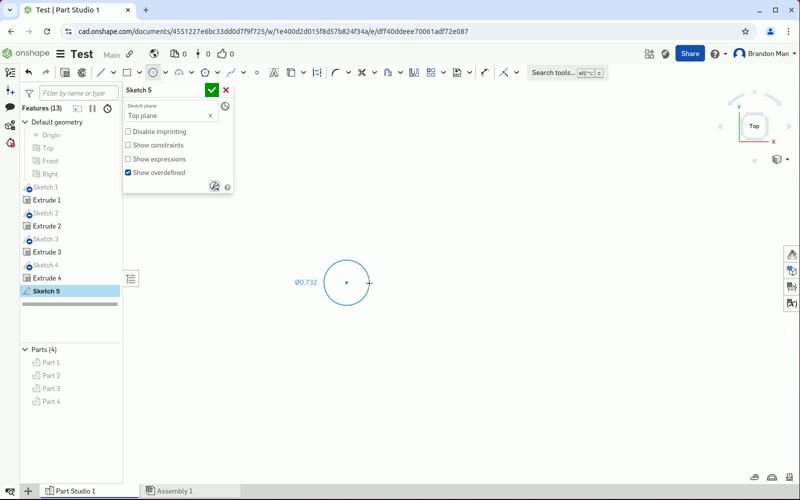
click(369, 282)
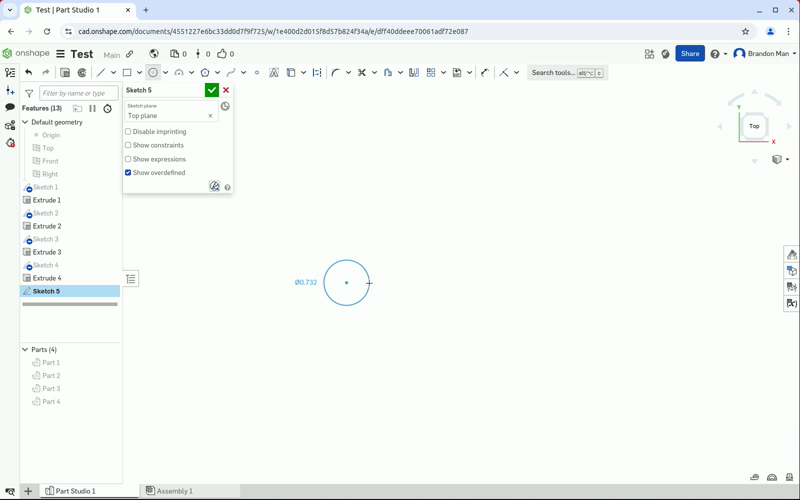
scroll(-6)
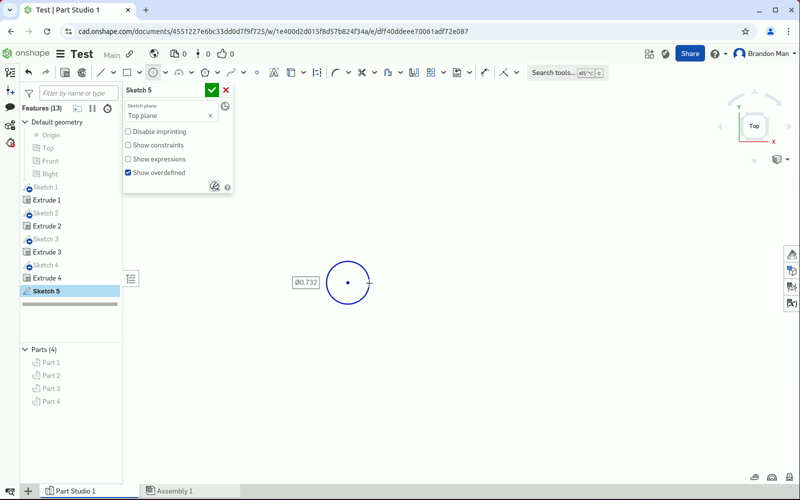
scroll(-6)
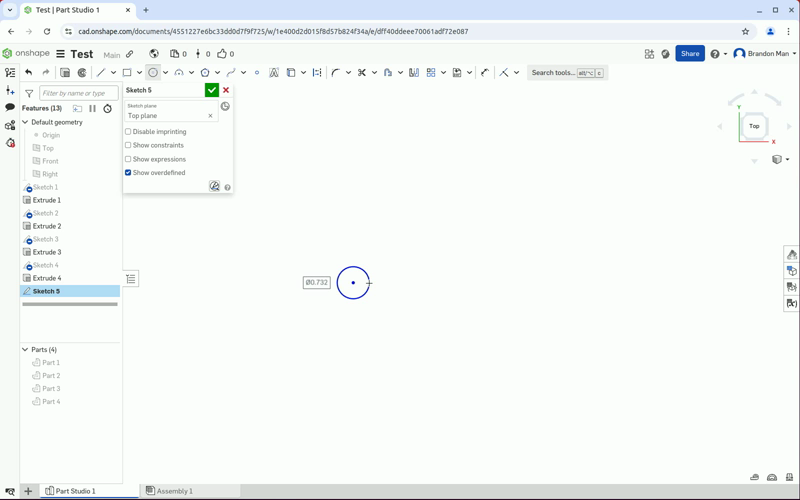
scroll(-6)
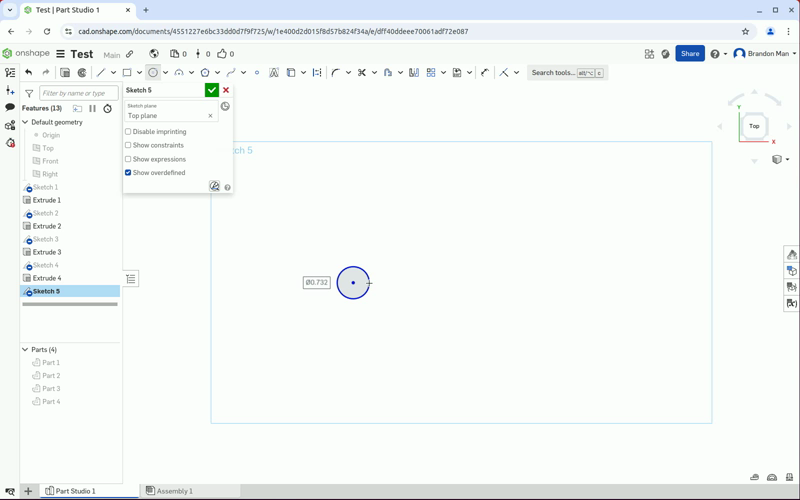
scroll(-6)
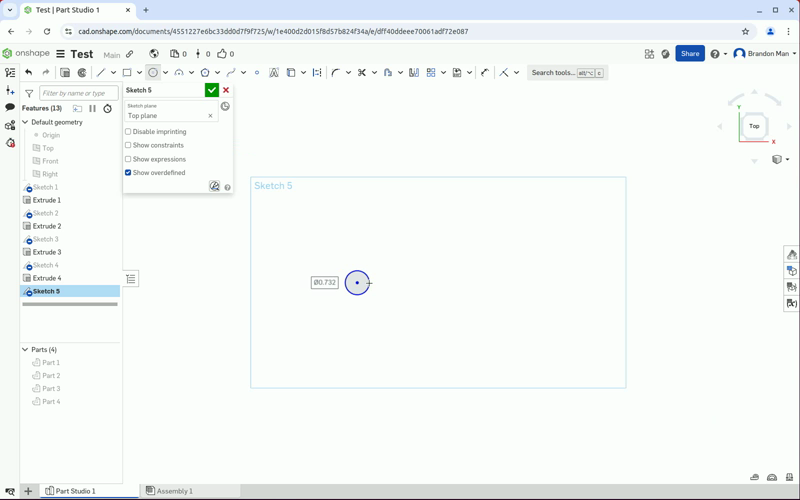
scroll(-6)
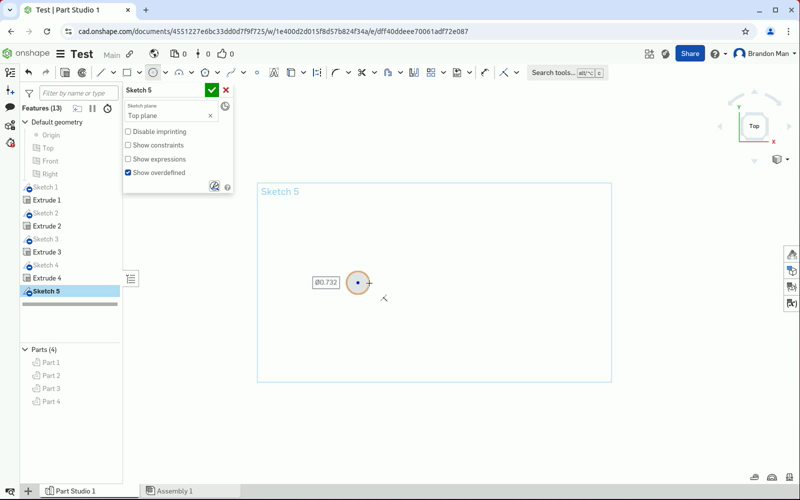
scroll(-6)
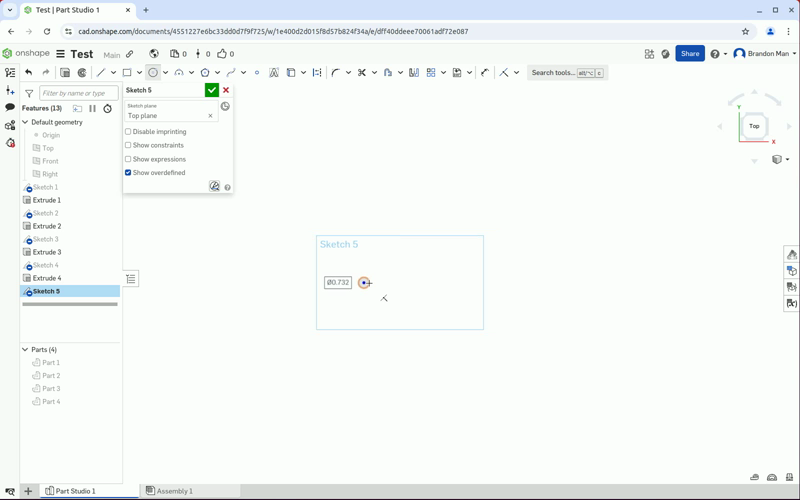
scroll(-6)
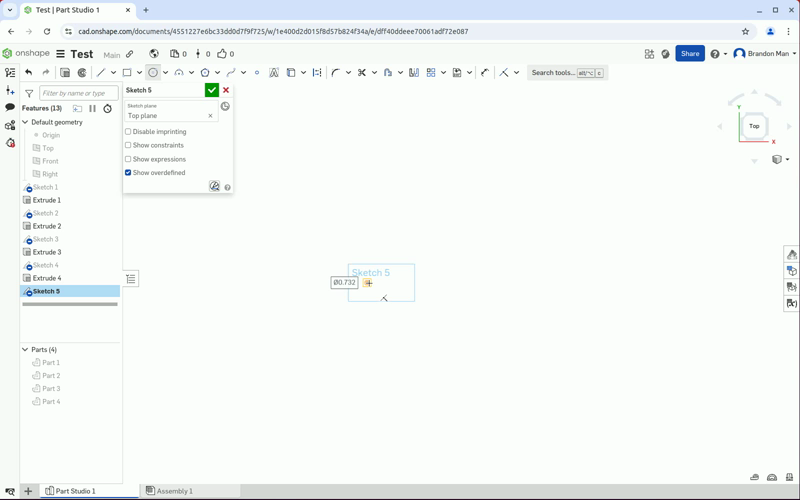
key(esc)
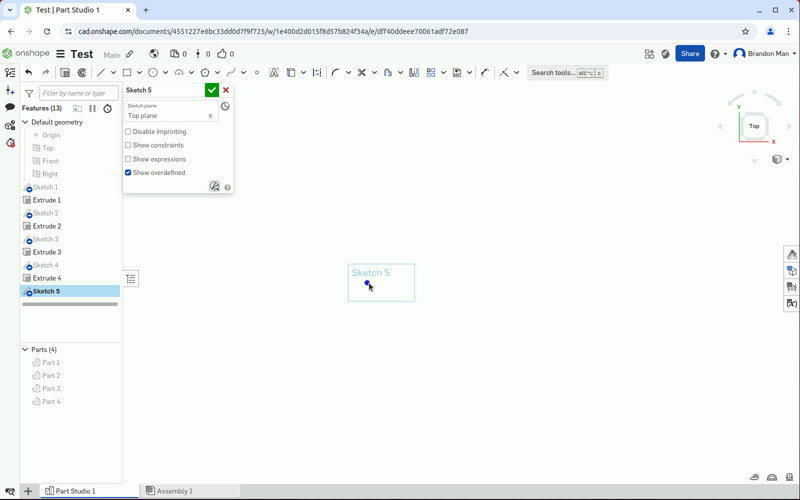
mouse_move(368, 281)
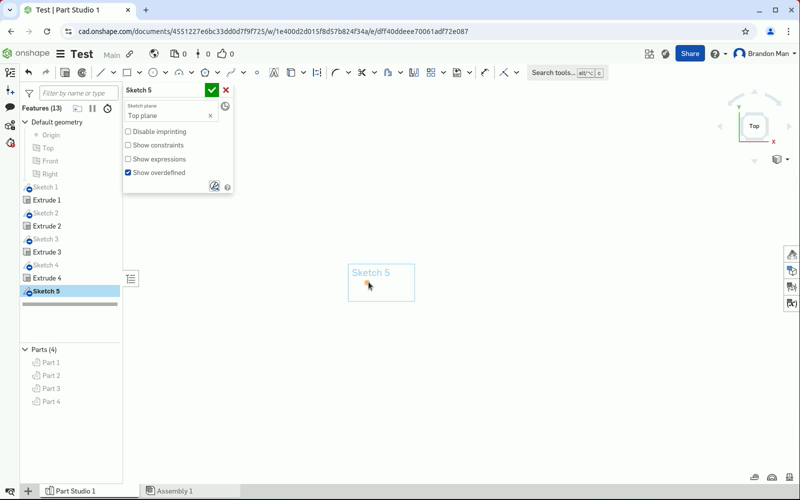
scroll(6)
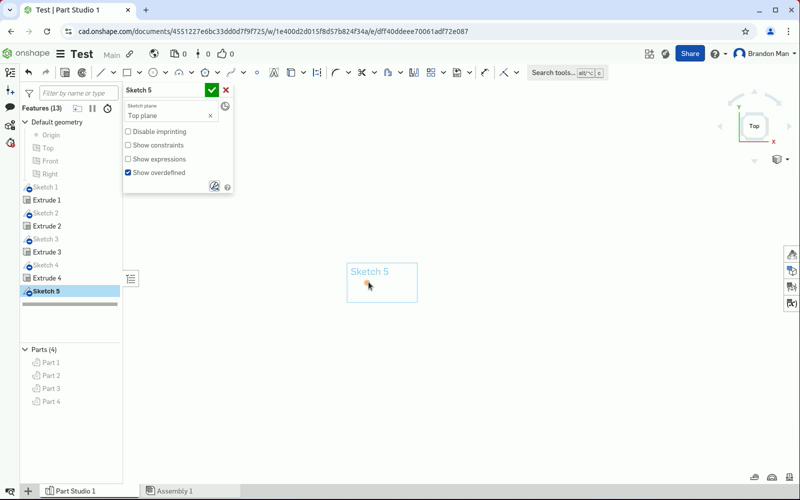
scroll(6)
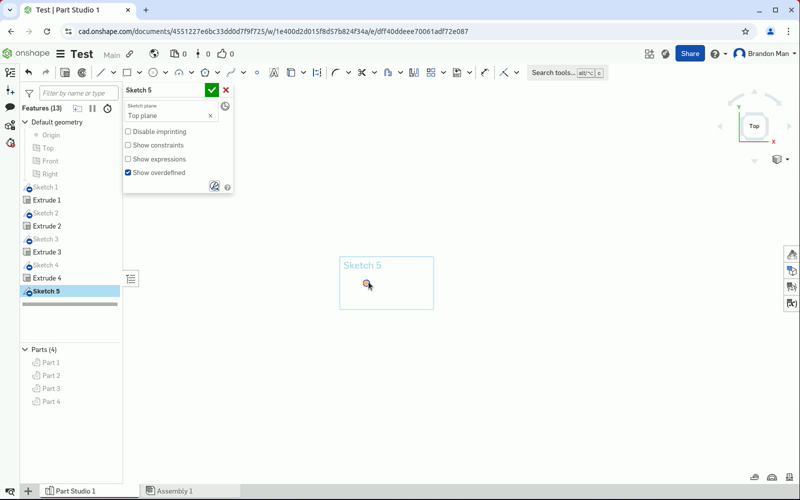
scroll(6)
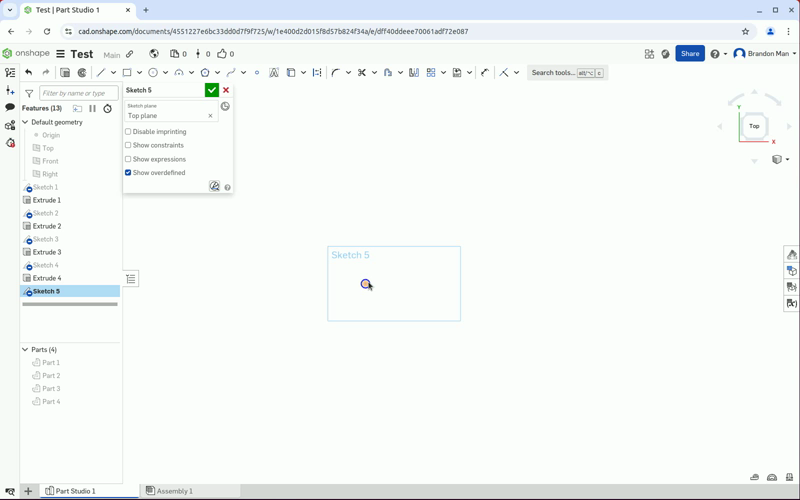
scroll(6)
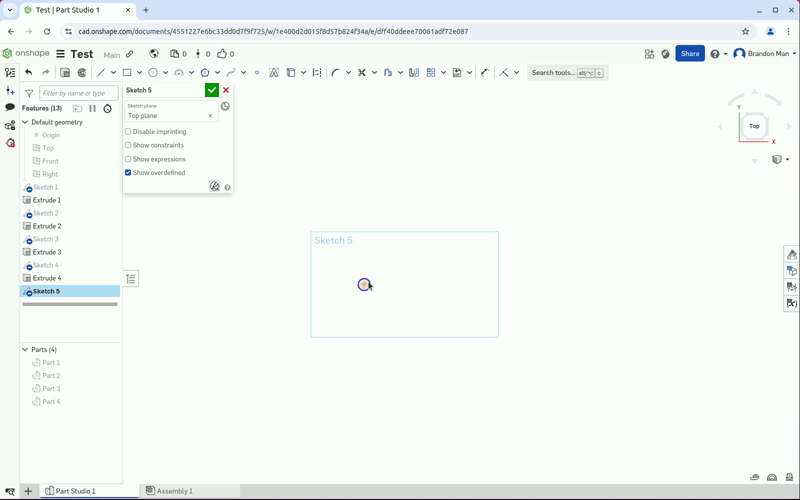
scroll(6)
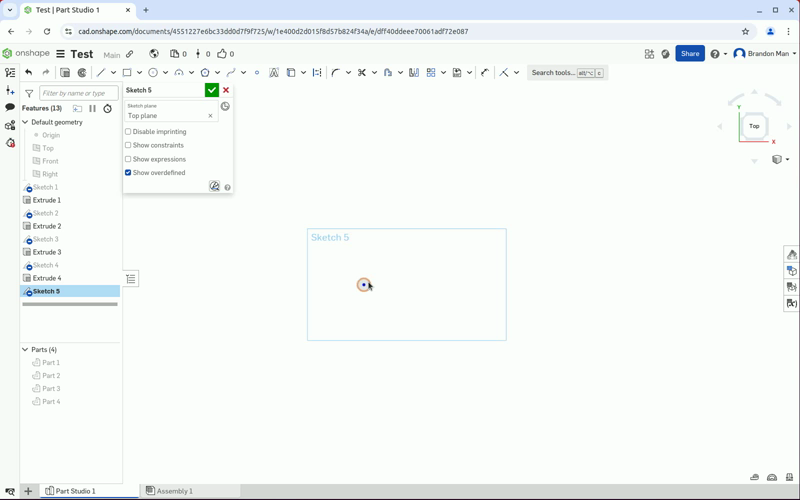
scroll(6)
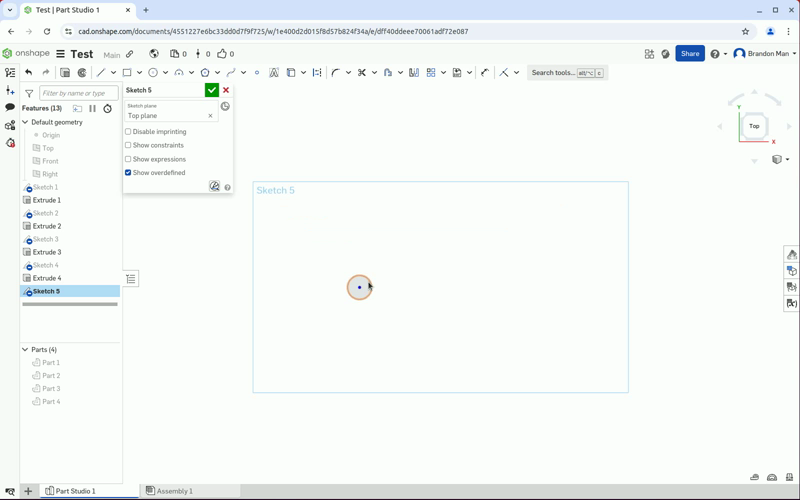
scroll(6)
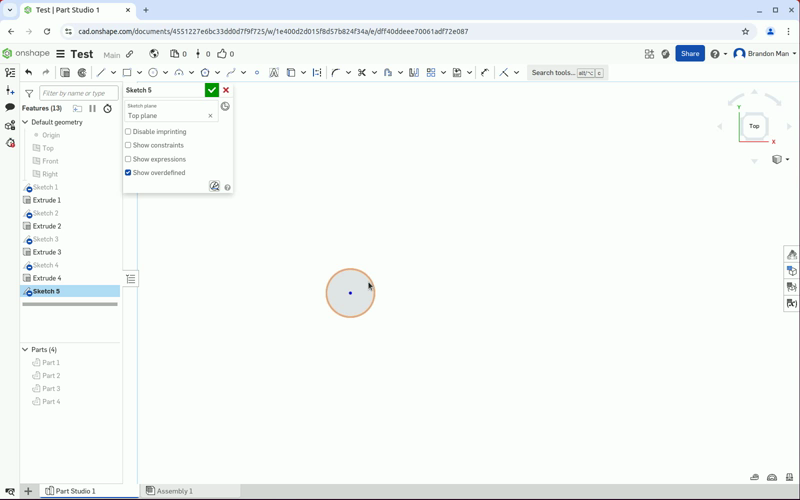
click(368, 281)
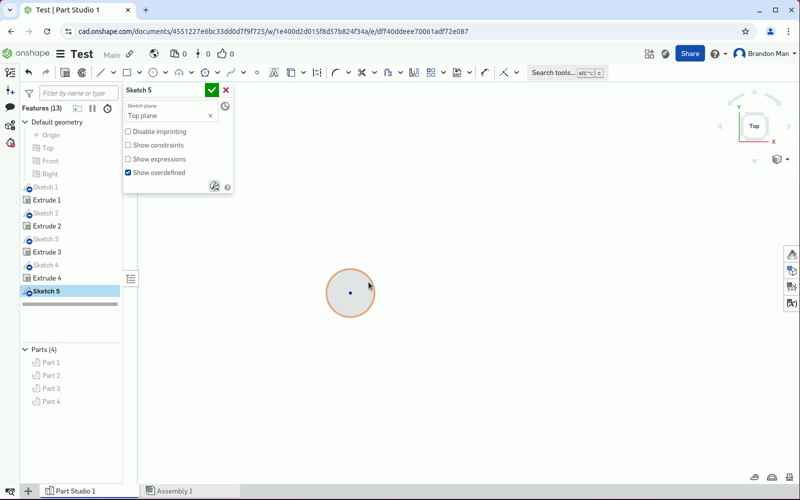
scroll(-6)
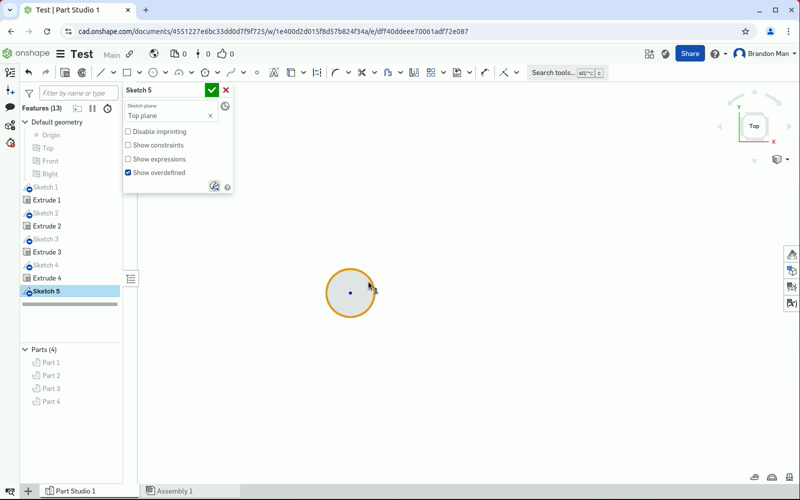
scroll(-6)
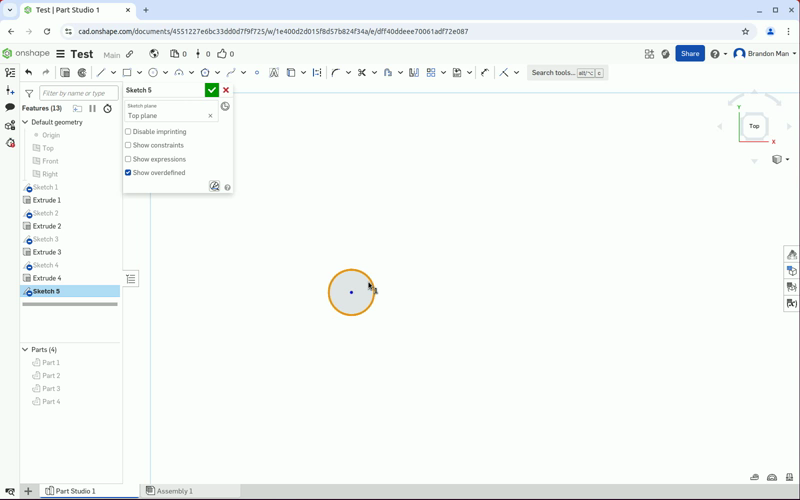
scroll(-6)
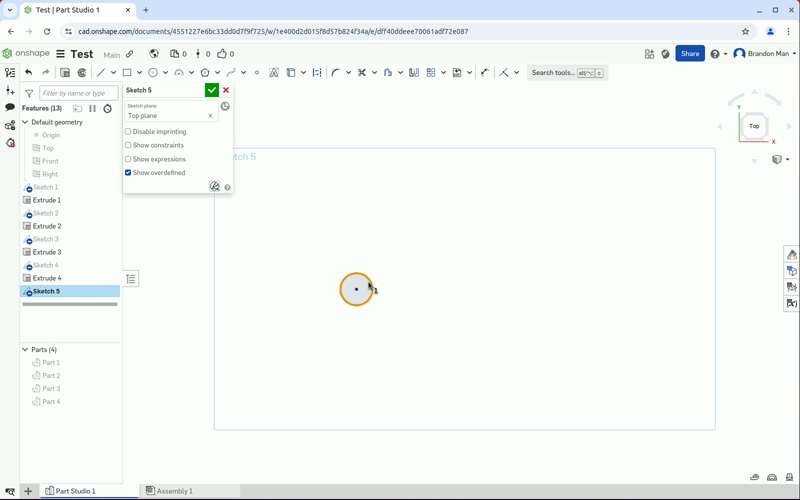
scroll(-6)
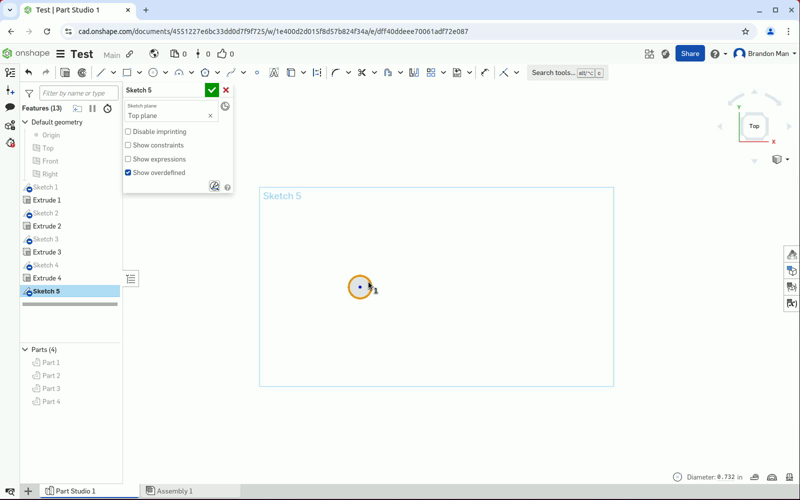
scroll(-6)
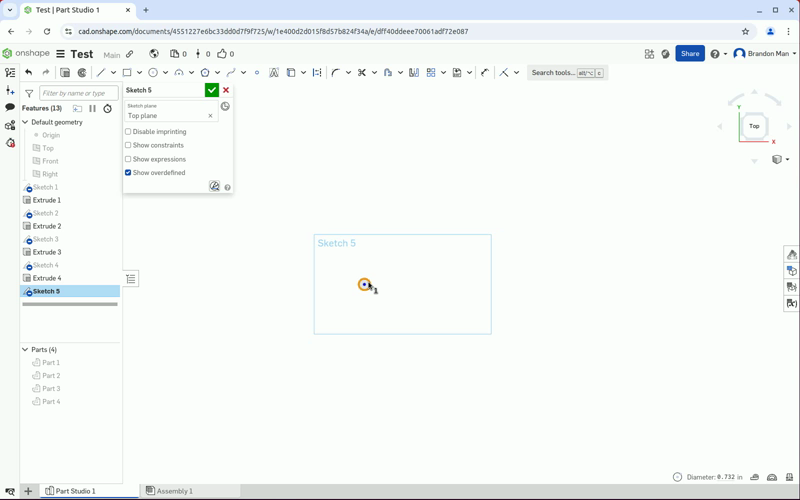
scroll(-6)
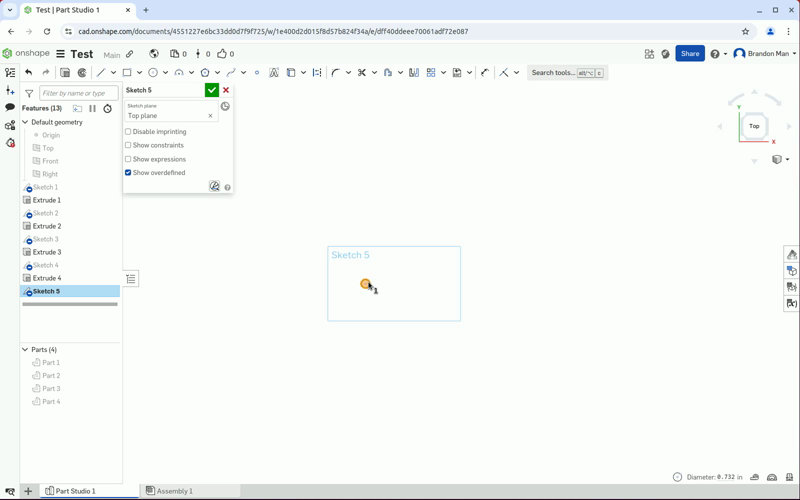
scroll(-6)
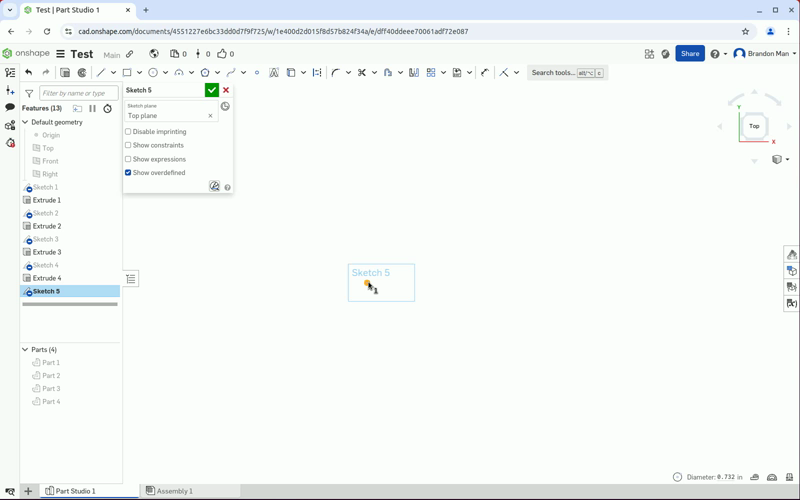
mouse_move(73, 352)
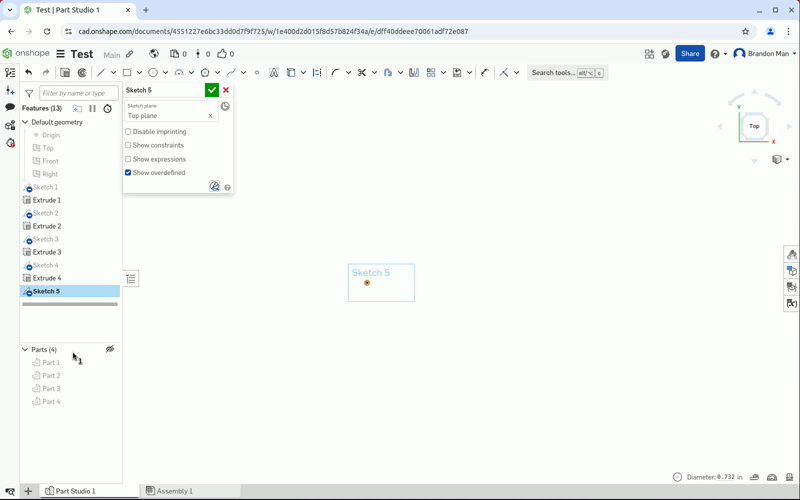
key(shift+y)
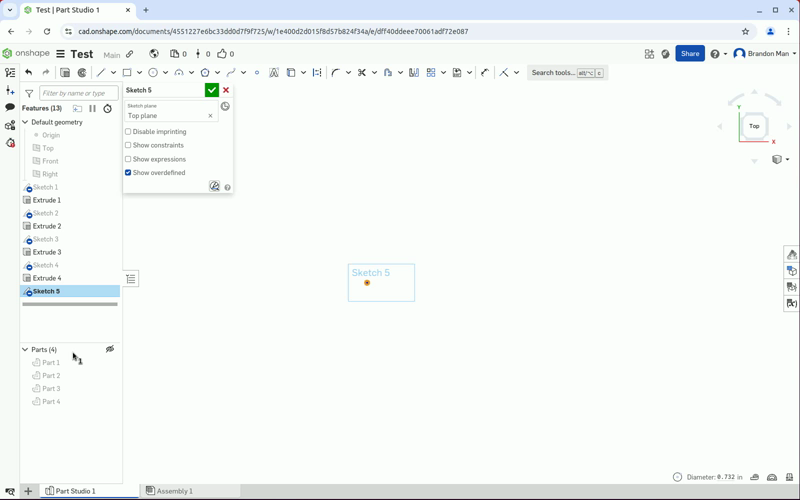
key(shift+e)
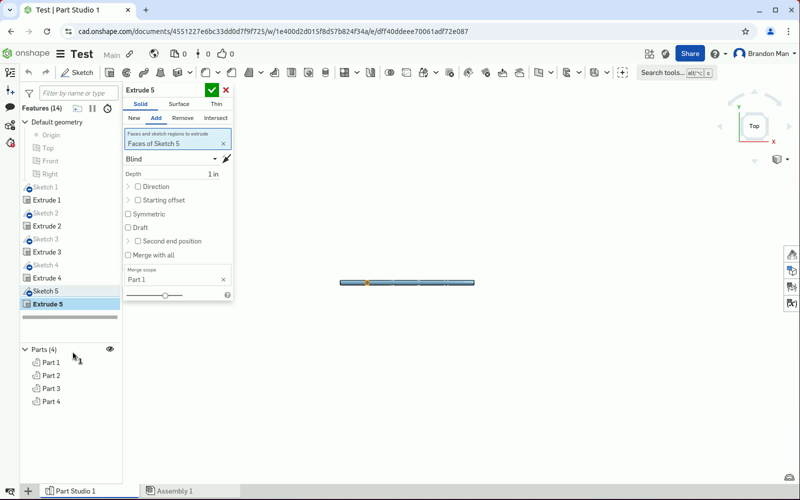
mouse_move(143, 106)
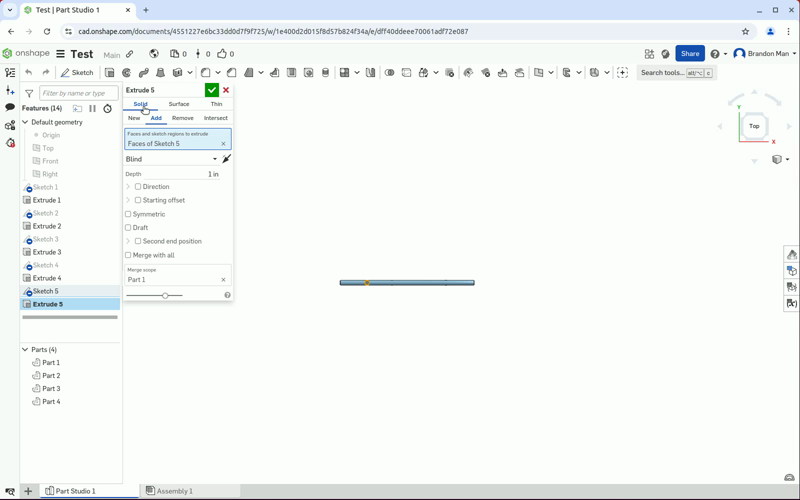
click(143, 106)
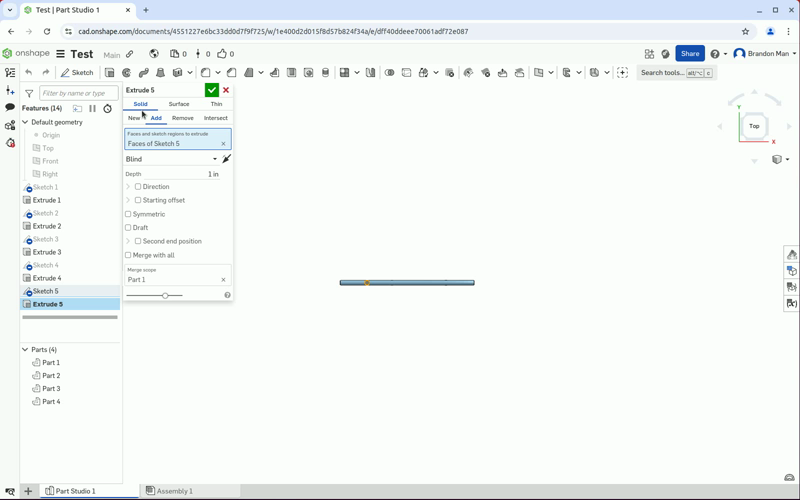
mouse_move(137, 120)
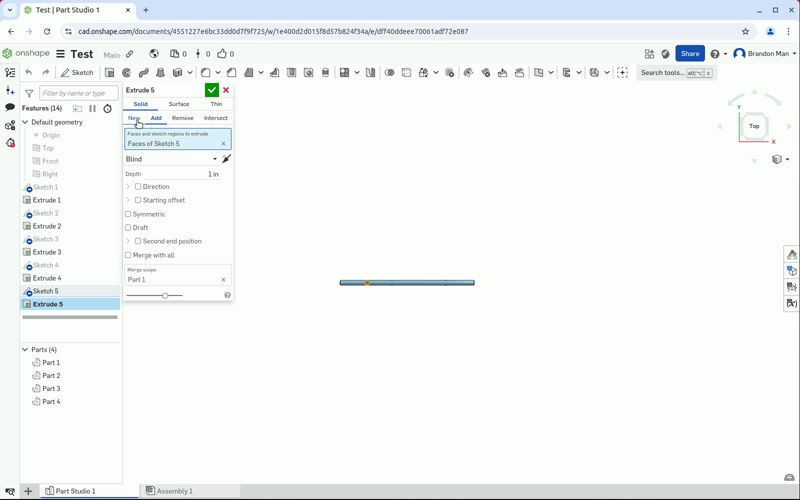
click(137, 120)
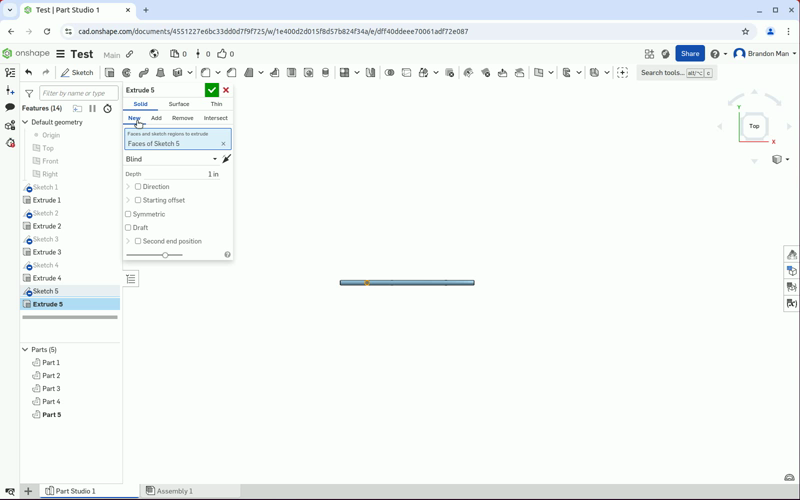
key(tab, 4)
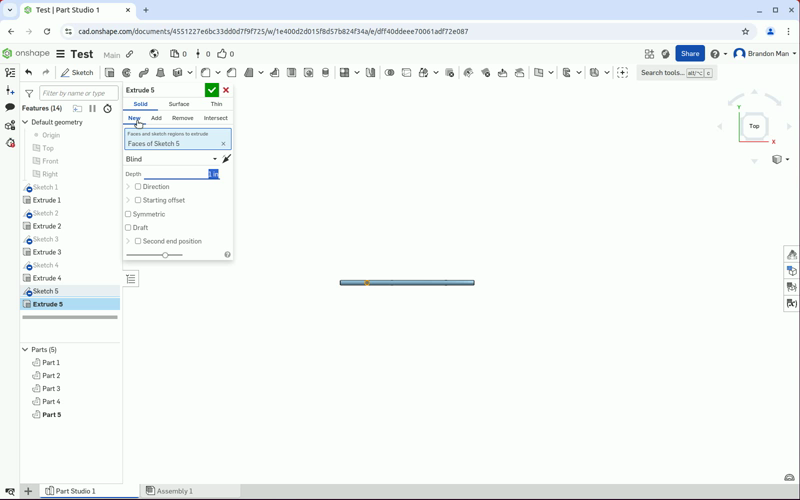
text(-0.722)
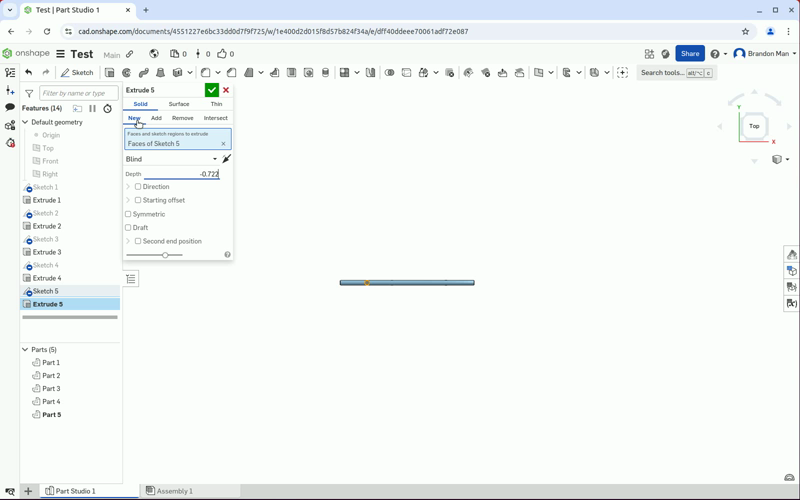
key(enter)
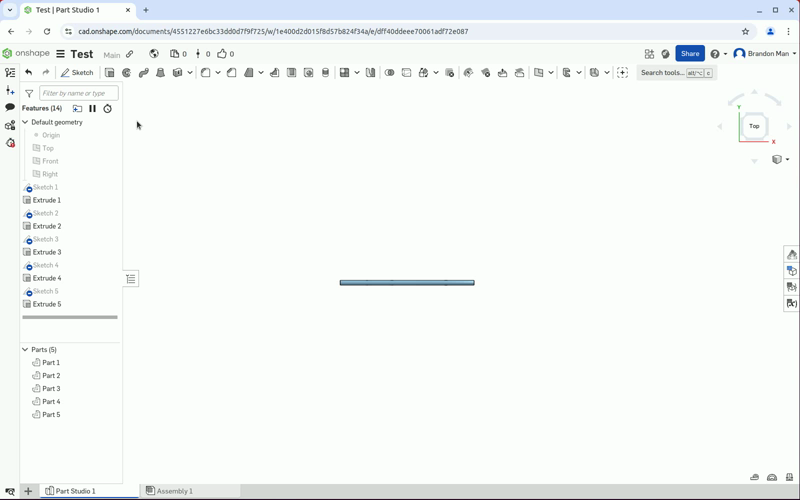
key(shift+h)
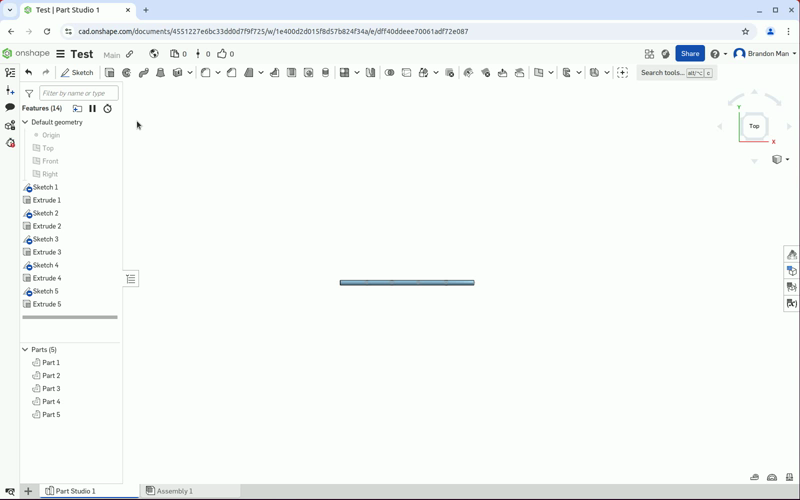
key(shift+h)
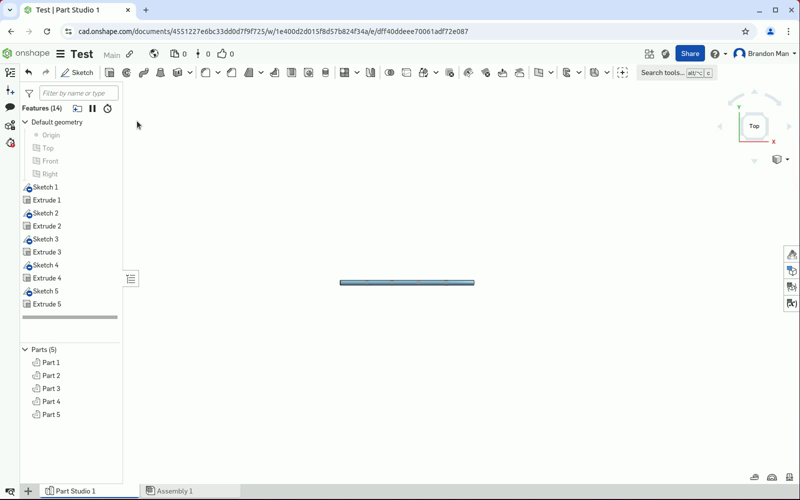
key(shift+7)
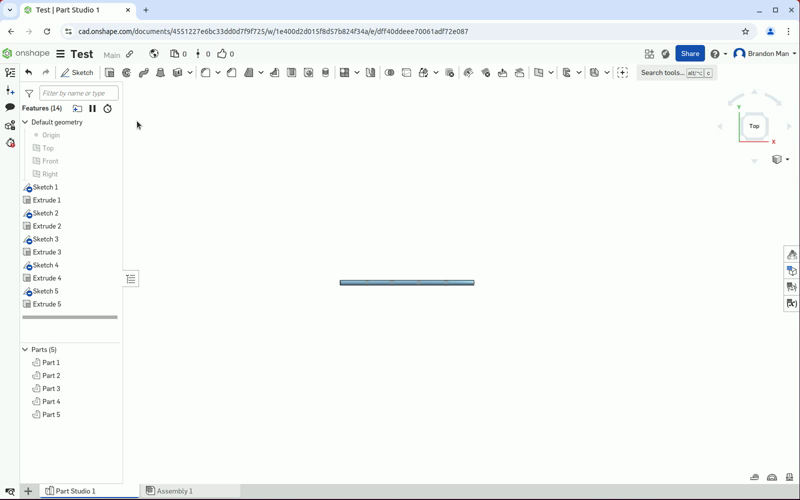
key(up, 3)
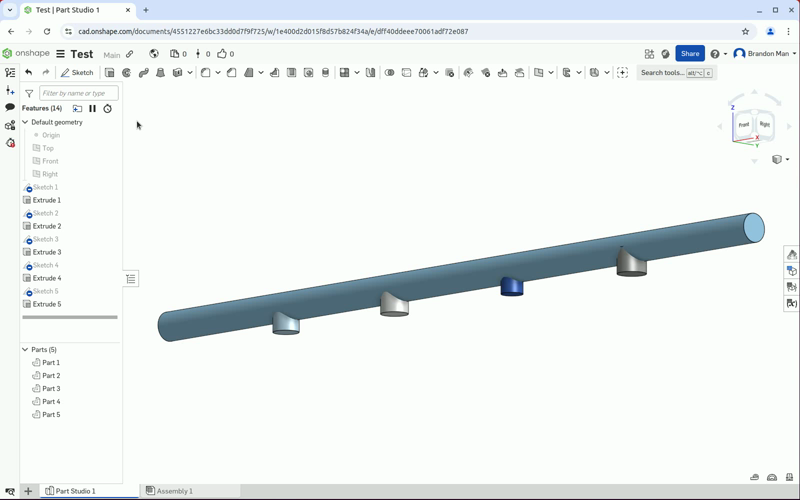
key(left, 3)
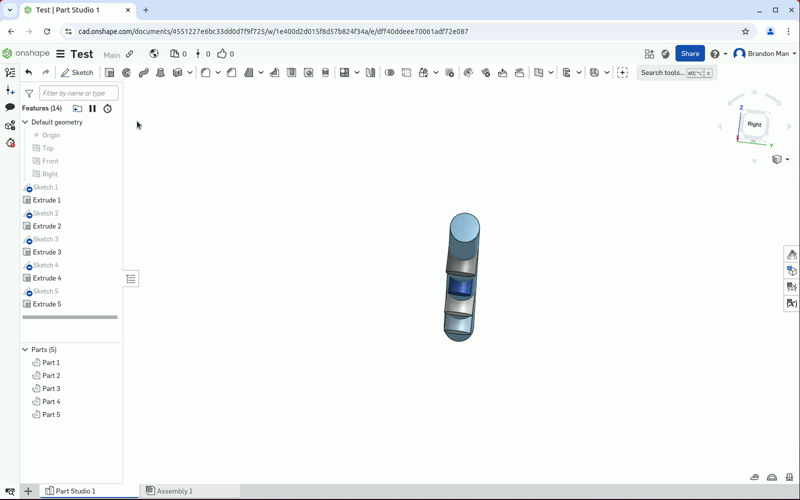
key(right, 3)
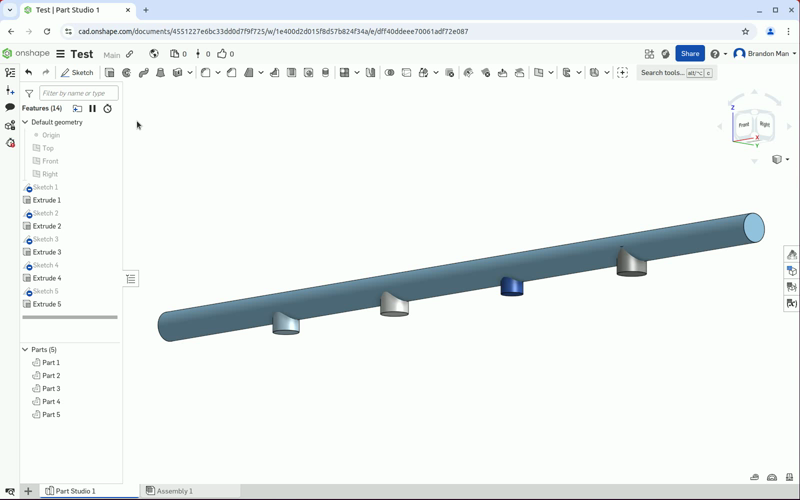
key(down, 3)
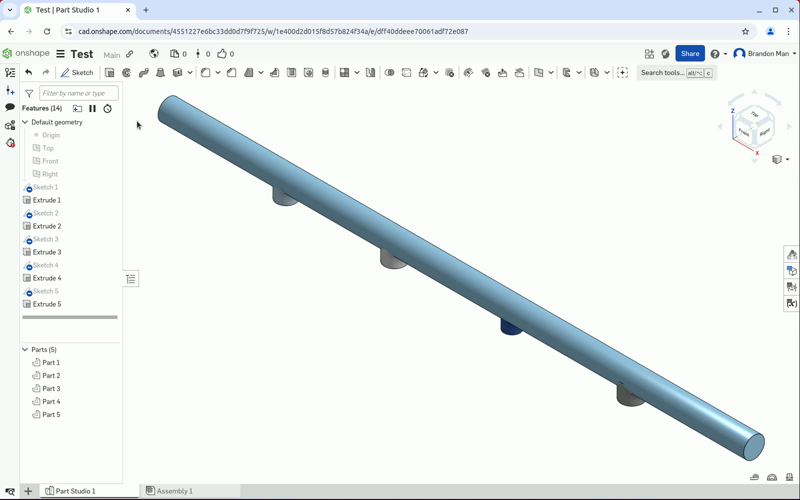
mouse_move(73, 189)
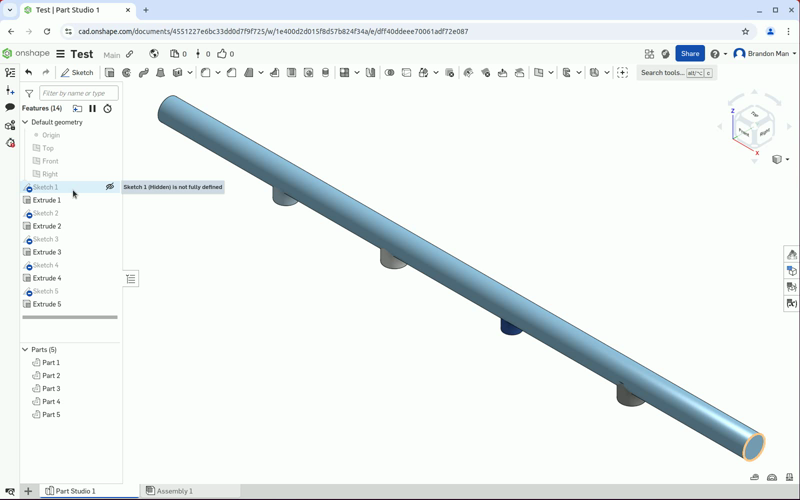
click(73, 189)